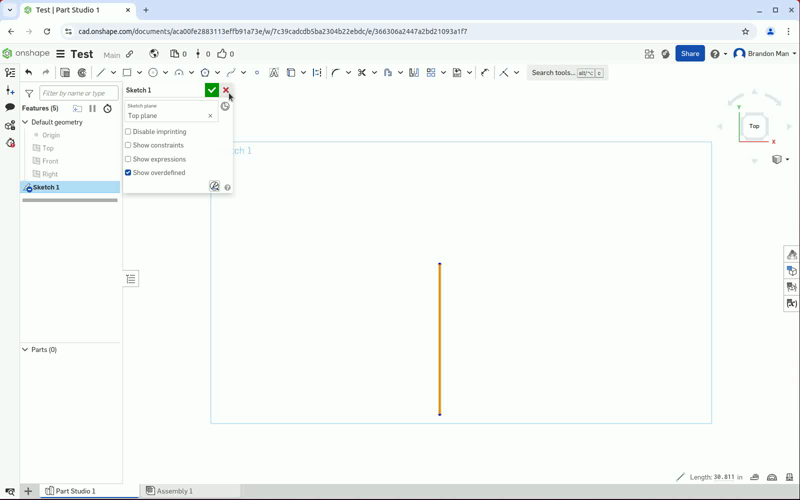
key(shift+h)
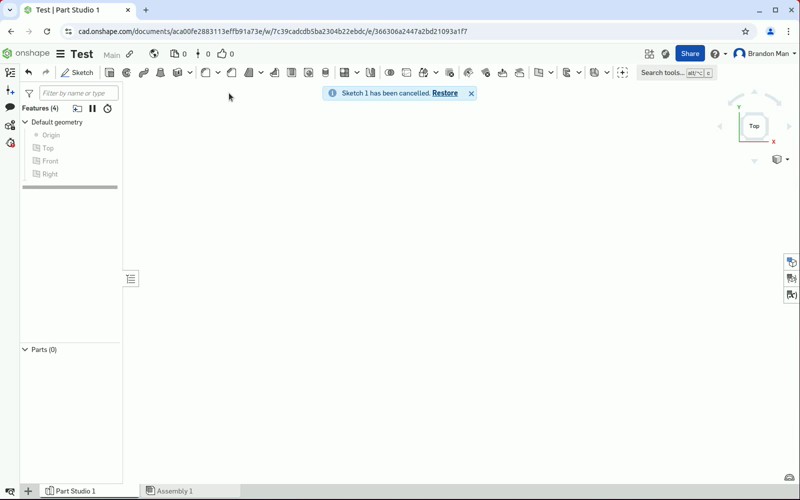
mouse_move(73, 352)
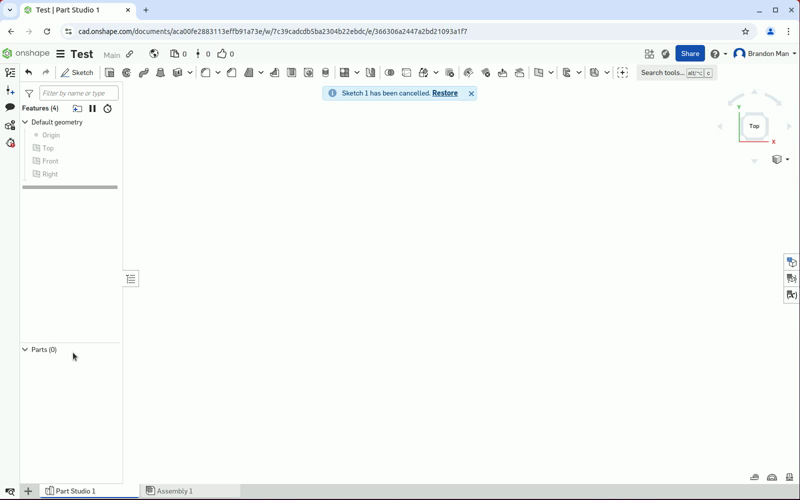
key(y)
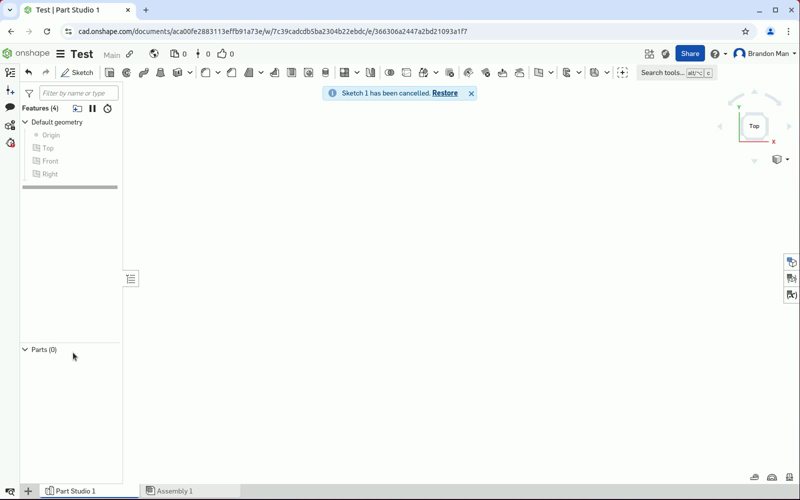
key(shift+p)
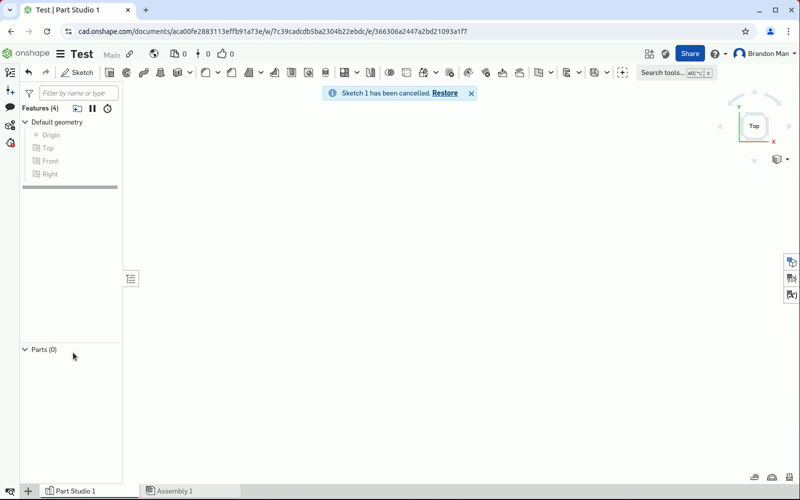
key(space)
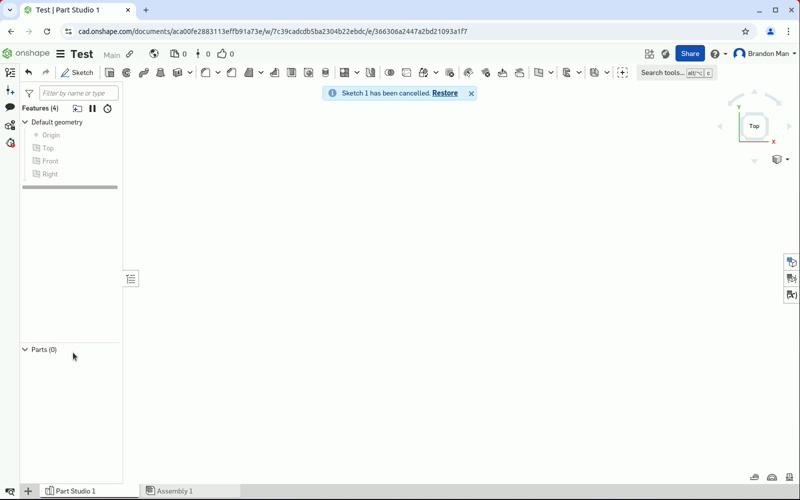
key_down(shift)
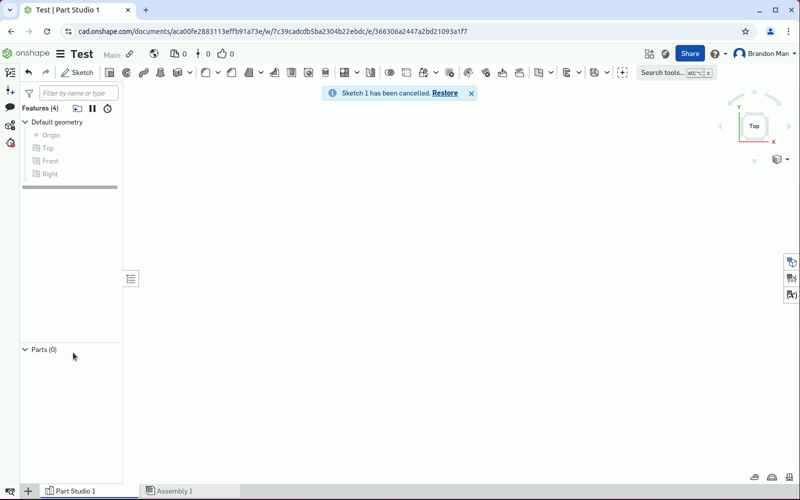
key(up)
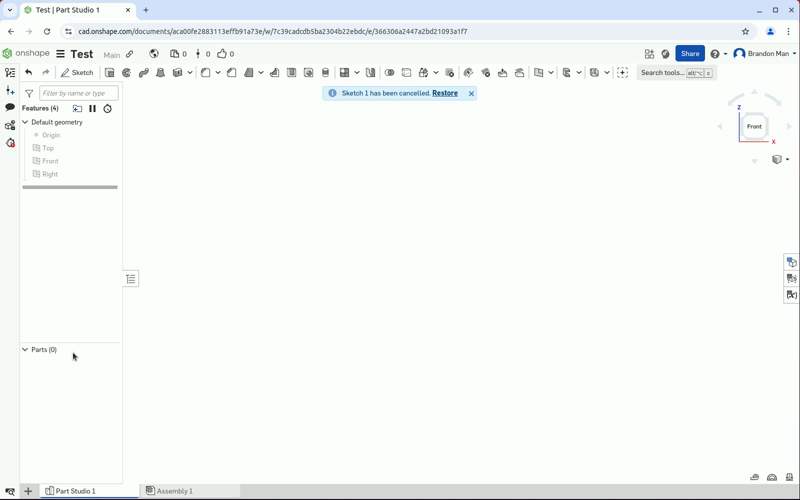
key_up(shift)
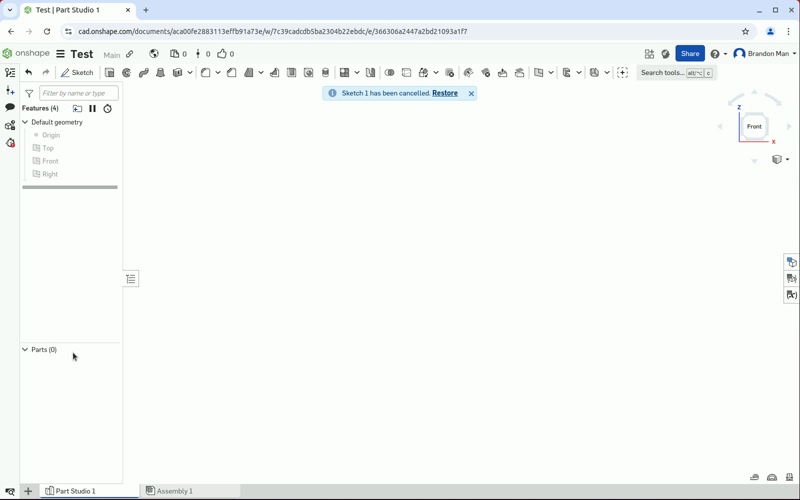
mouse_move(73, 352)
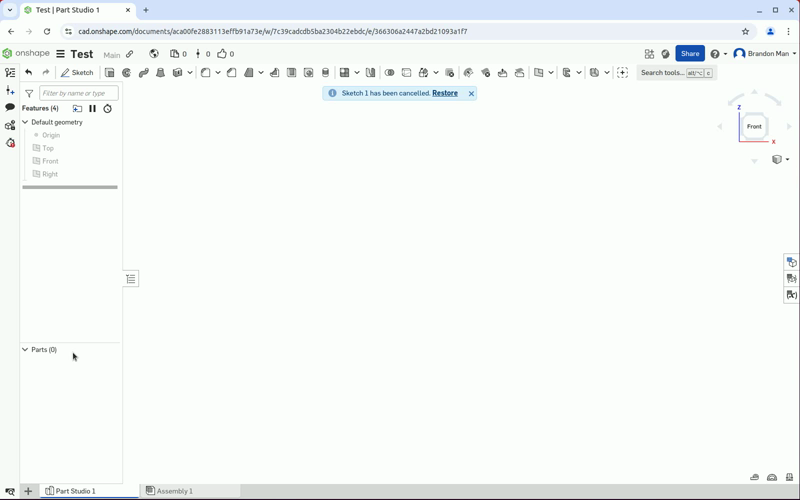
key(shift+y)
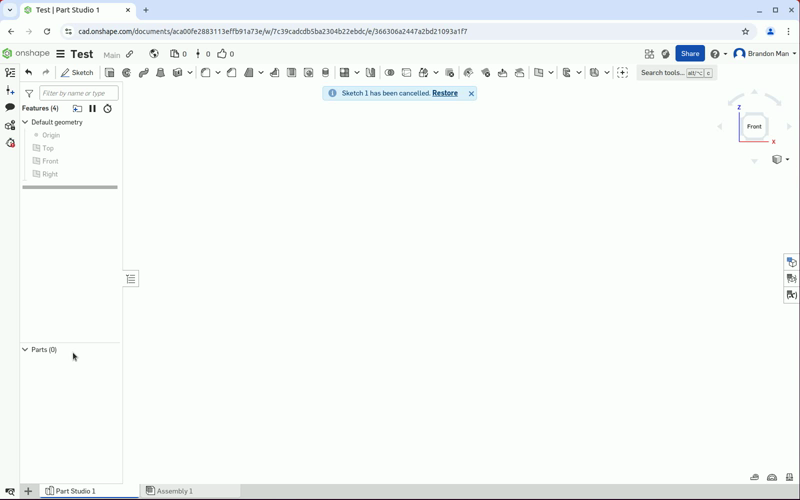
key(shift+s)
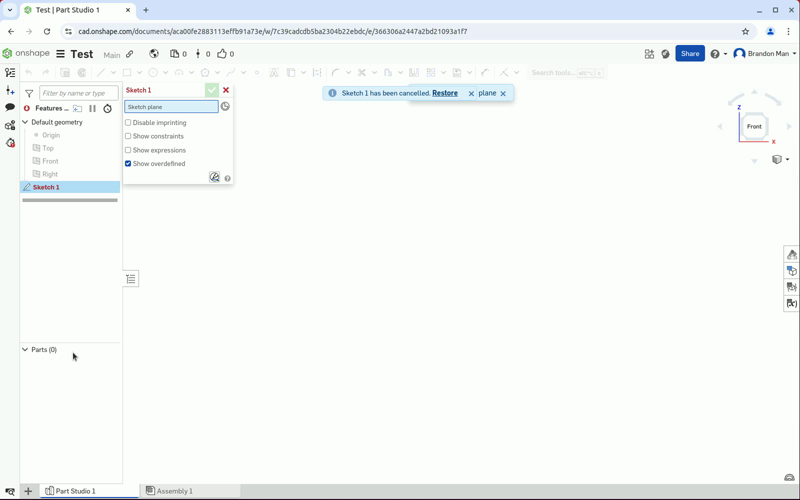
mouse_move(73, 163)
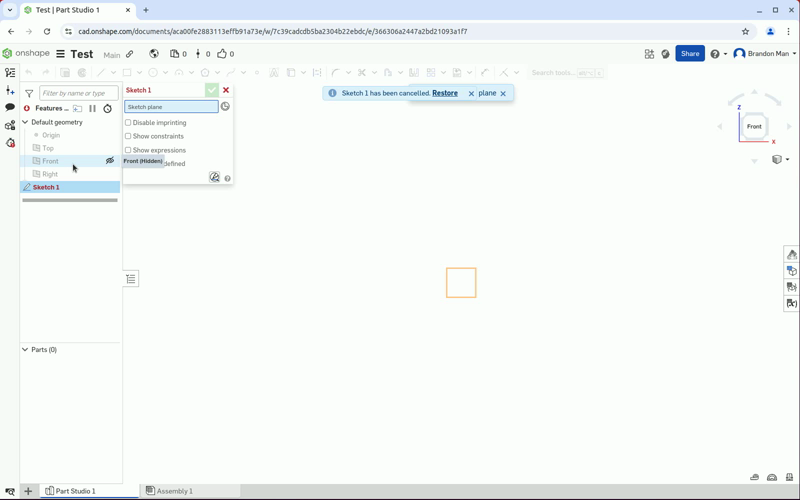
click(73, 163)
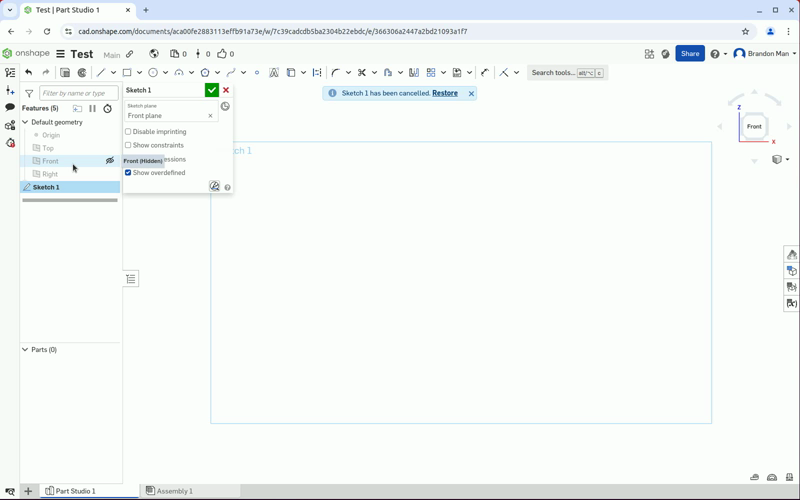
mouse_move(73, 352)
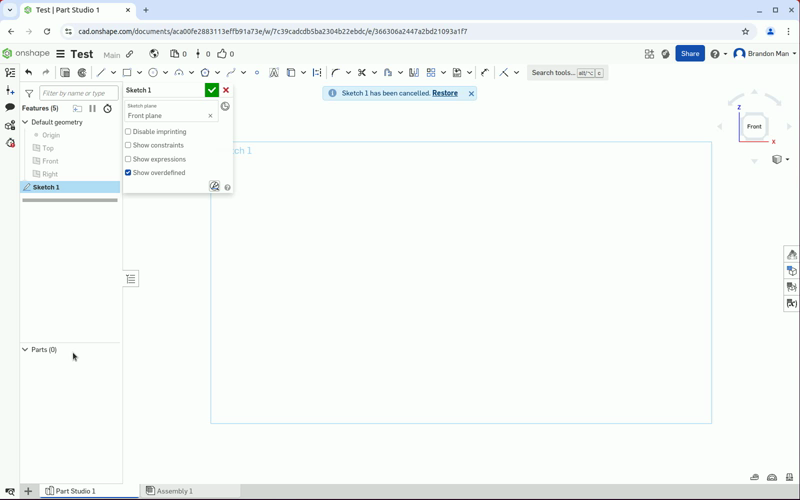
key(y)
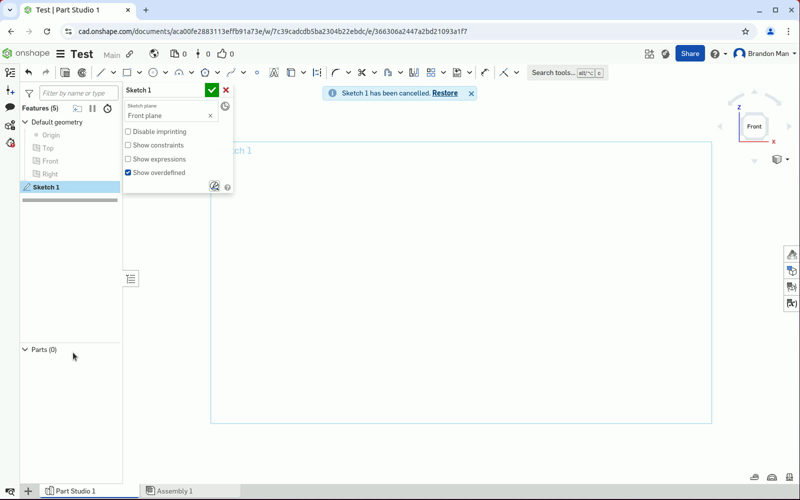
key(l)
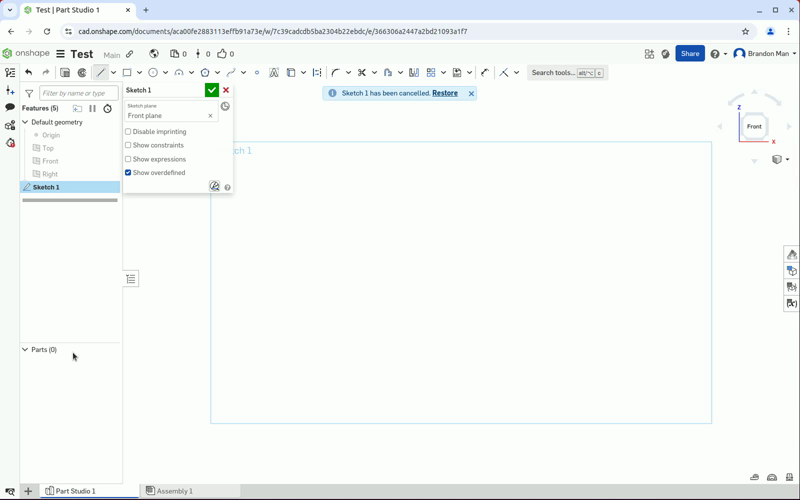
key_down(shift)
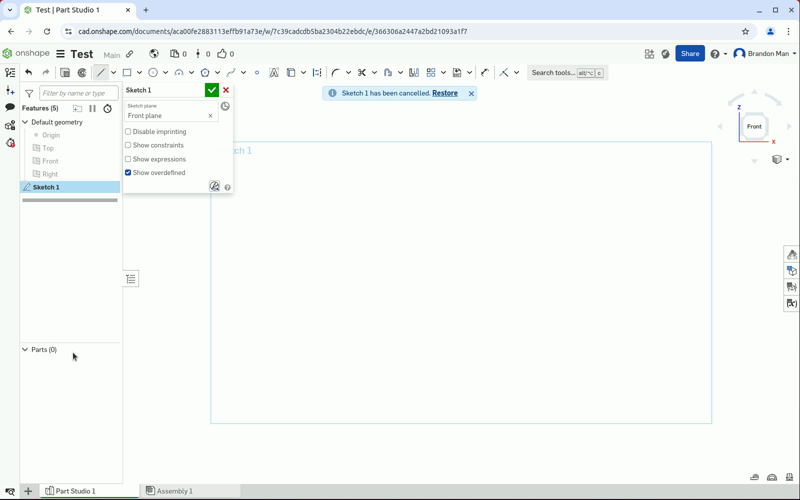
mouse_move(460, 395)
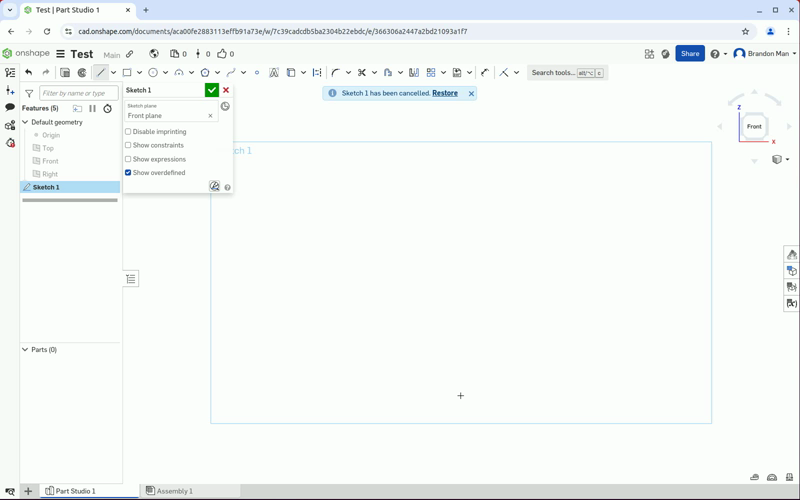
click(460, 395)
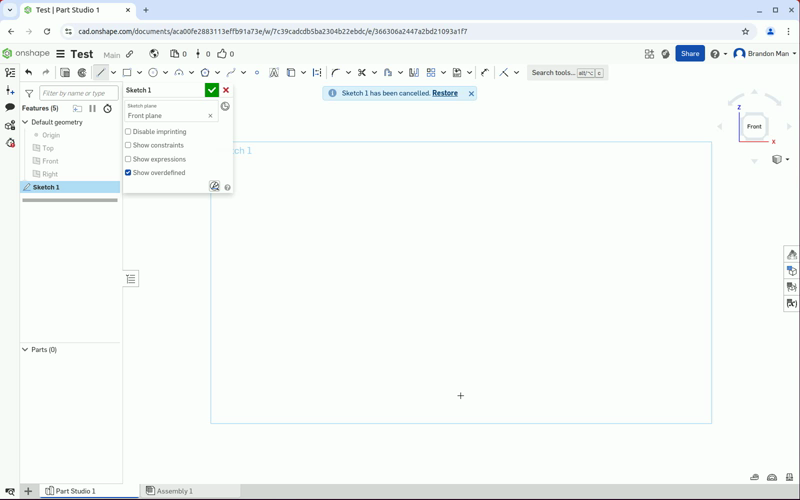
key_up(shift)
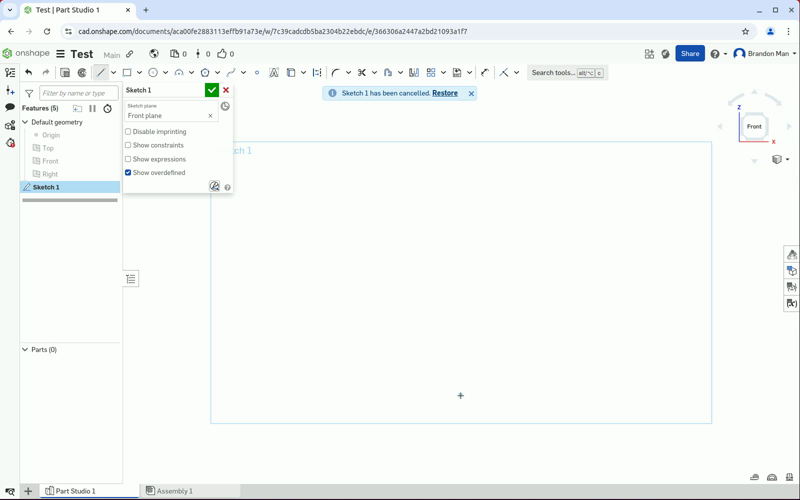
key_down(shift)
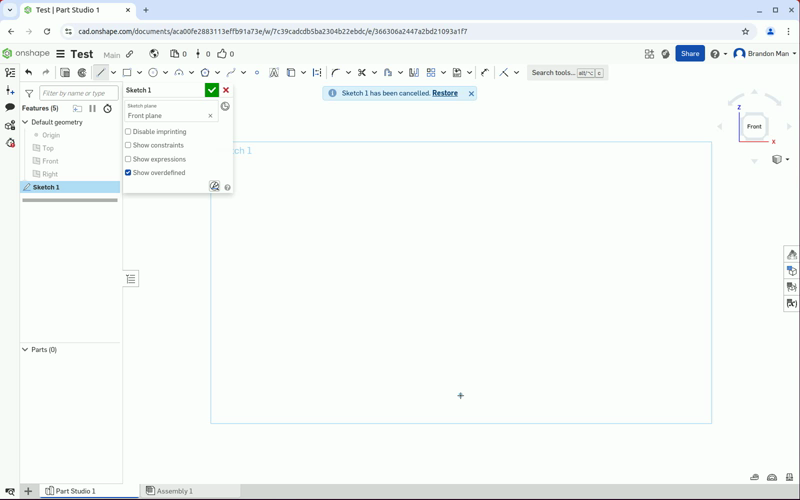
mouse_move(573, 395)
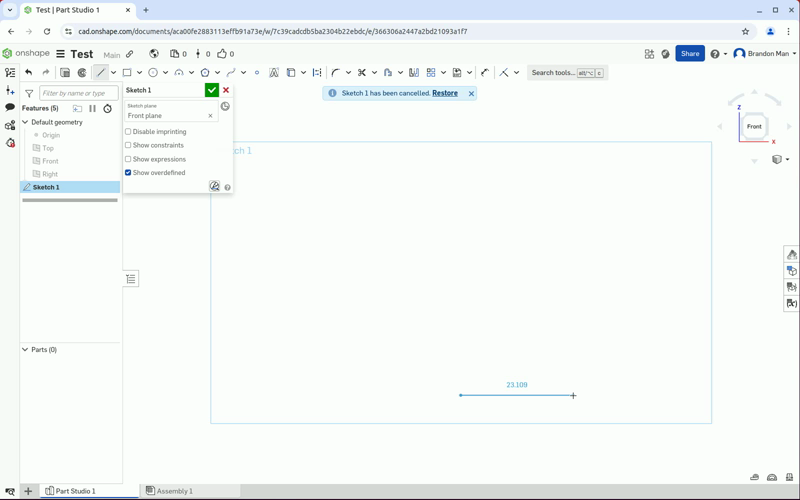
click(573, 395)
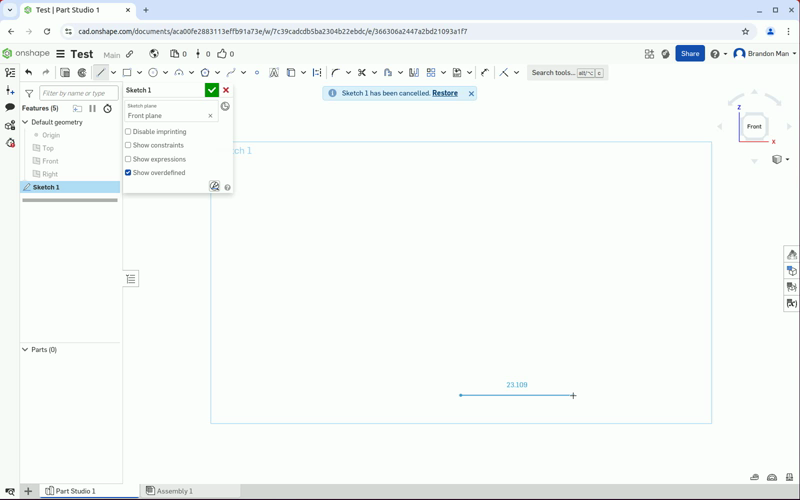
key_up(shift)
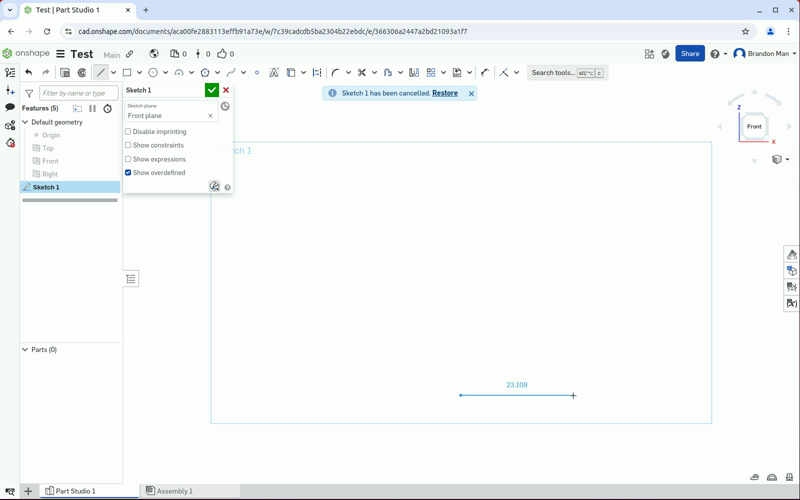
key_down(shift)
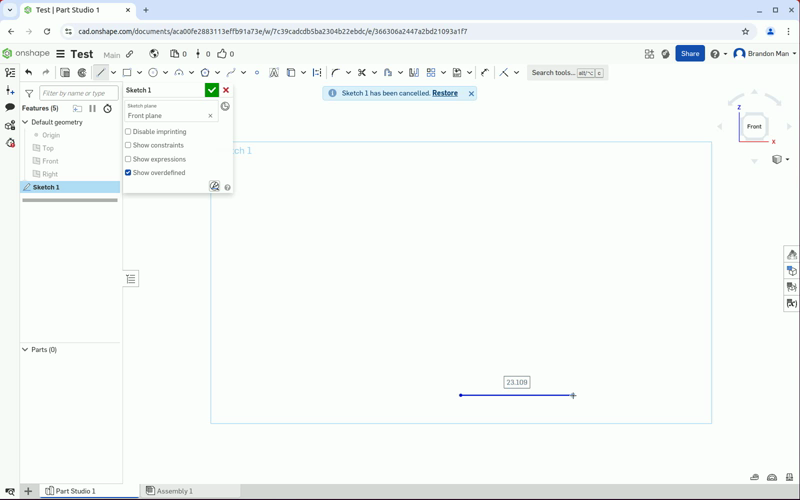
mouse_move(573, 282)
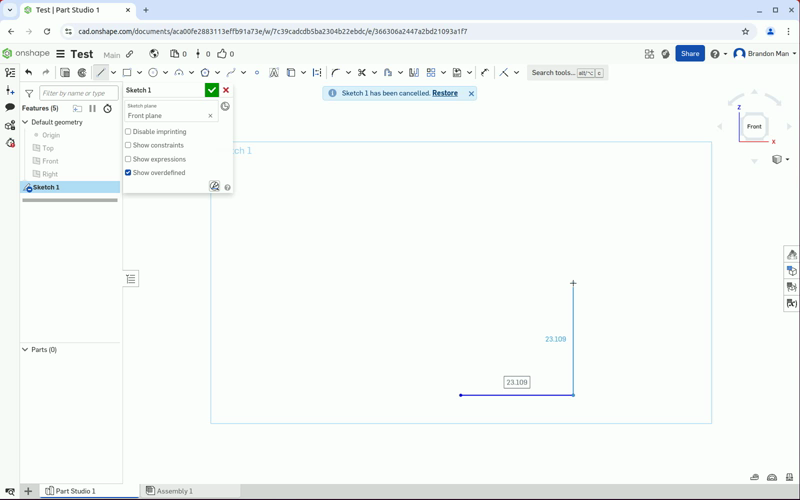
click(573, 282)
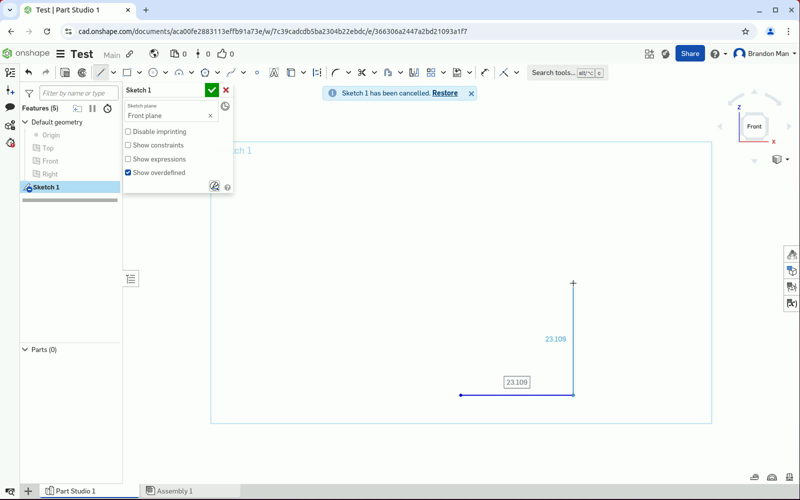
key_up(shift)
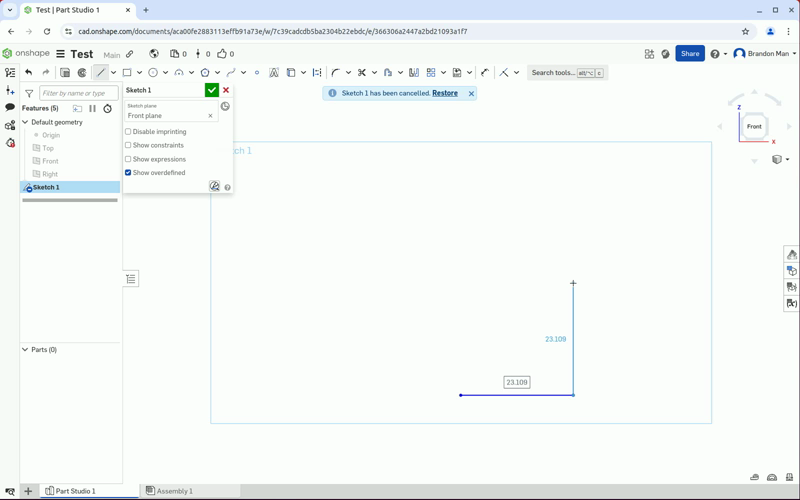
key_down(shift)
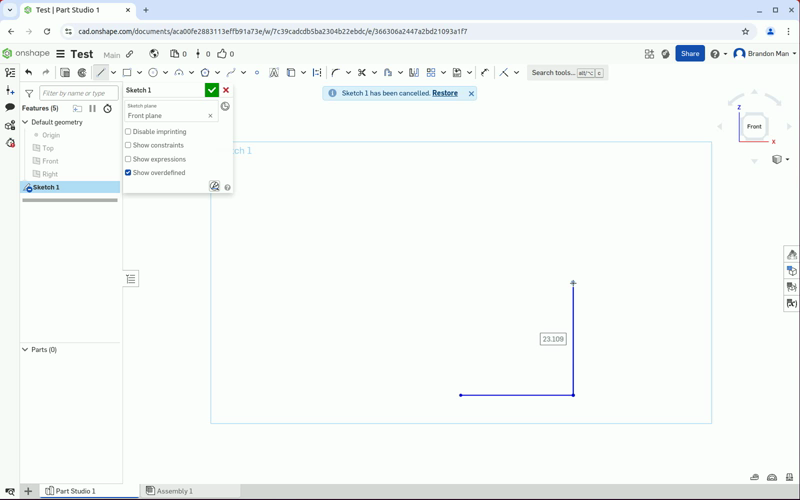
mouse_move(460, 282)
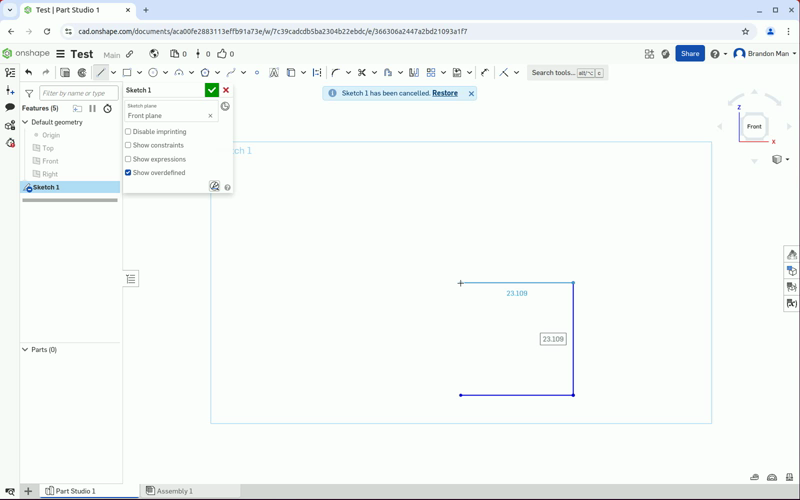
click(460, 282)
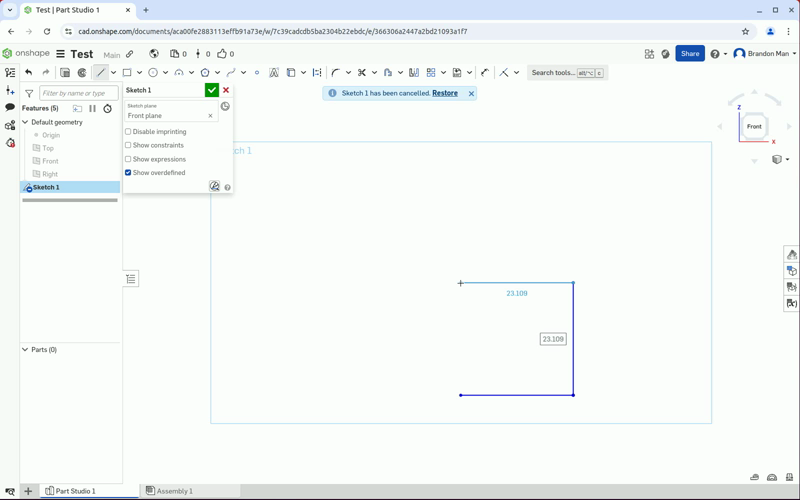
key_up(shift)
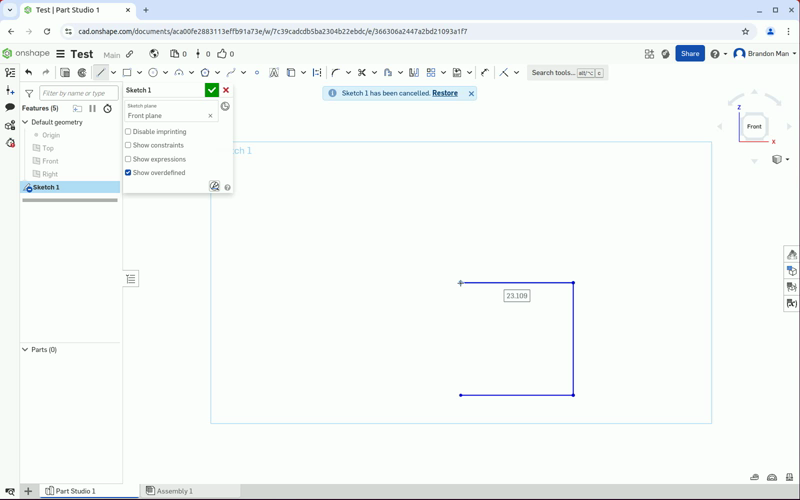
key_down(shift)
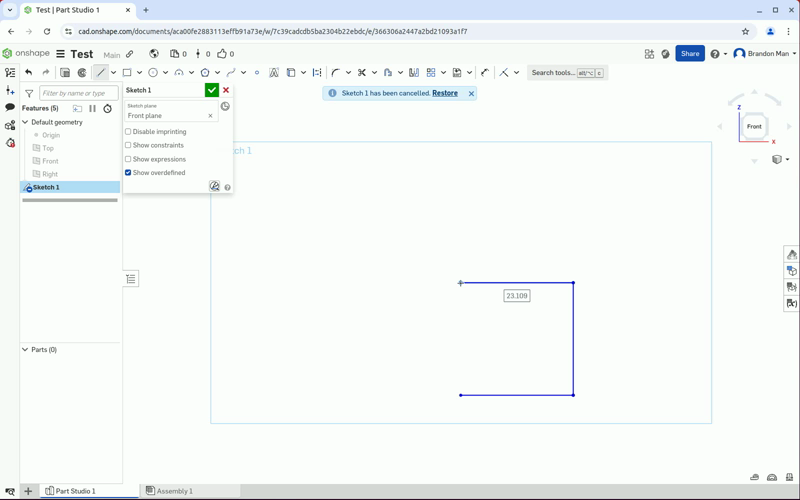
mouse_move(460, 395)
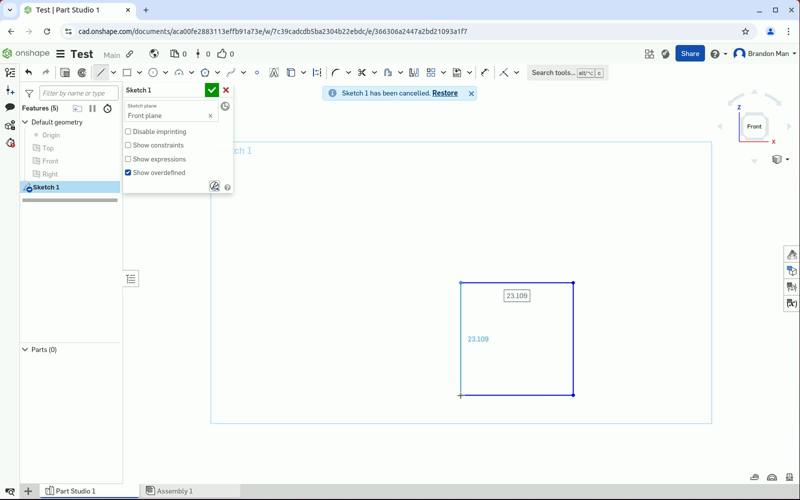
key_up(shift)
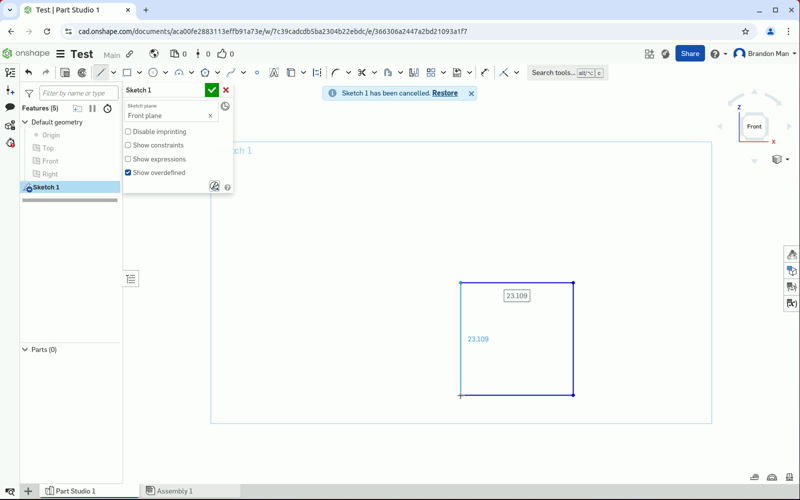
click(460, 395)
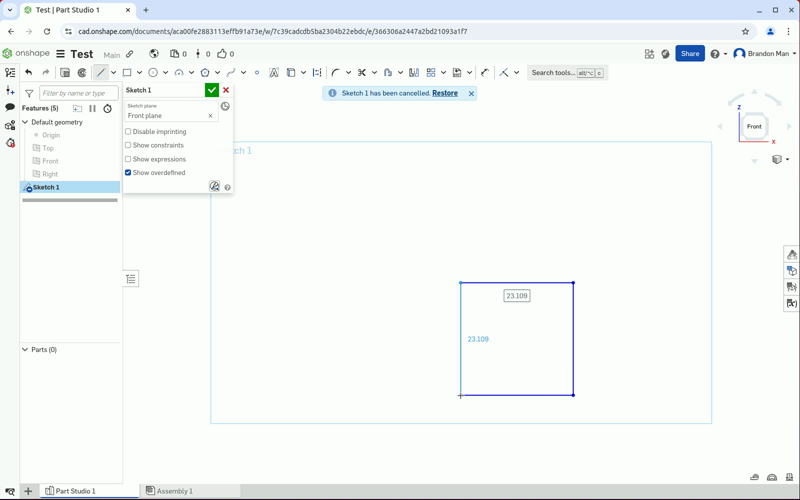
key(esc)
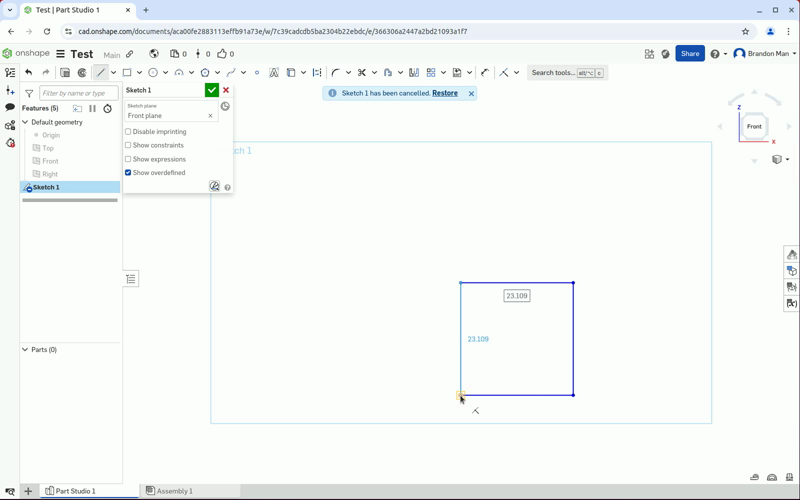
mouse_move(510, 310)
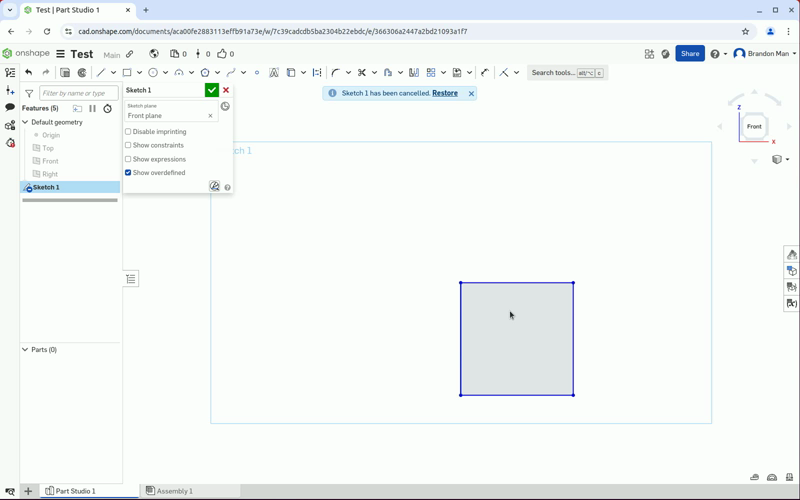
click(510, 310)
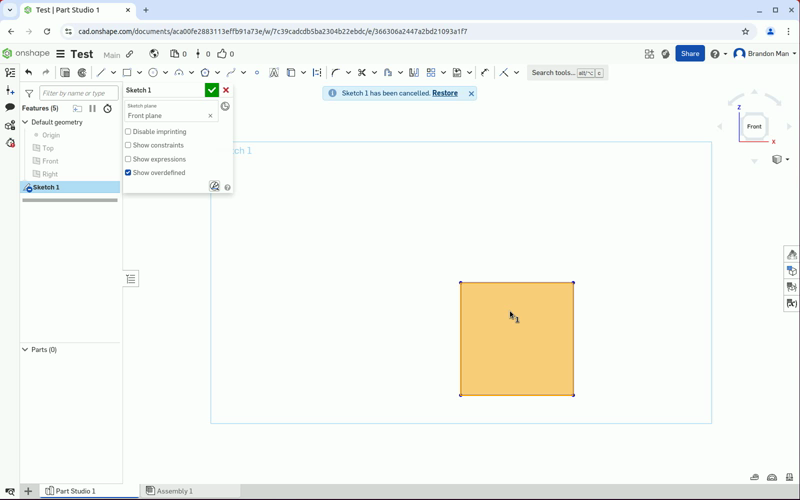
mouse_move(73, 352)
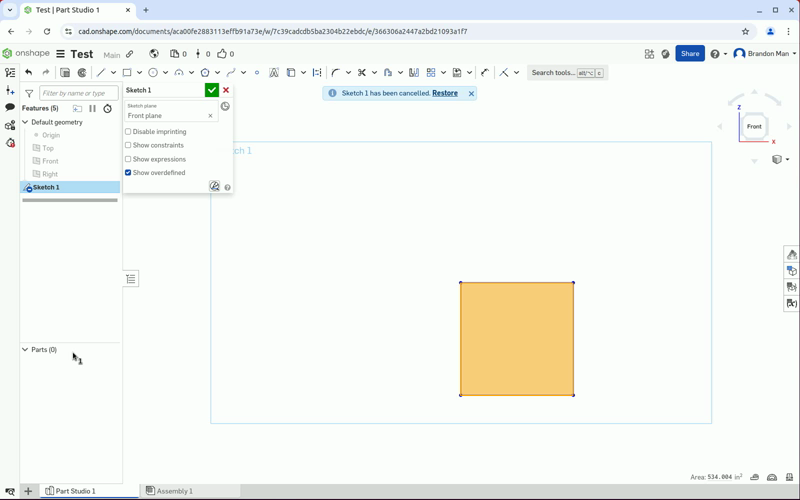
key(shift+y)
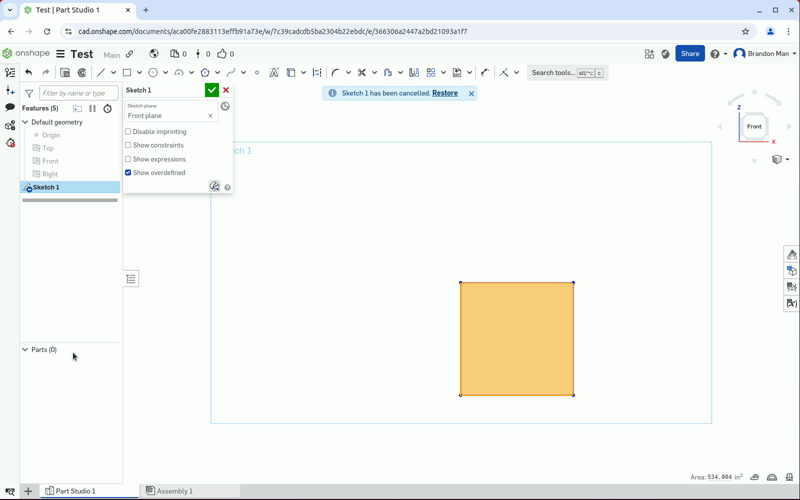
key(shift+e)
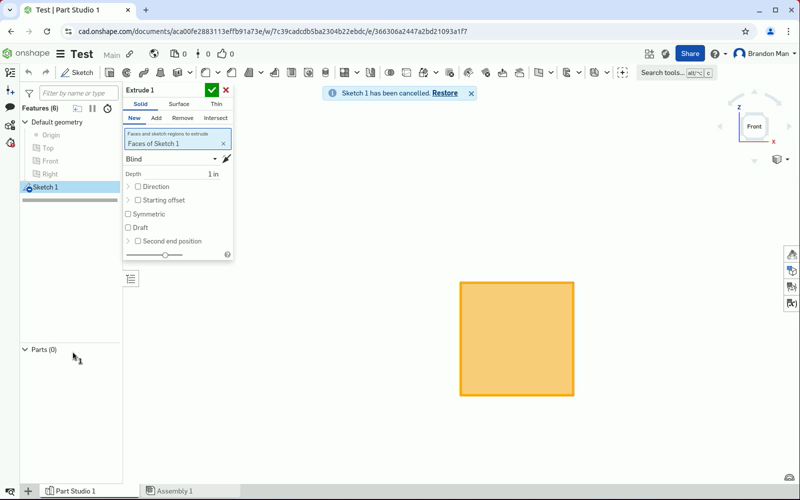
mouse_move(143, 106)
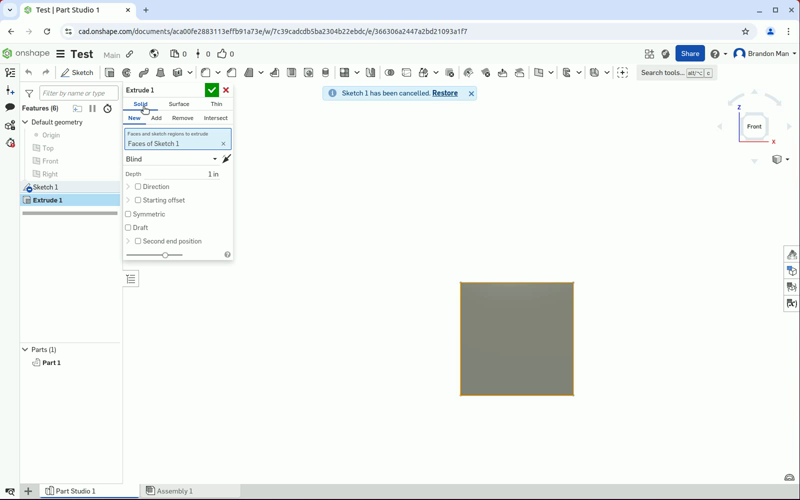
click(143, 106)
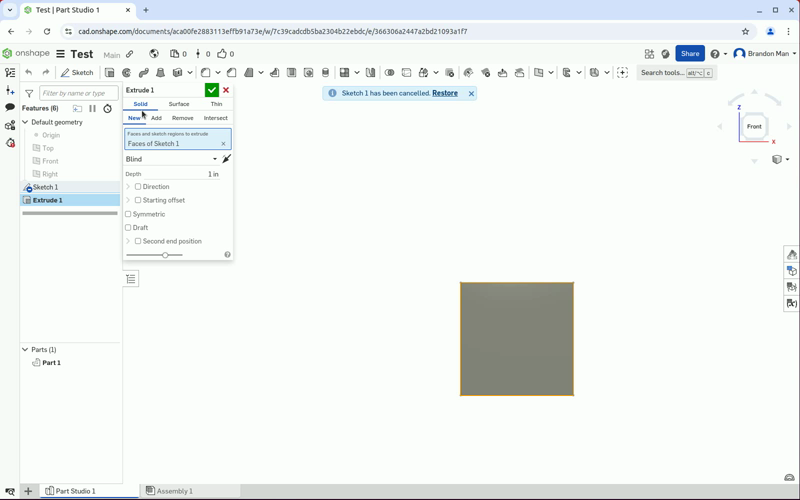
mouse_move(137, 120)
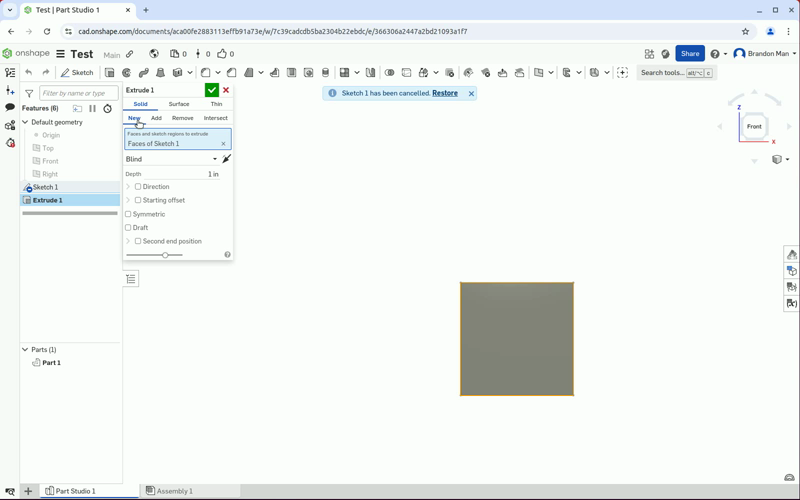
click(137, 120)
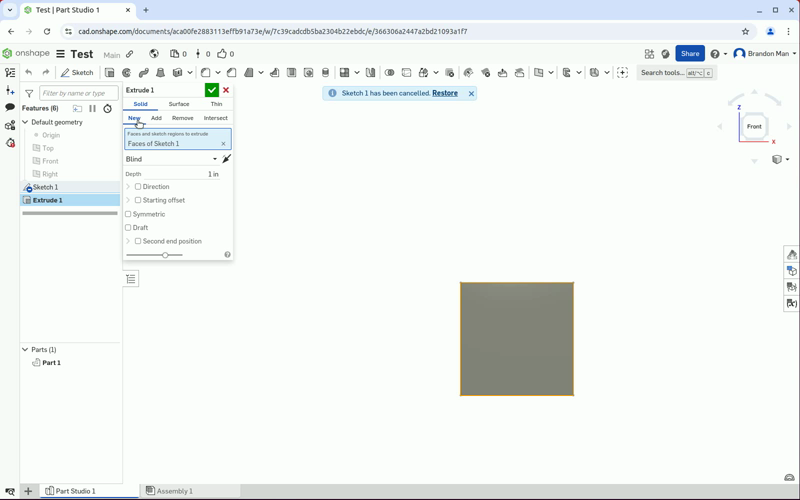
key(tab, 4)
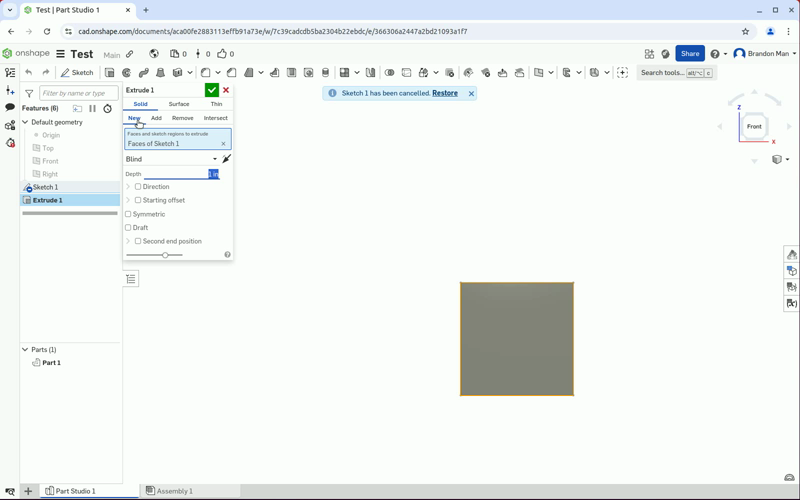
text(23.108)
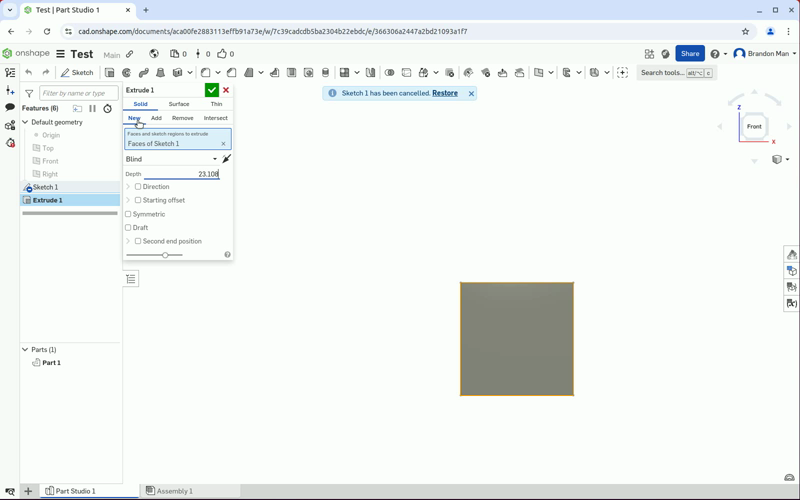
key(enter)
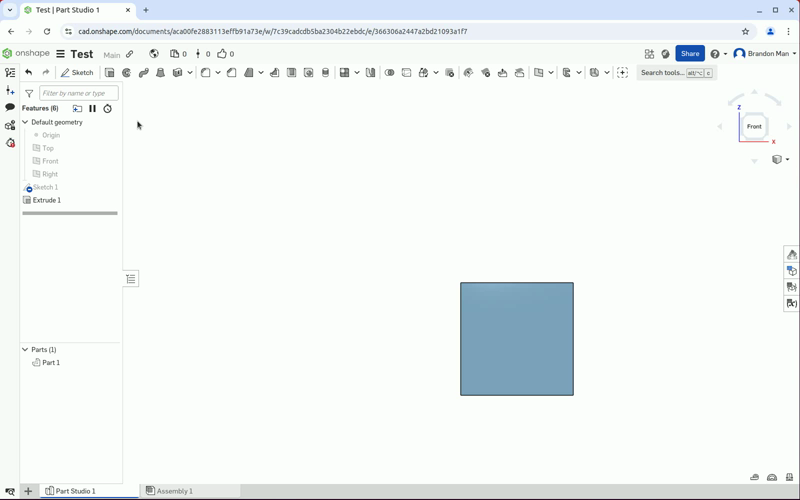
key(shift+h)
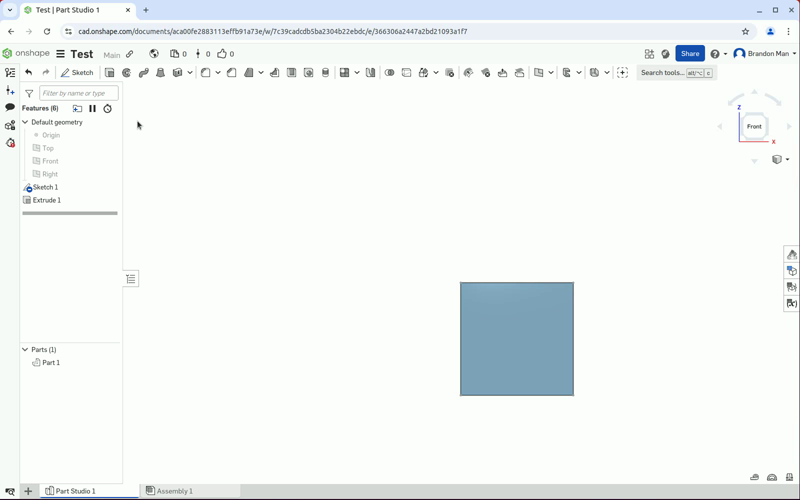
key(shift+h)
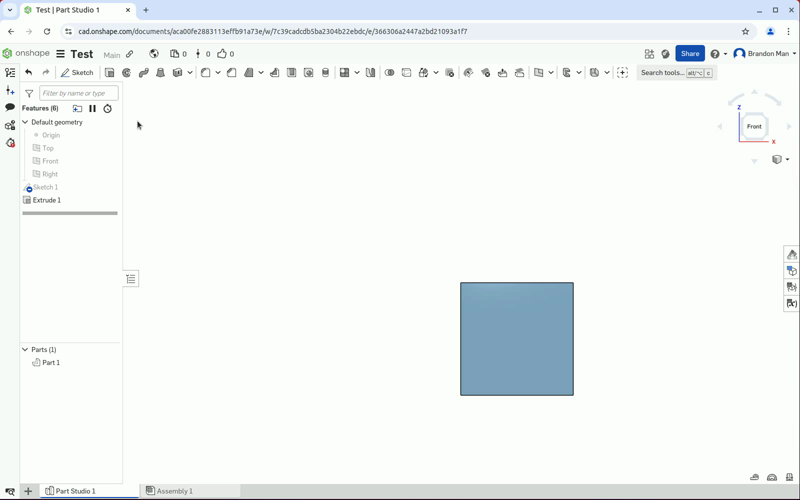
mouse_move(73, 189)
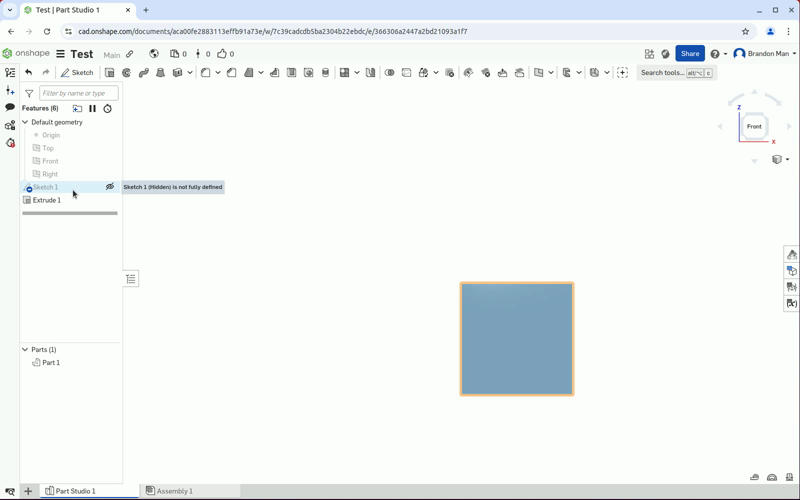
click(73, 189)
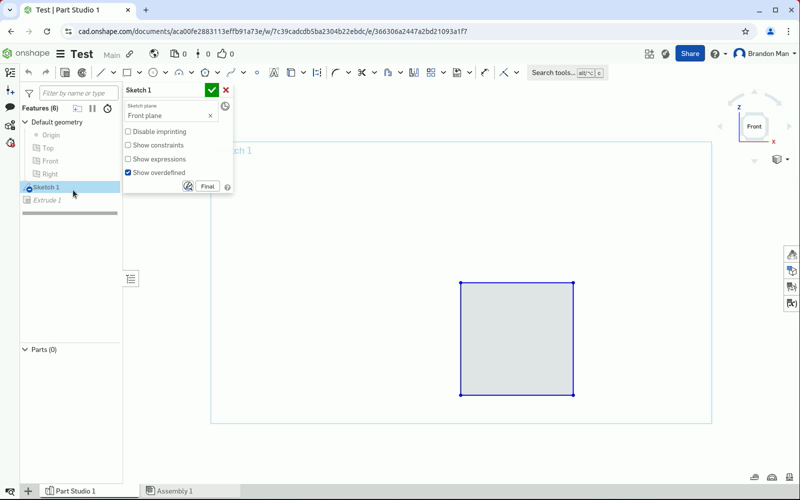
mouse_move(229, 92)
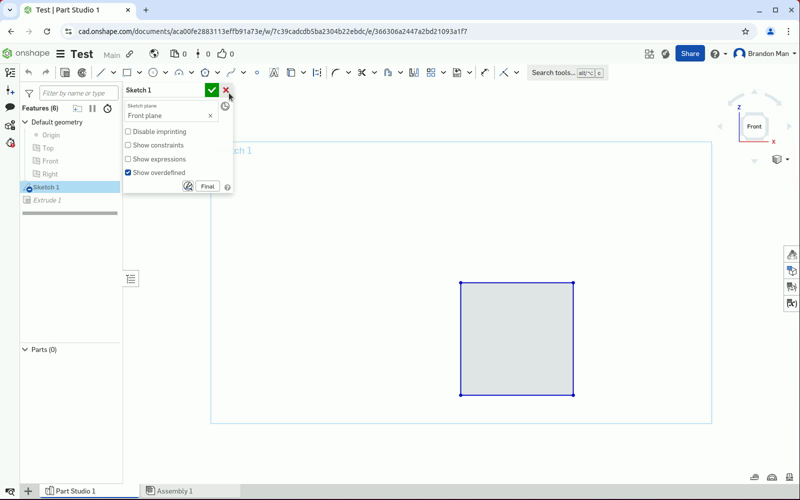
click(229, 92)
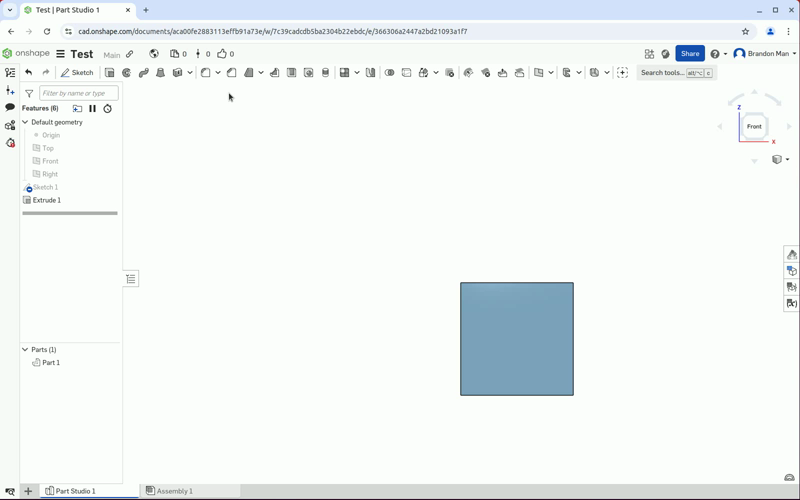
mouse_move(73, 352)
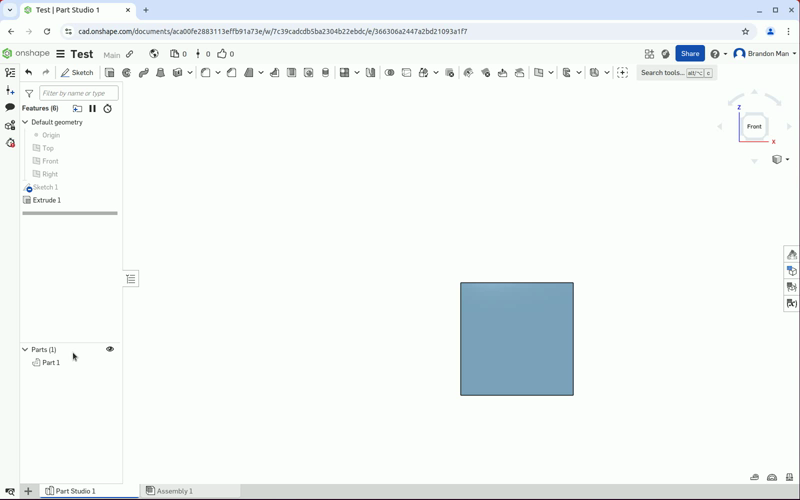
key(y)
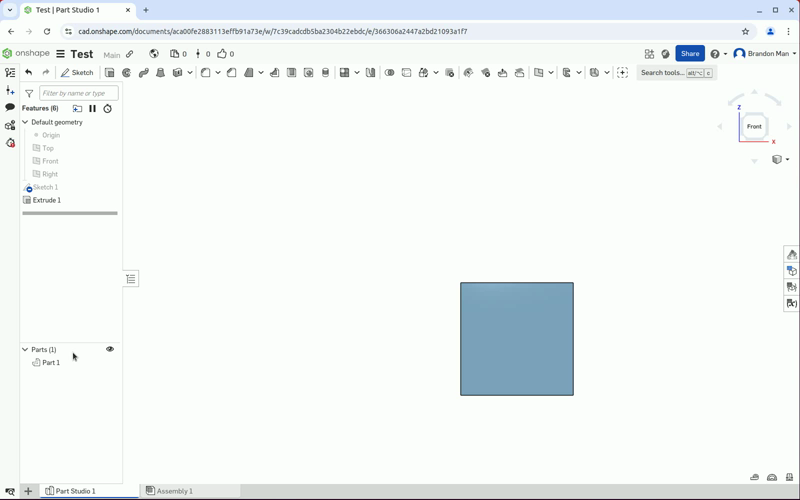
key(shift+p)
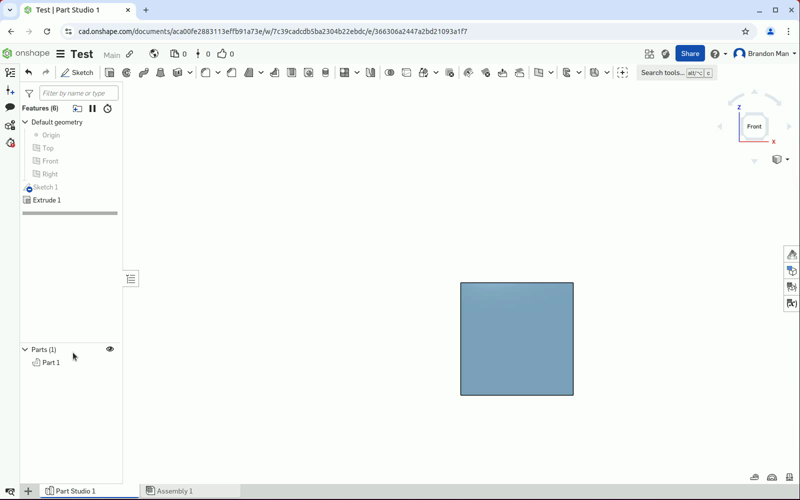
key(space)
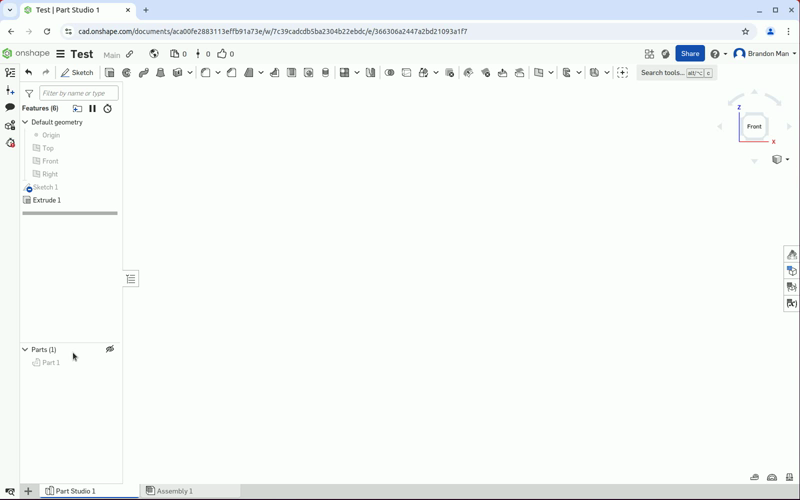
key_down(shift)
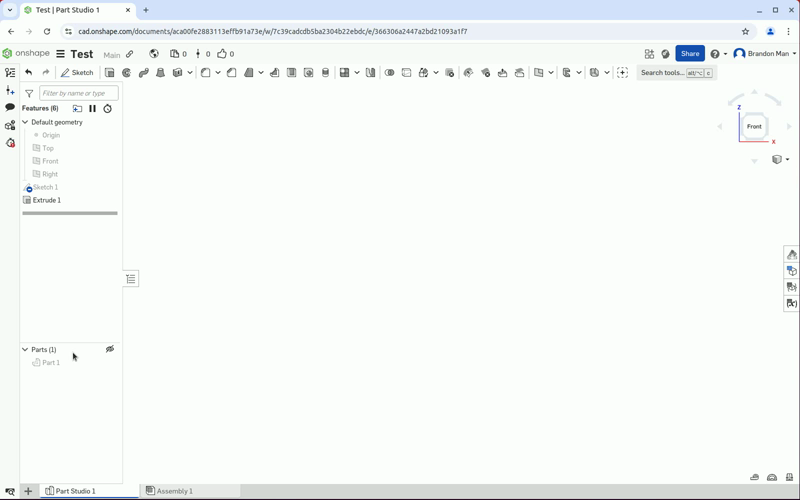
key(down)
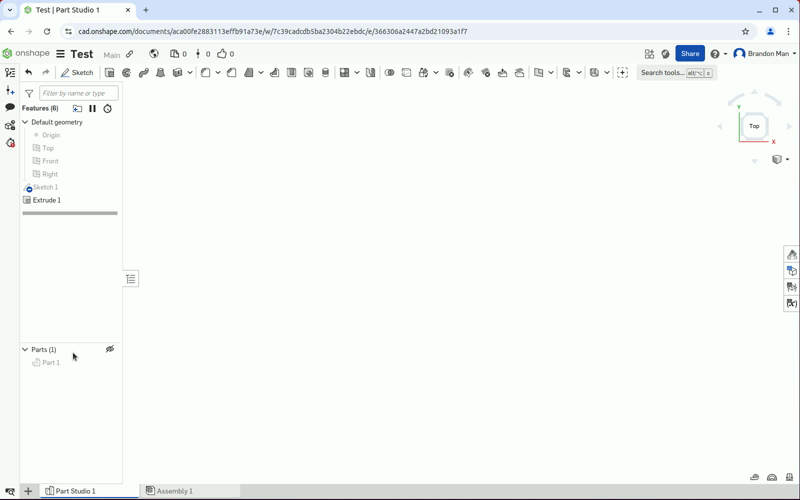
key_up(shift)
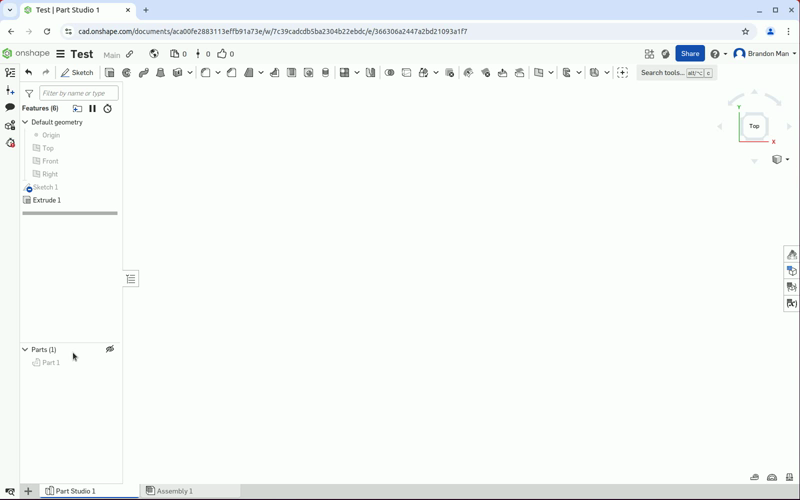
mouse_move(73, 352)
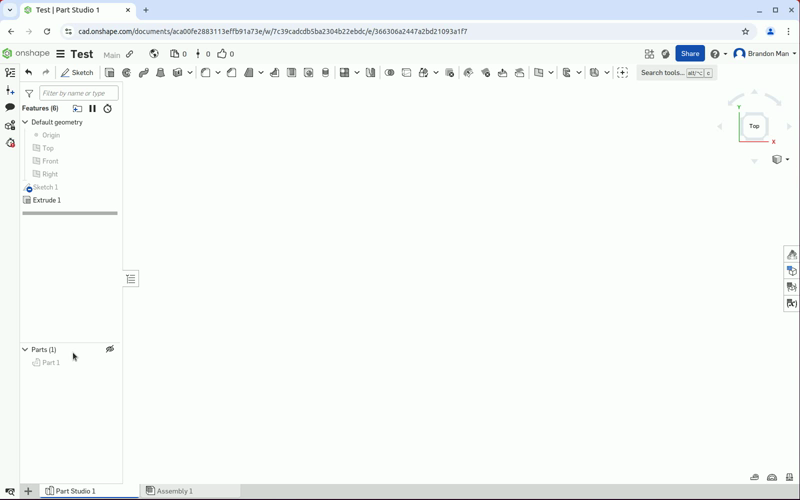
key(shift+y)
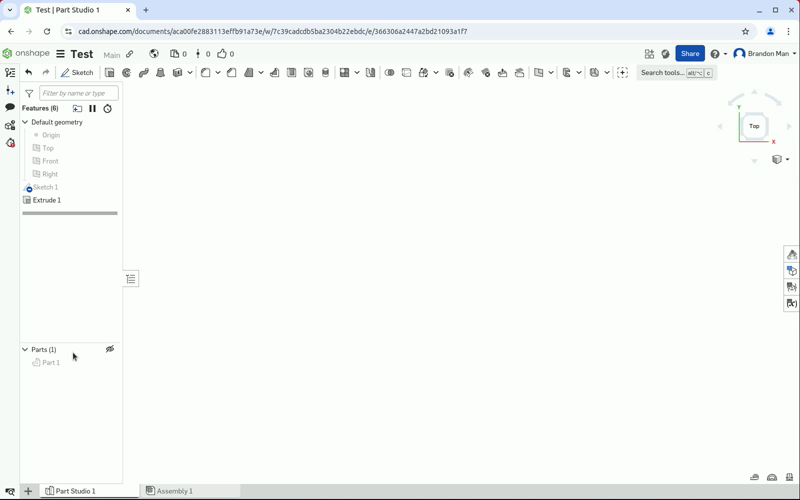
key(shift+s)
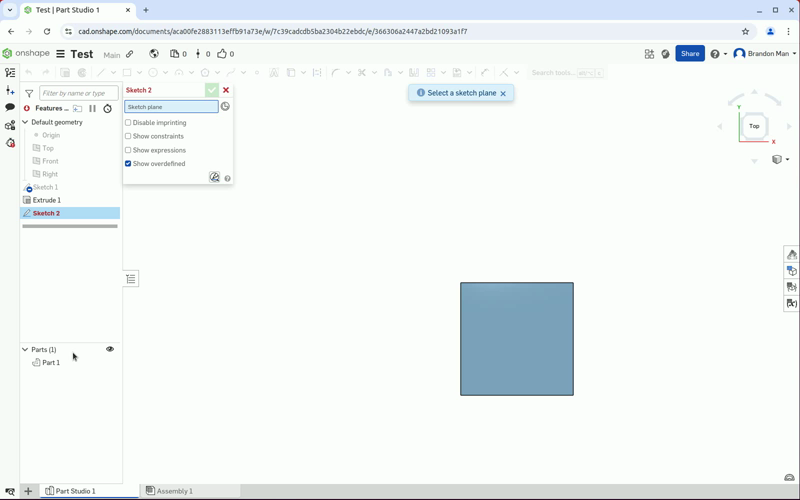
mouse_move(73, 150)
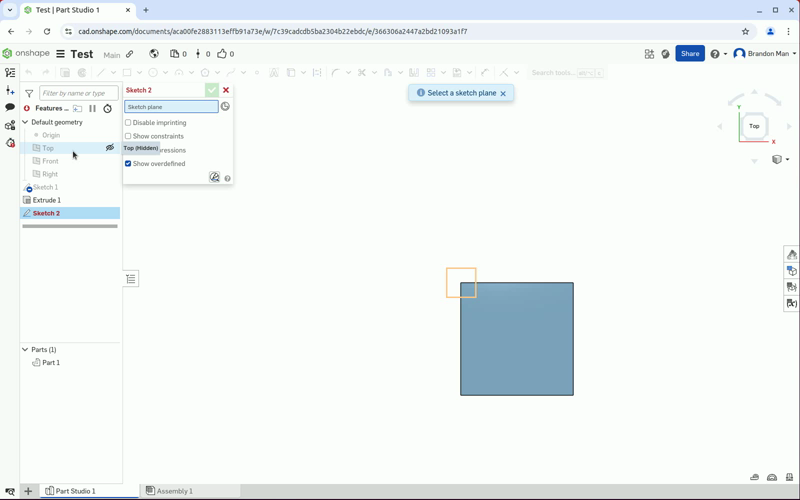
click(73, 150)
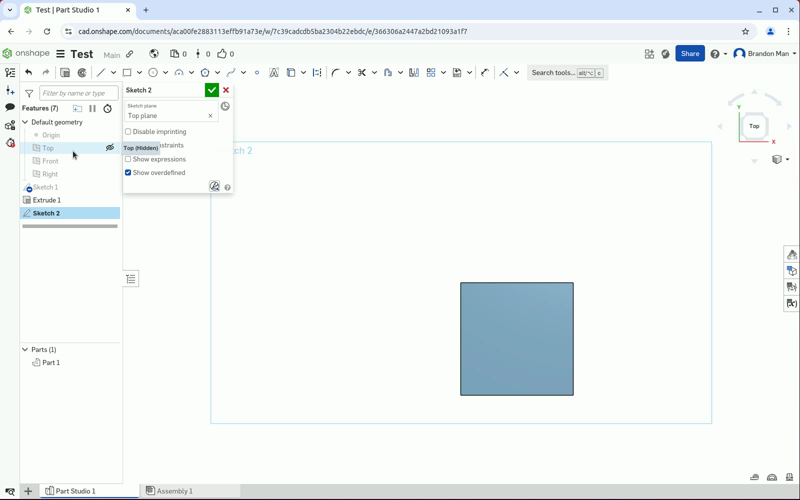
mouse_move(73, 352)
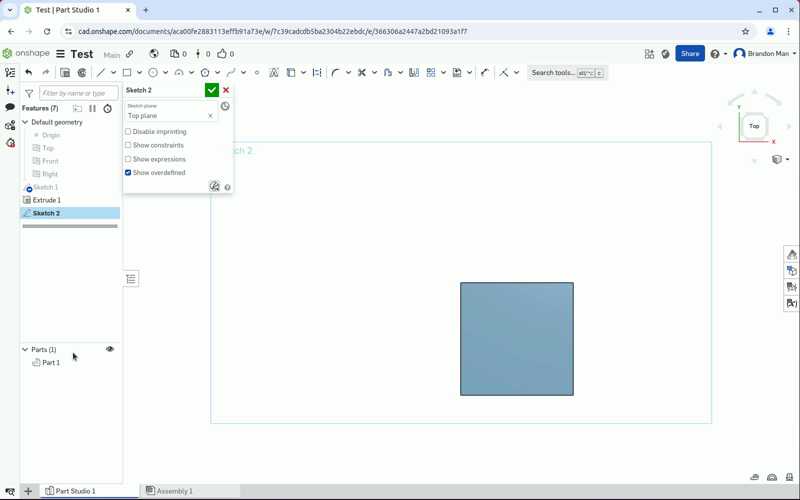
key(y)
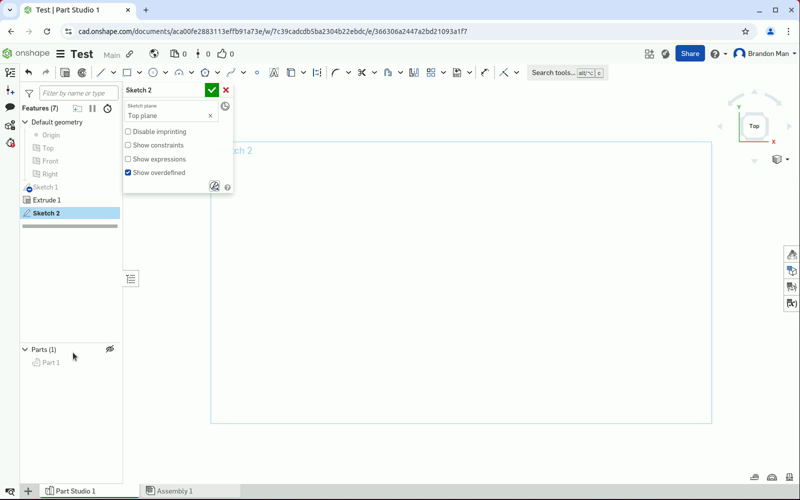
key(l)
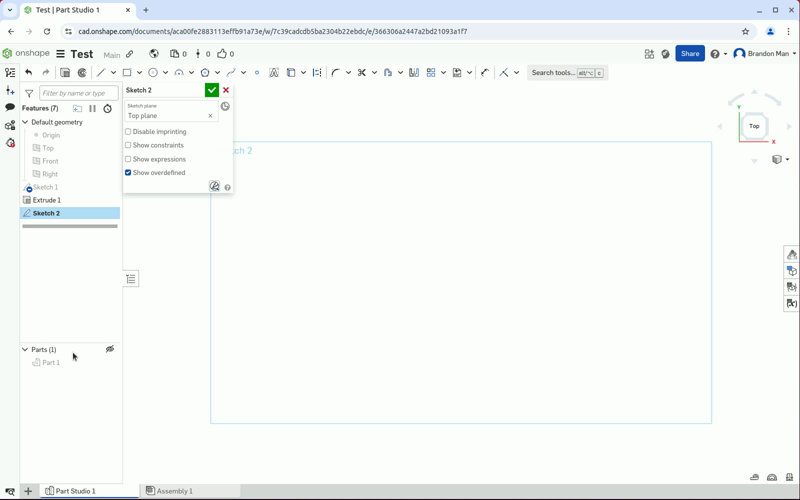
key_down(shift)
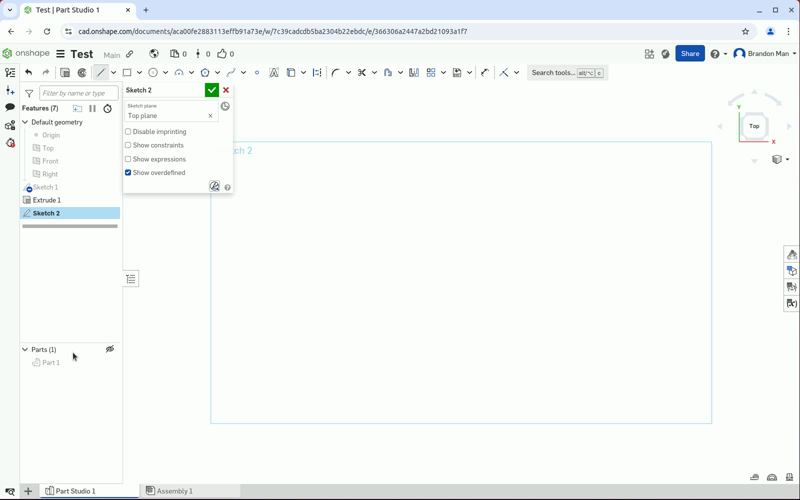
mouse_move(483, 395)
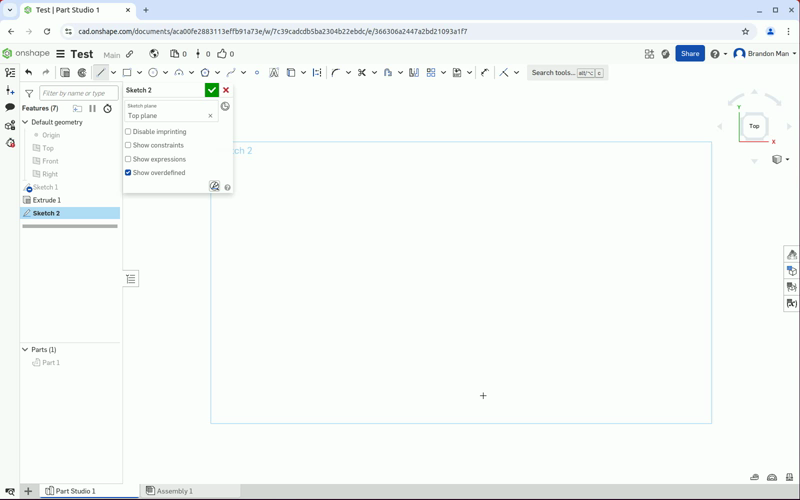
click(483, 395)
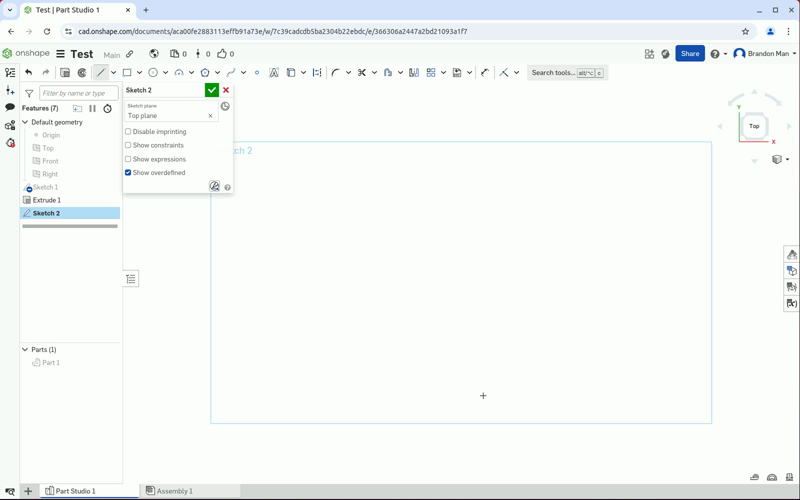
key_up(shift)
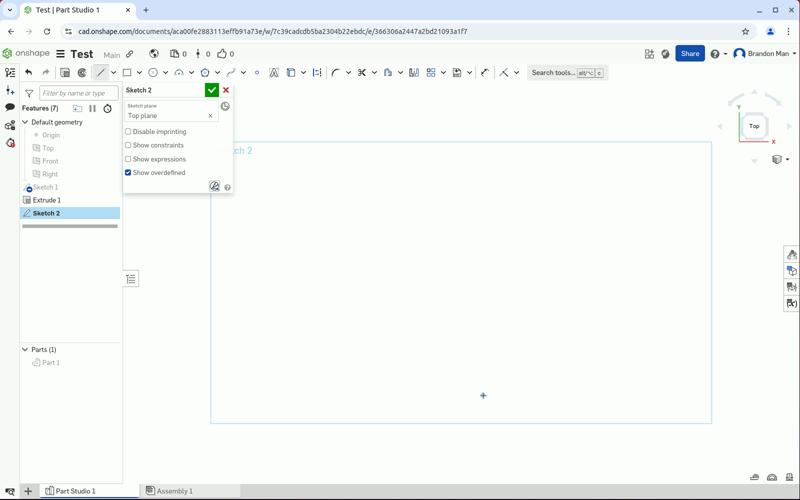
key_down(shift)
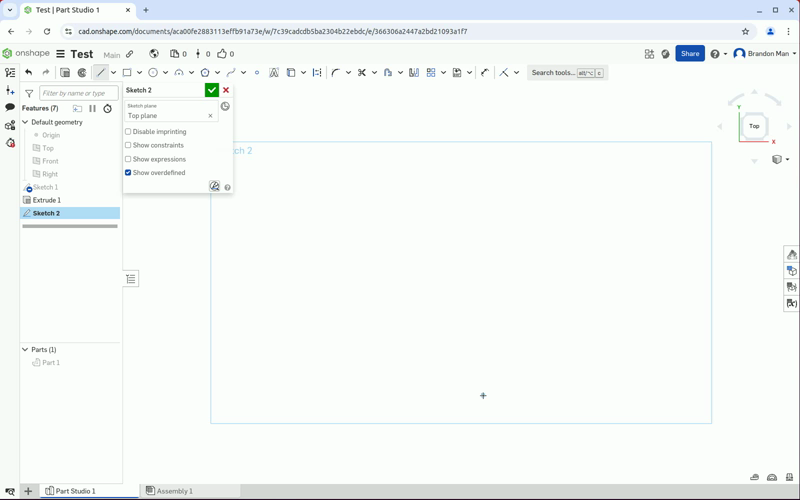
mouse_move(573, 395)
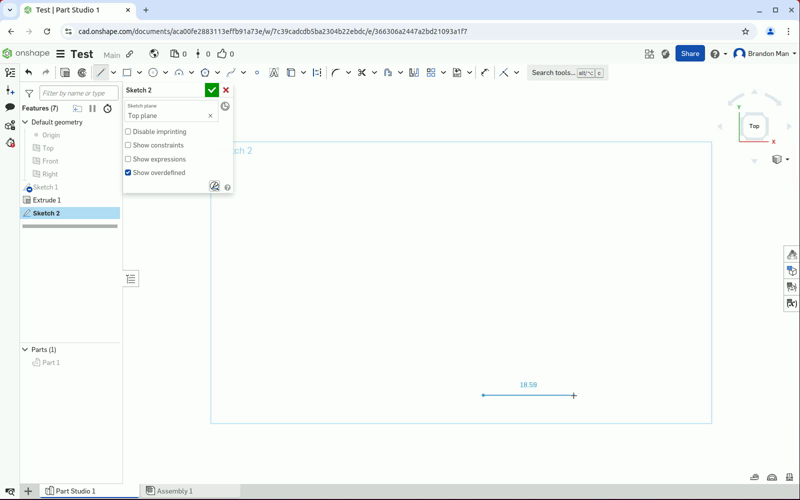
click(573, 395)
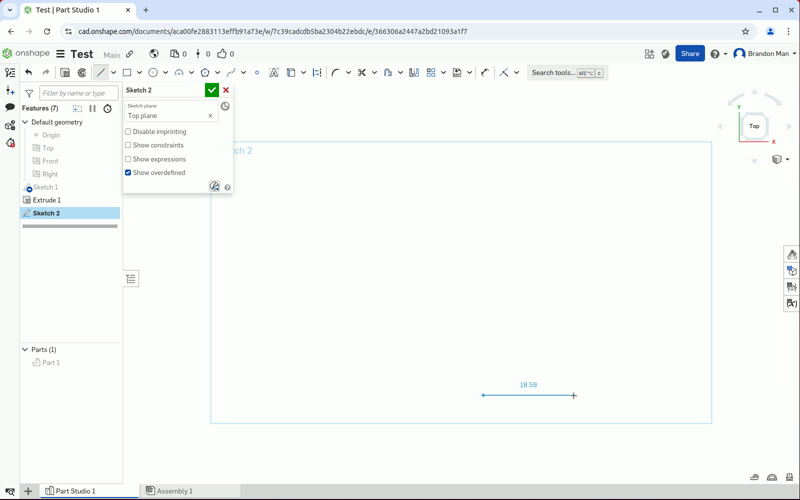
key_up(shift)
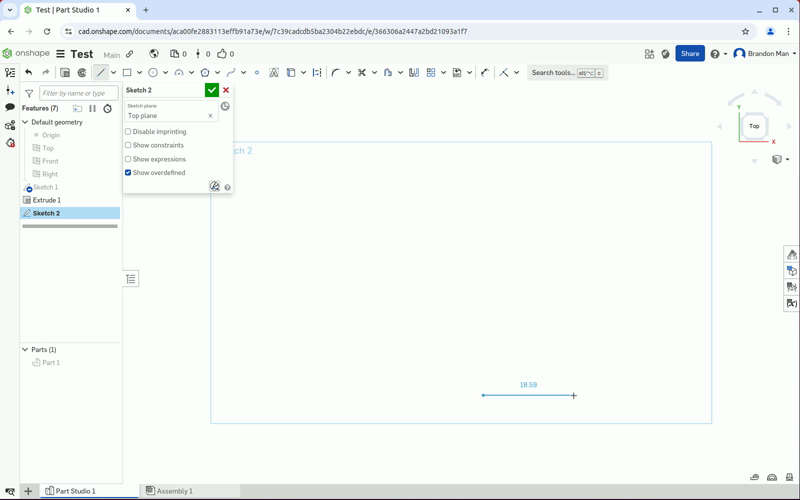
key_down(shift)
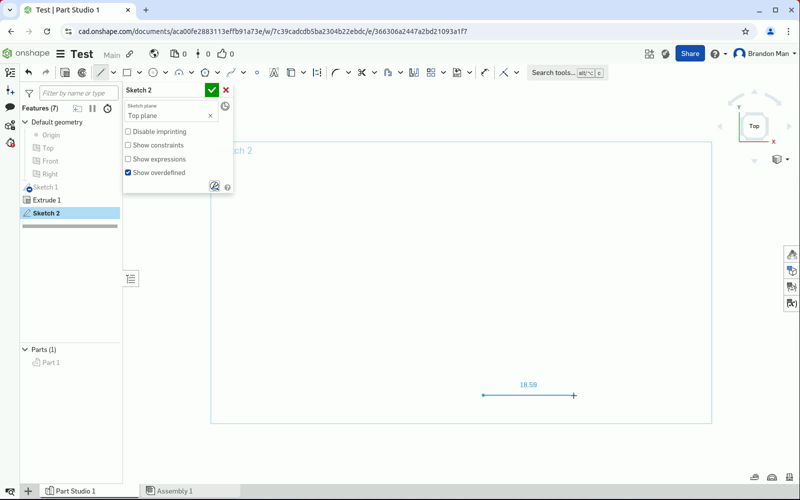
mouse_move(573, 304)
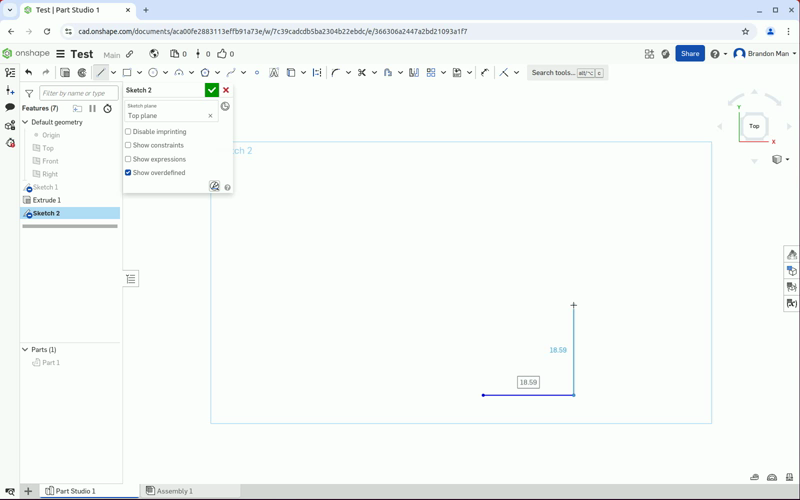
click(573, 304)
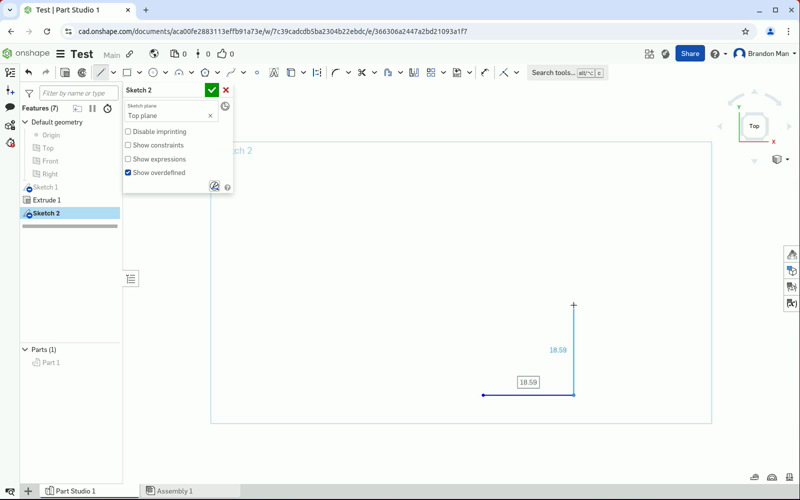
key_up(shift)
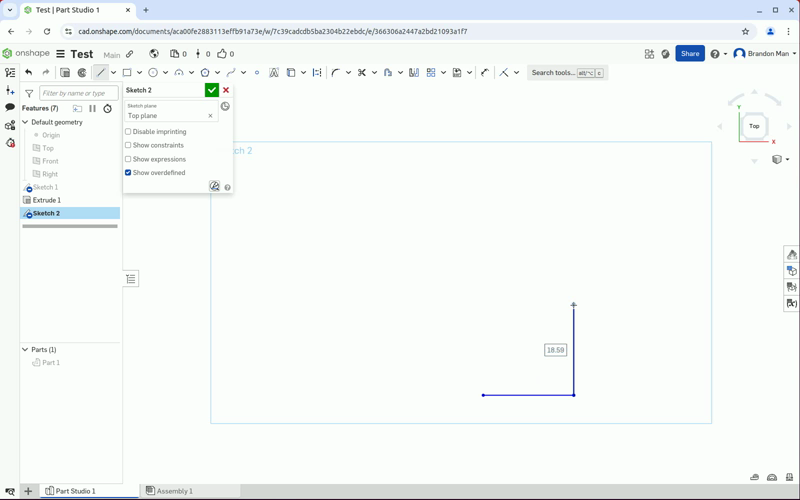
key_down(shift)
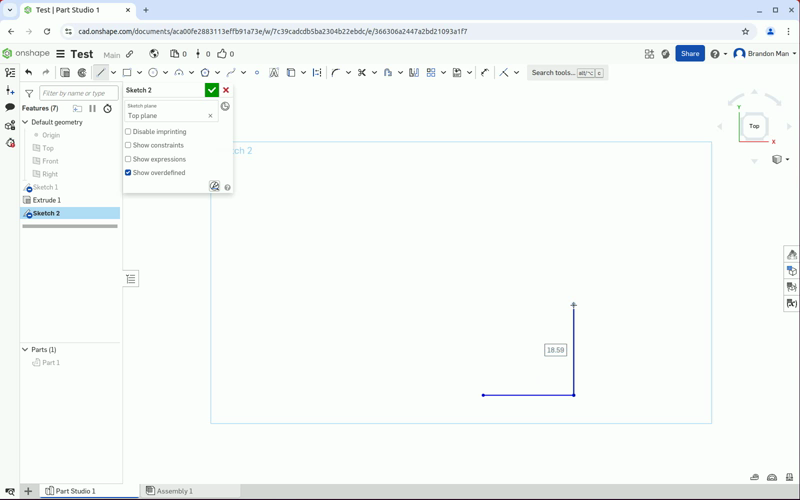
mouse_move(483, 304)
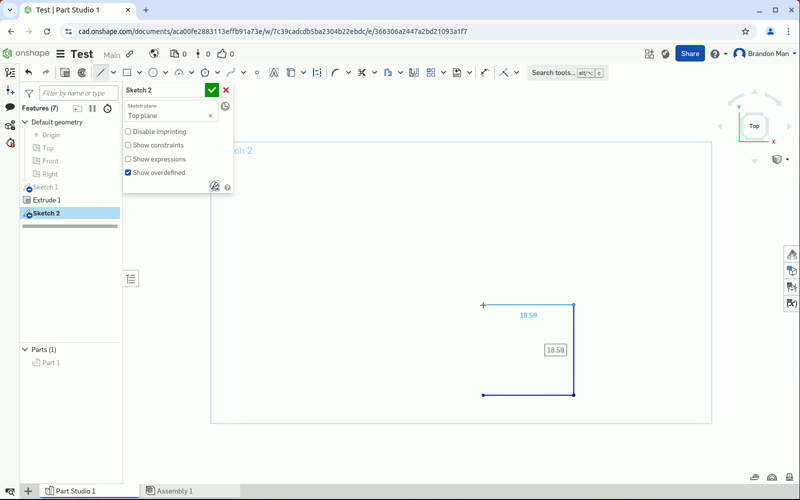
click(483, 304)
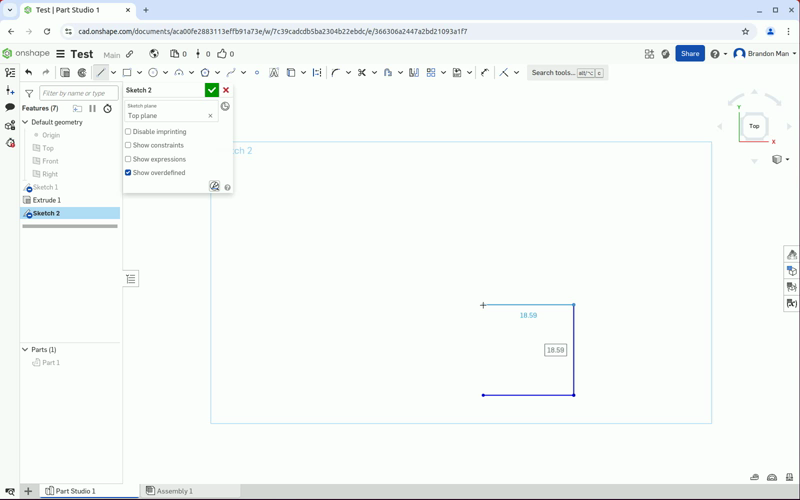
key_up(shift)
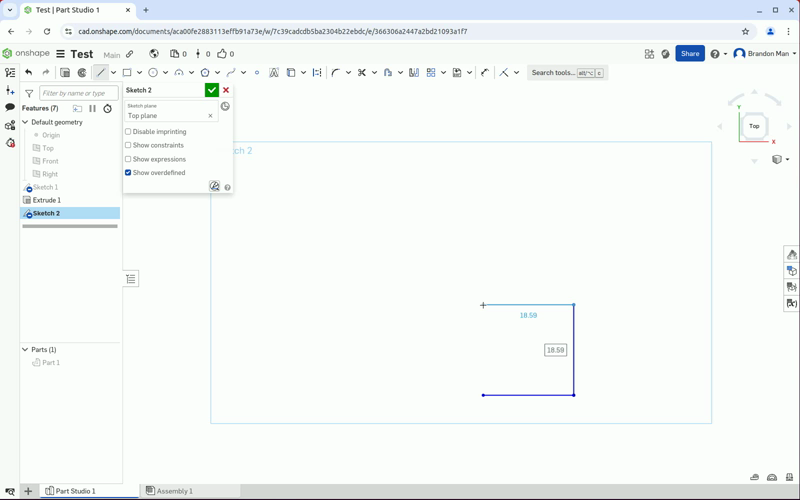
key_down(shift)
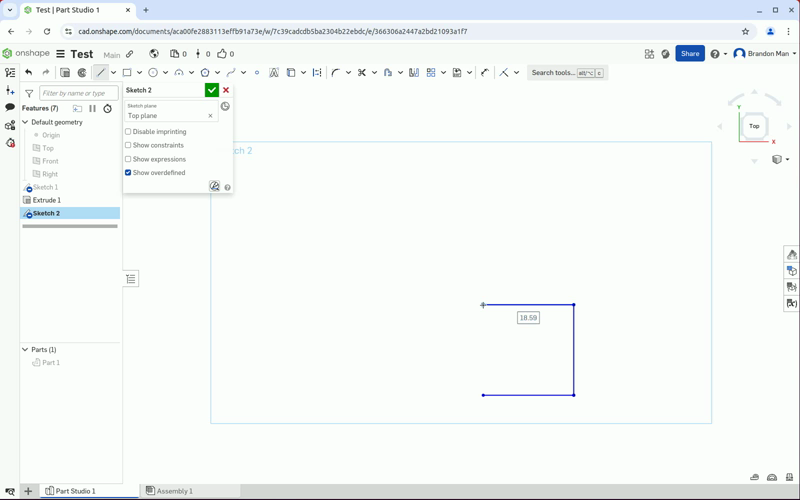
mouse_move(483, 395)
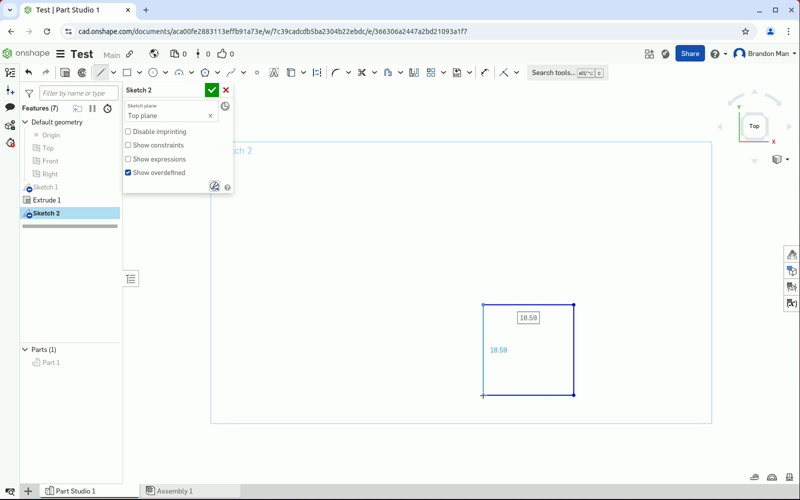
key_up(shift)
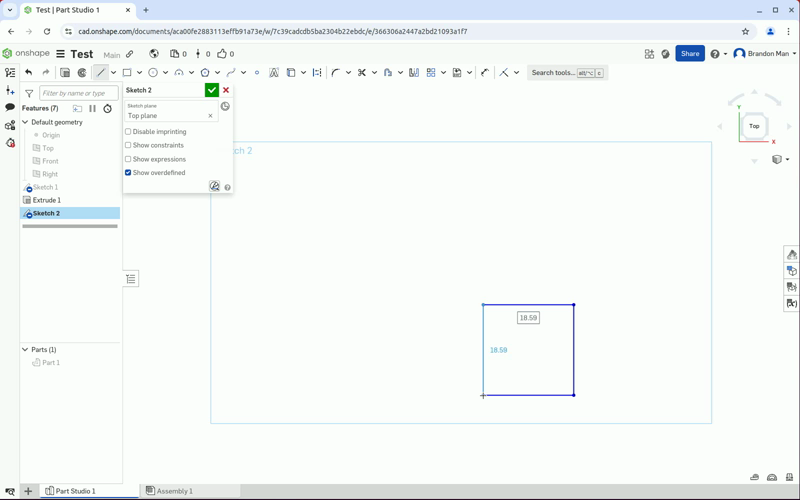
click(483, 395)
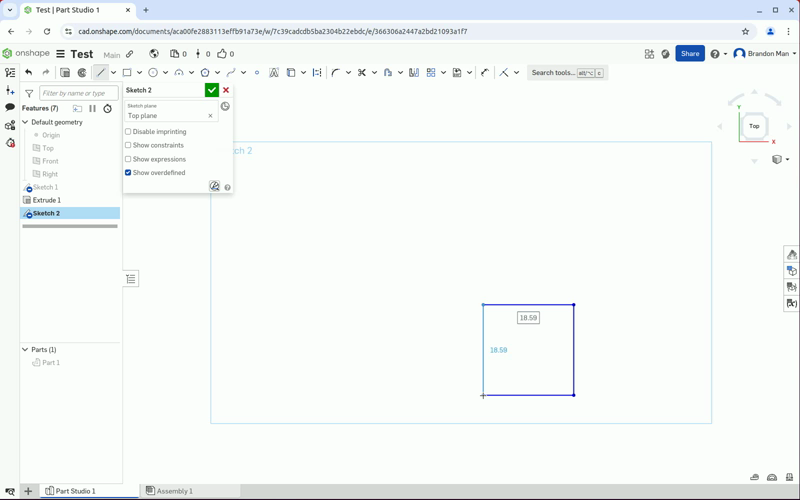
key(esc)
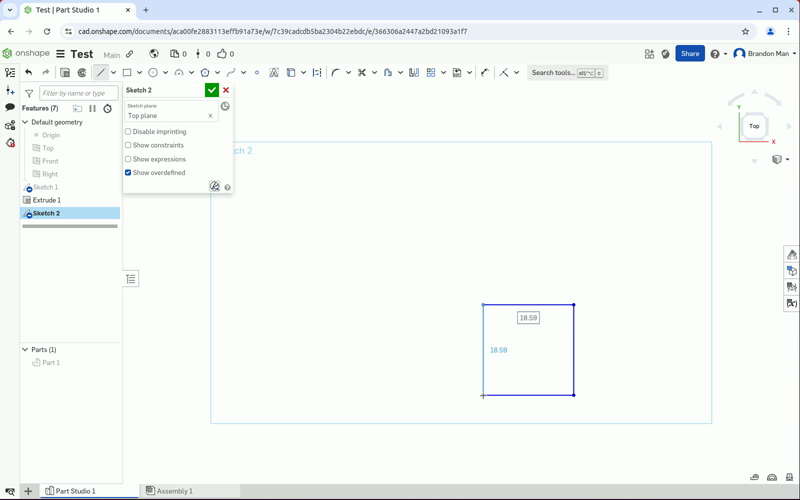
mouse_move(549, 337)
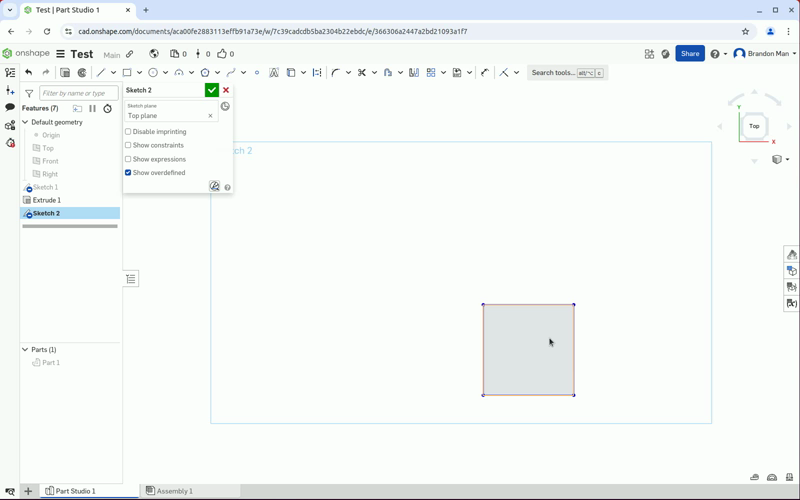
click(549, 337)
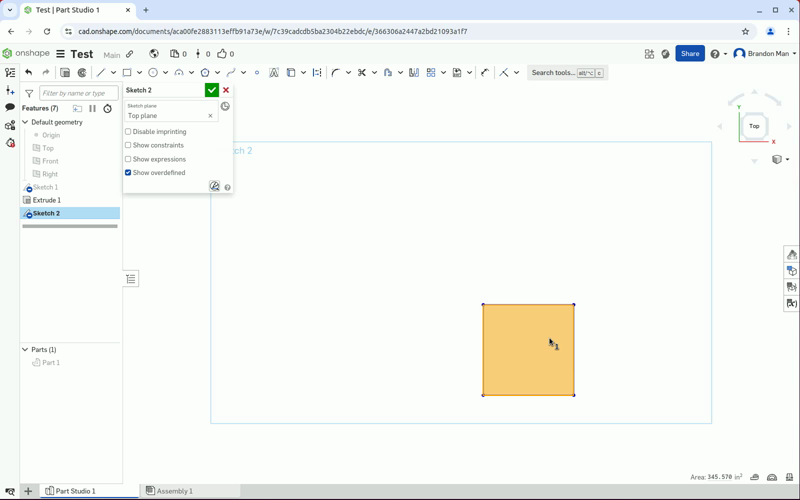
mouse_move(73, 352)
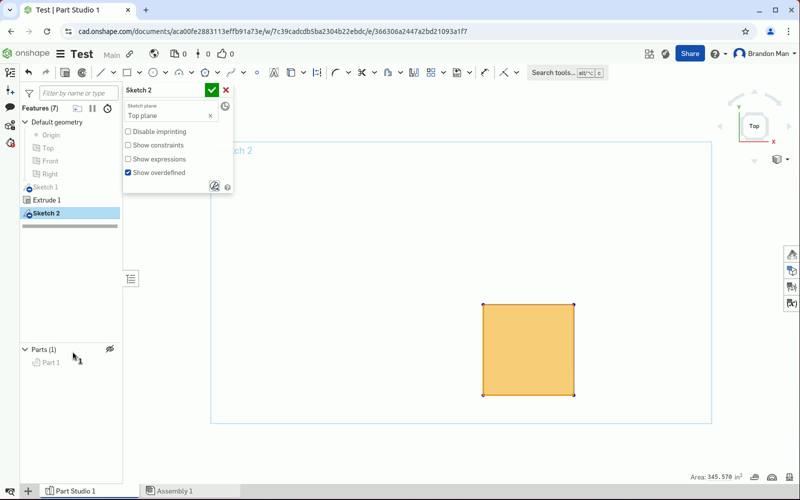
key(shift+y)
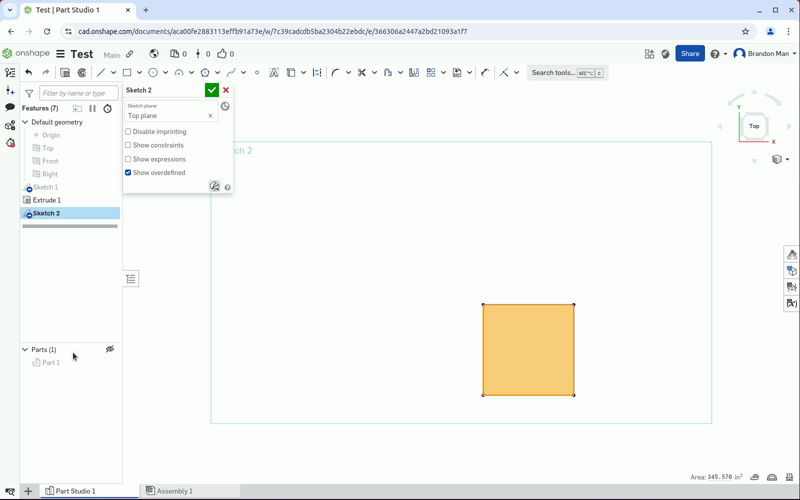
key(shift+e)
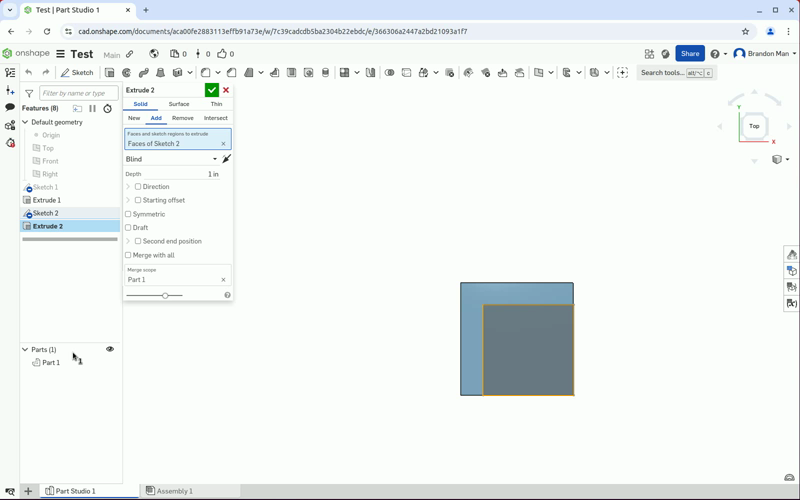
mouse_move(143, 106)
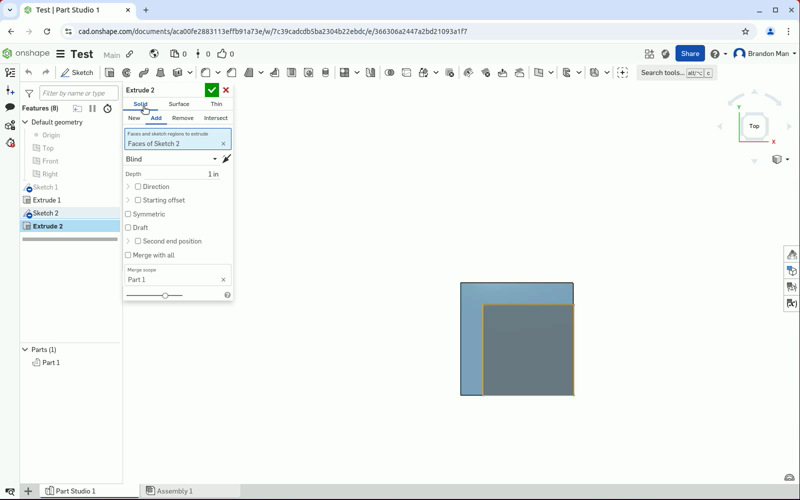
click(143, 106)
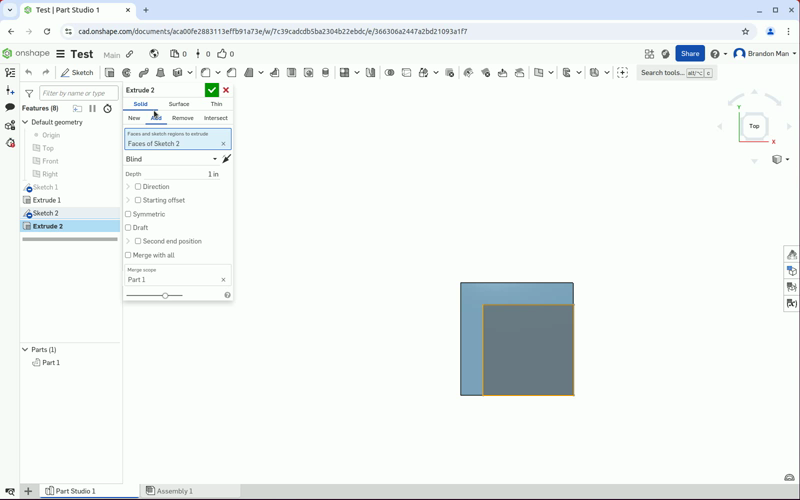
mouse_move(186, 120)
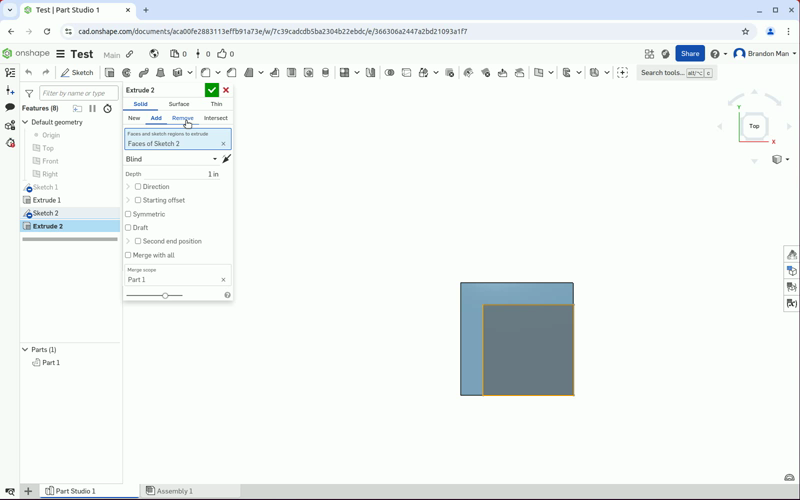
click(186, 120)
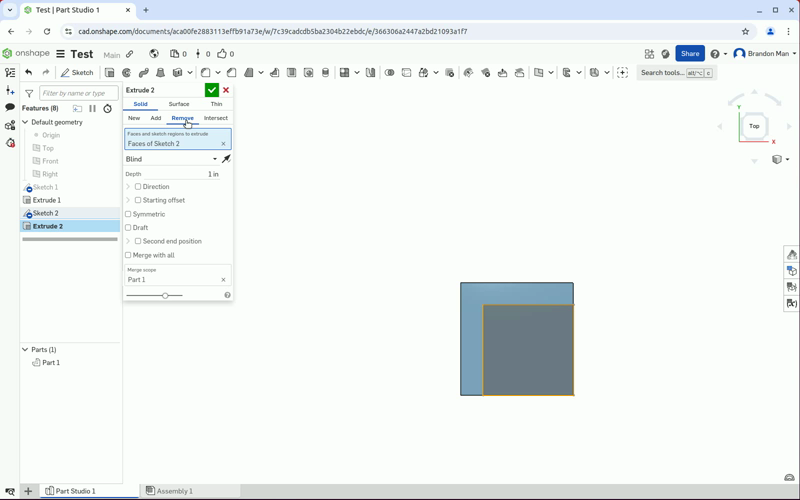
key(tab, 4)
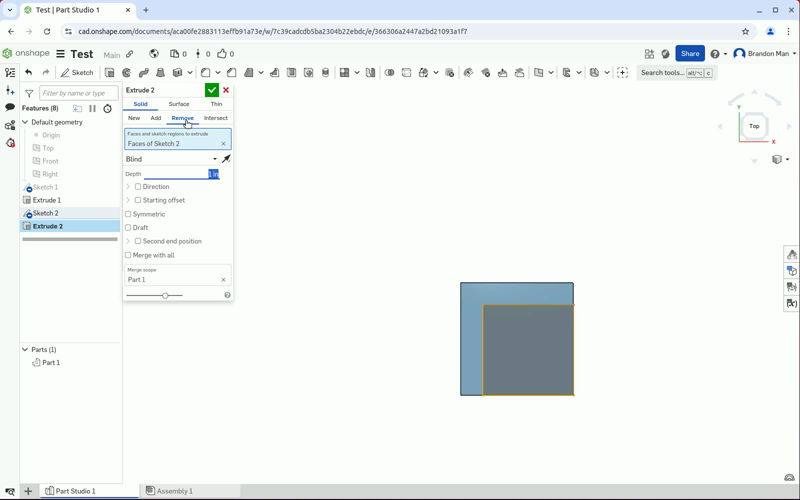
text(18.535)
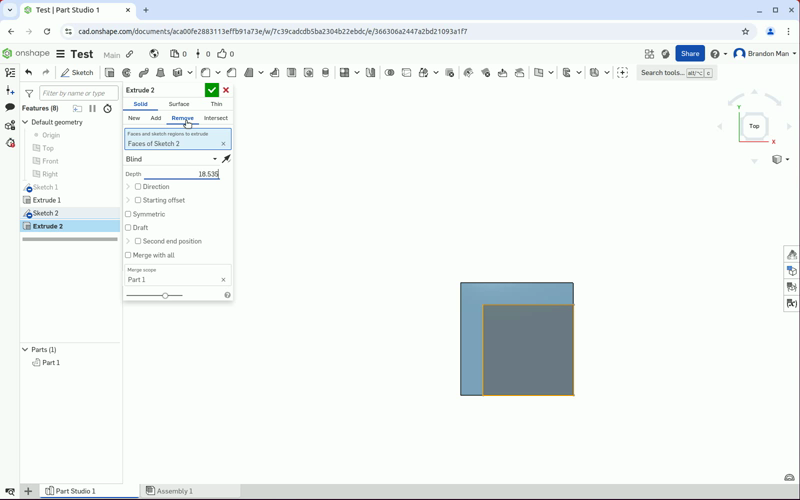
key(tab, 6)
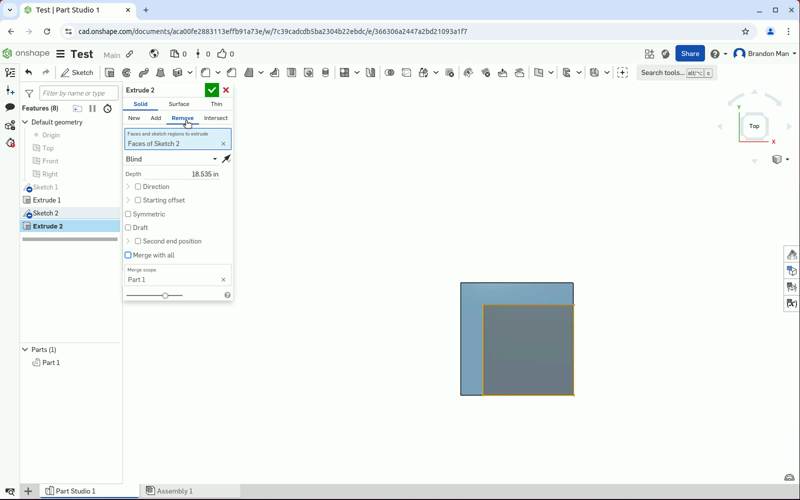
key(space)
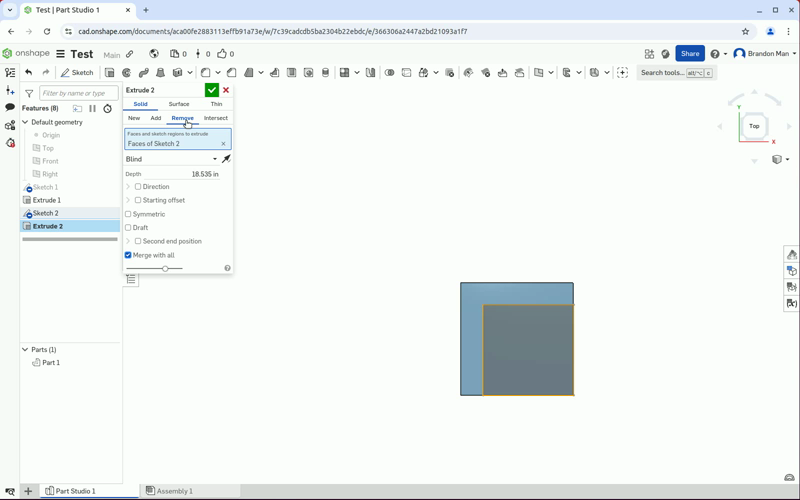
key(enter)
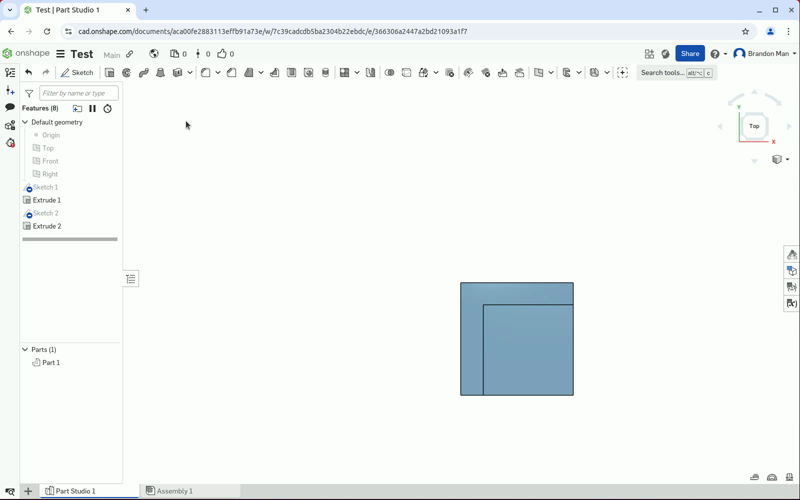
key(shift+h)
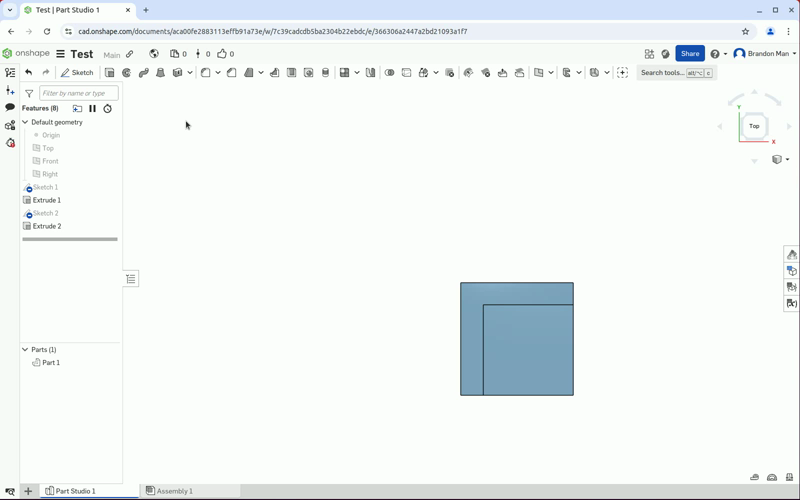
key(shift+h)
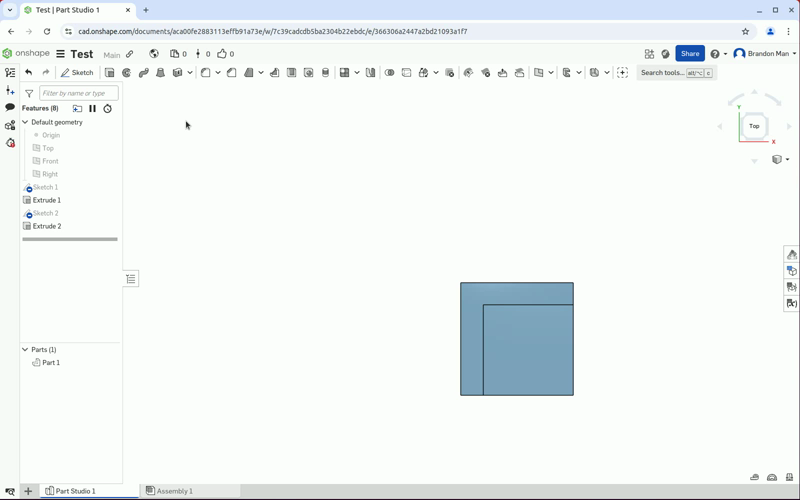
mouse_move(73, 189)
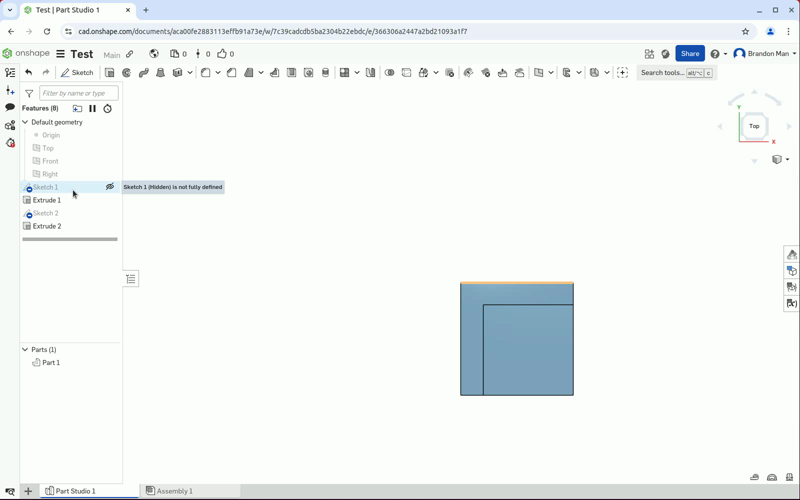
click(73, 189)
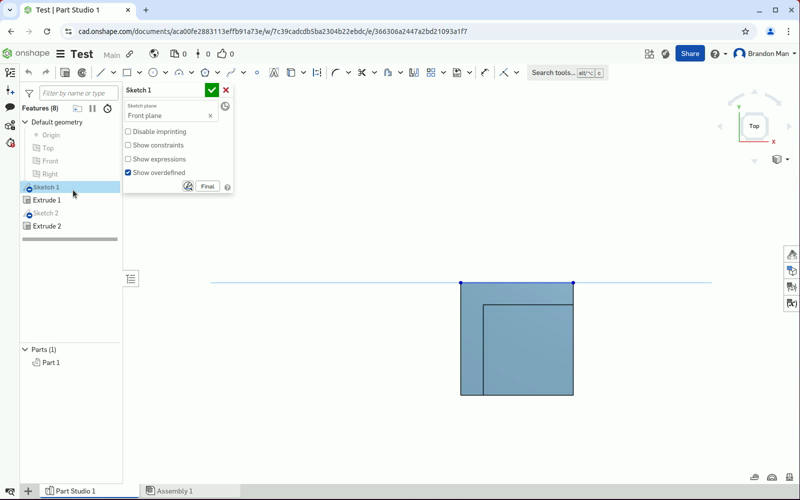
mouse_move(229, 92)
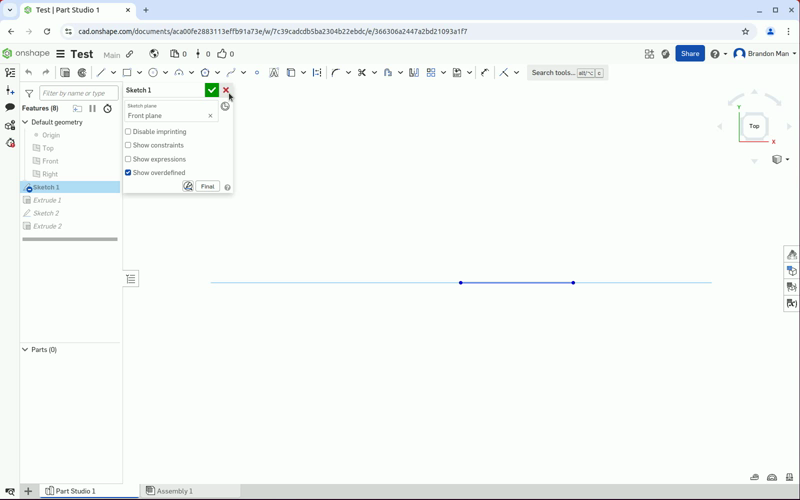
click(229, 92)
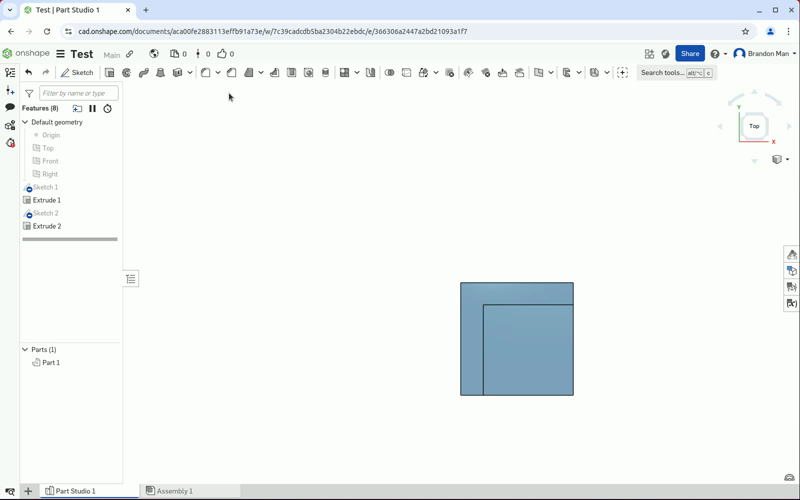
mouse_move(541, 75)
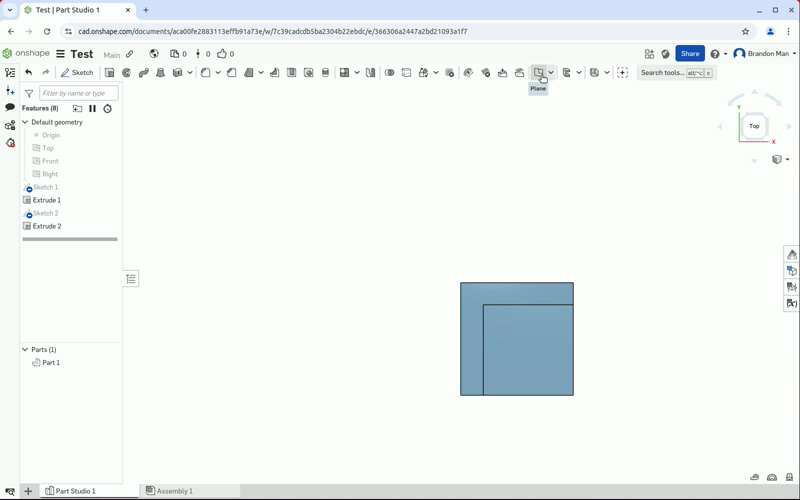
click(541, 75)
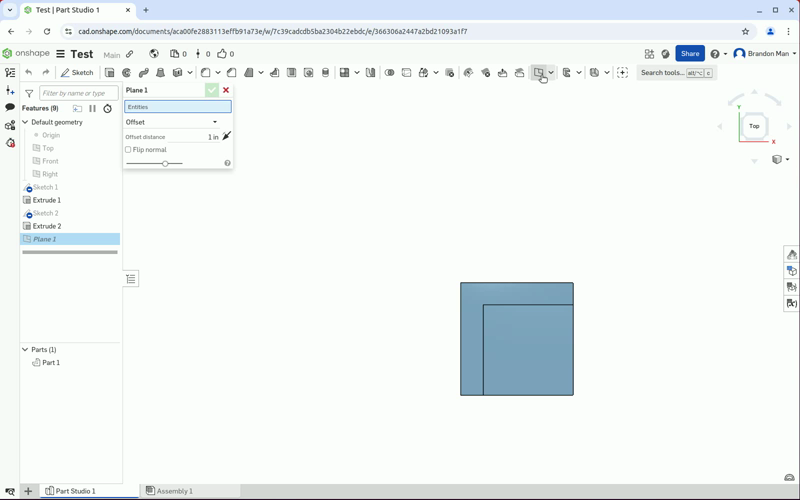
mouse_move(73, 150)
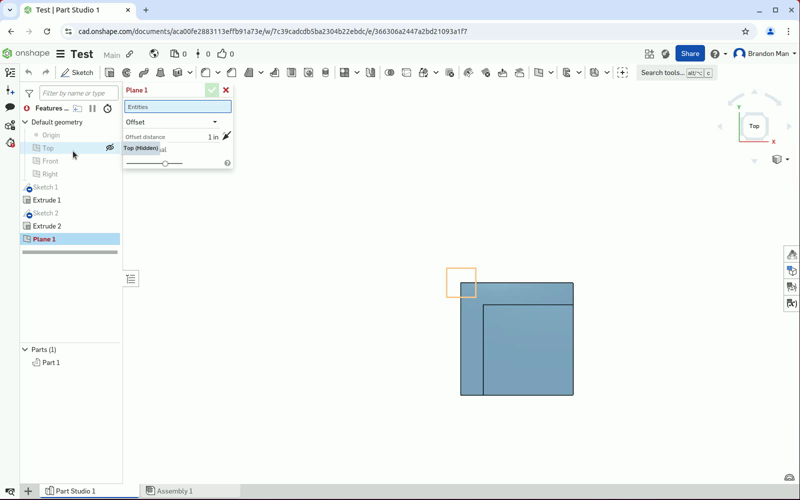
click(73, 150)
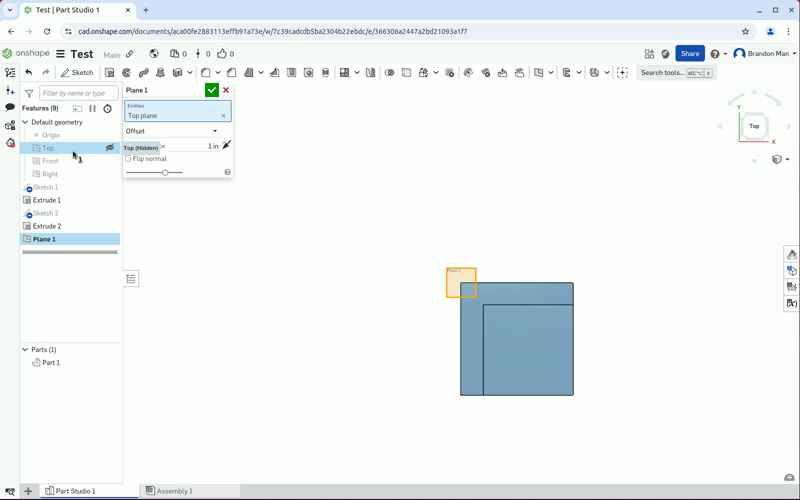
key(tab, 2)
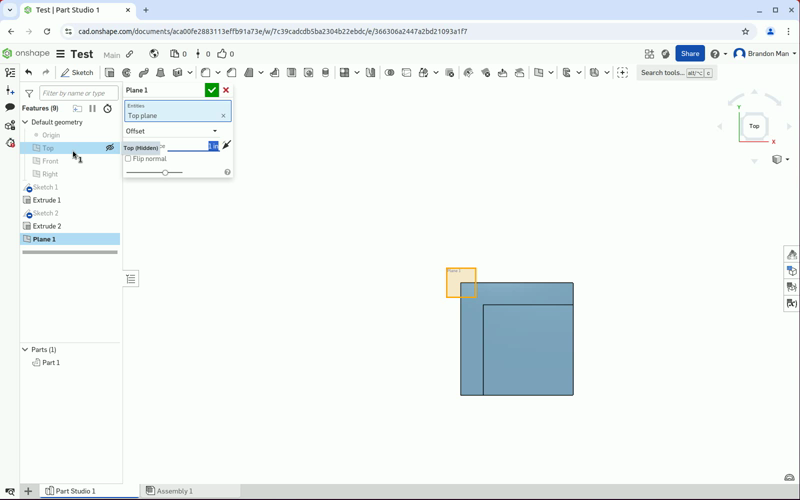
text(18.548)
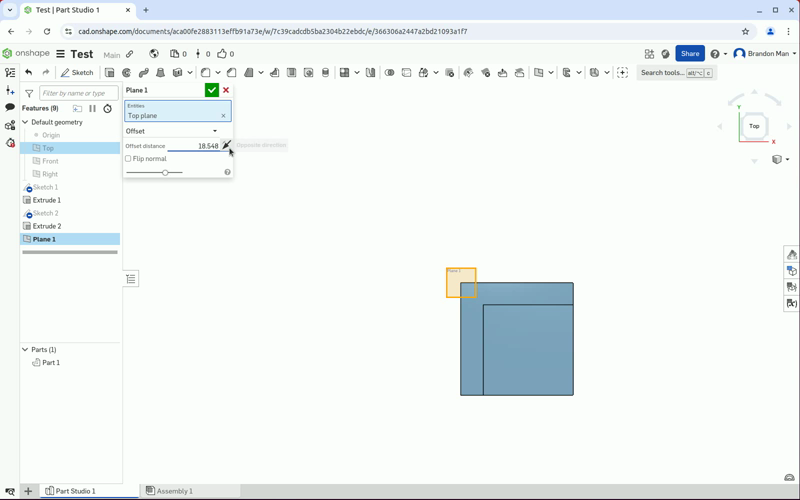
mouse_move(229, 147)
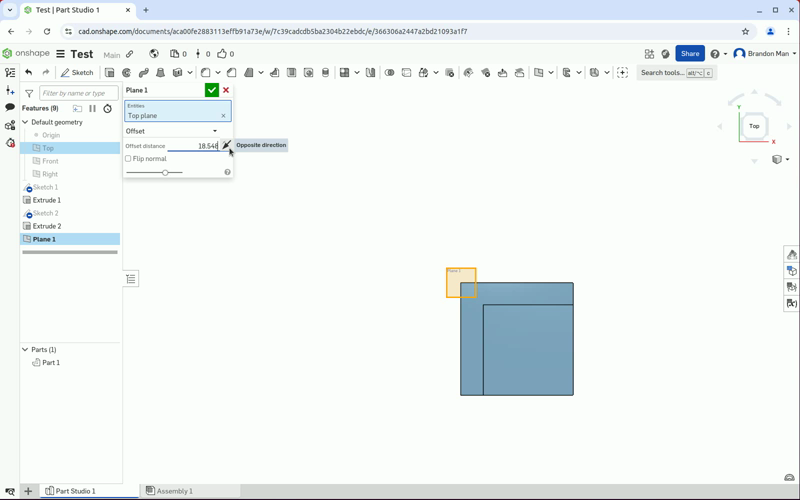
click(229, 147)
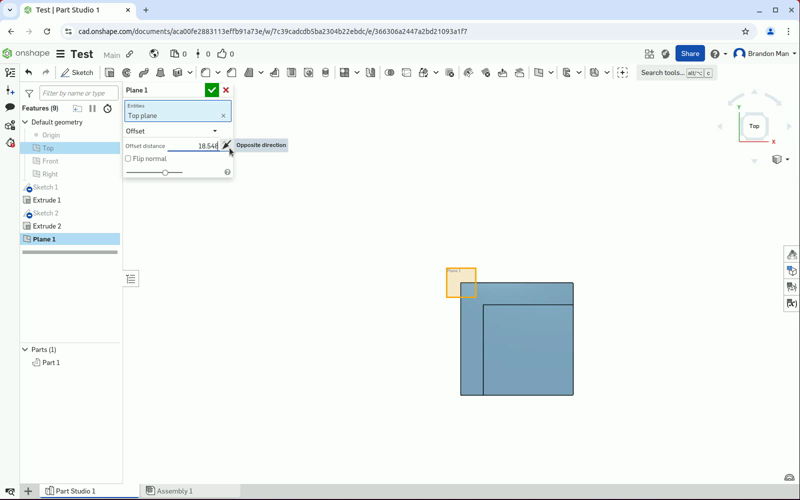
key(enter, 2)
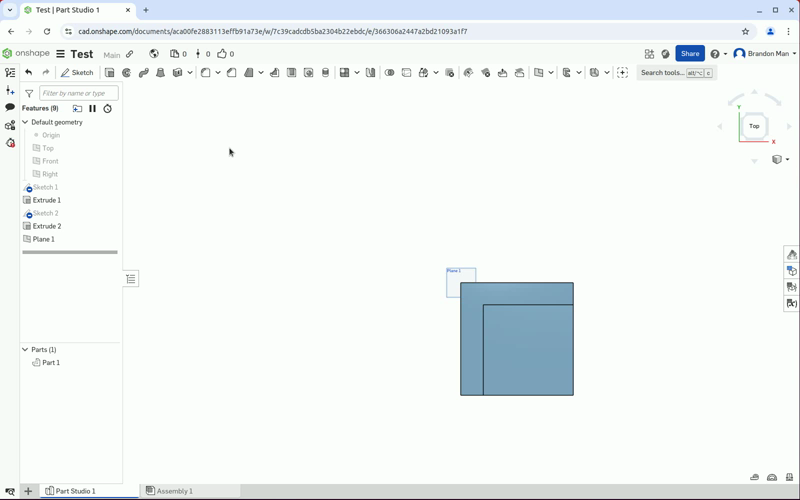
key(shift+s)
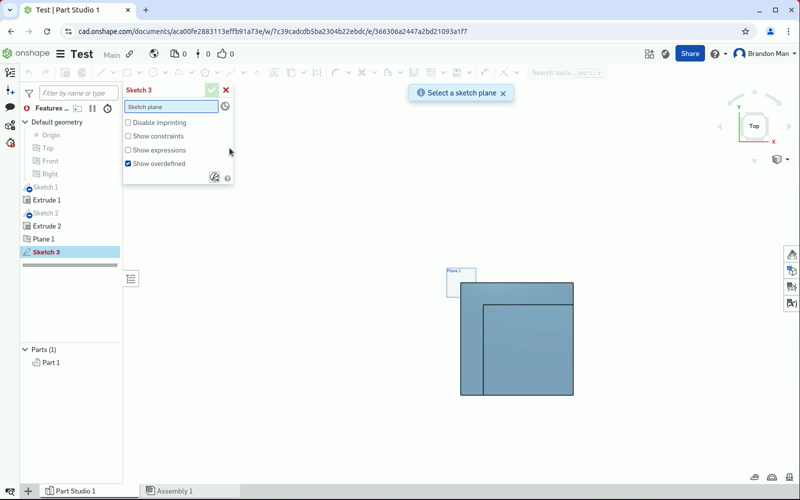
mouse_move(73, 241)
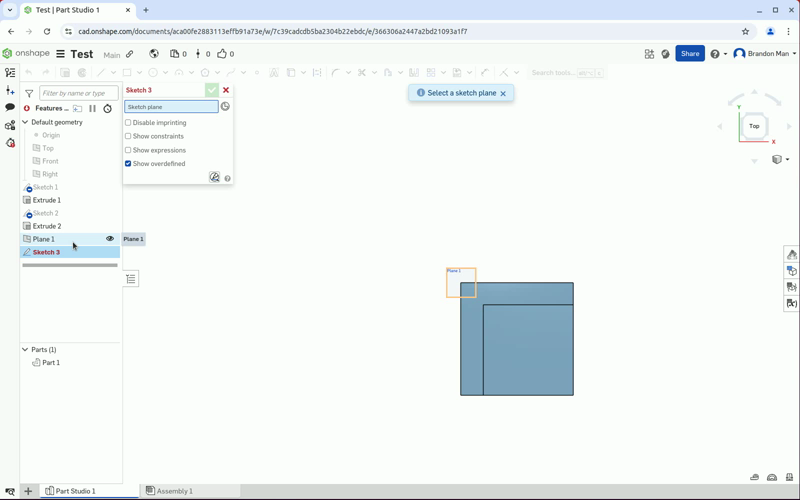
click(73, 241)
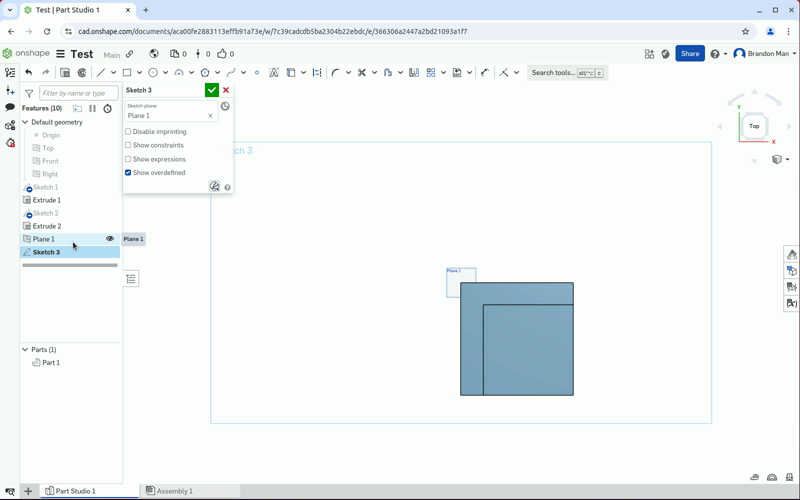
mouse_move(73, 352)
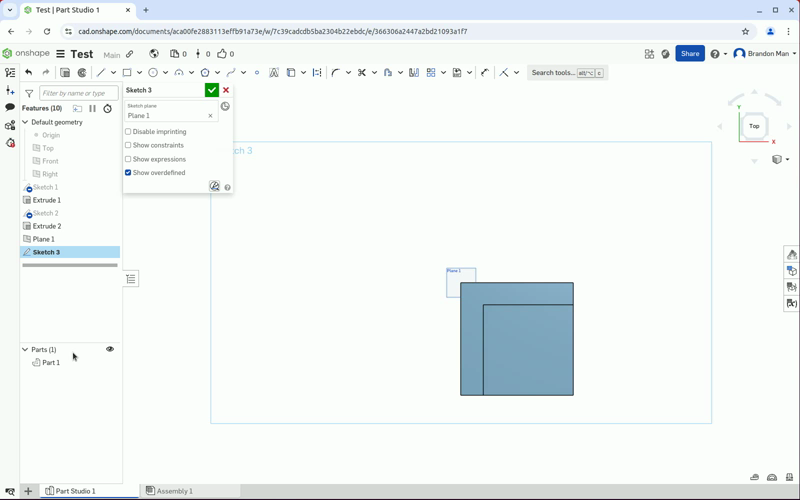
key(y)
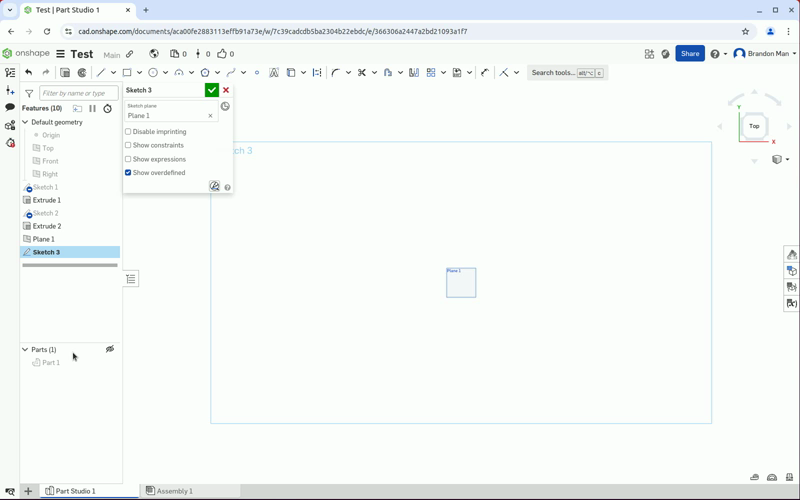
key(l)
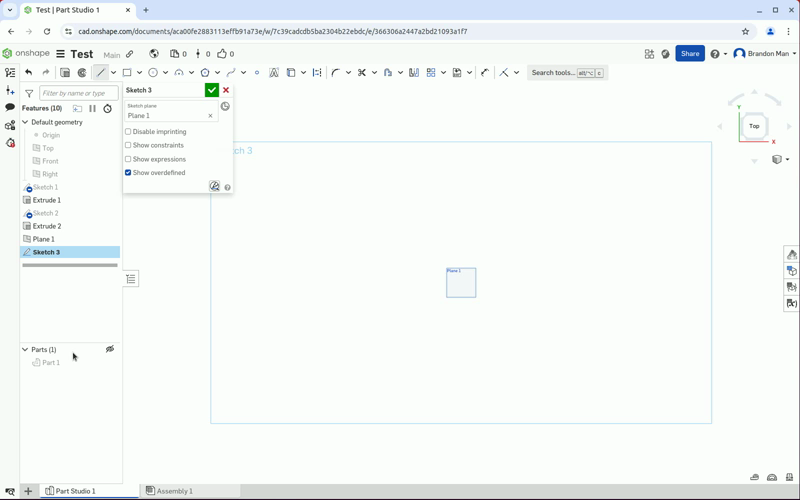
key_down(shift)
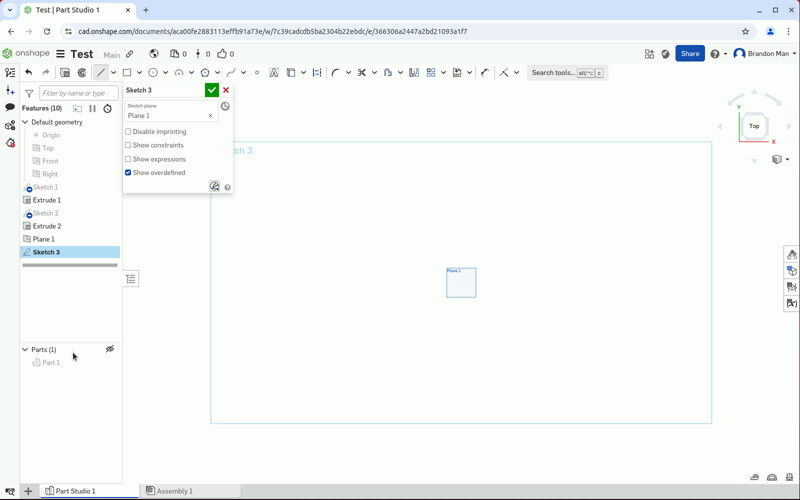
mouse_move(551, 395)
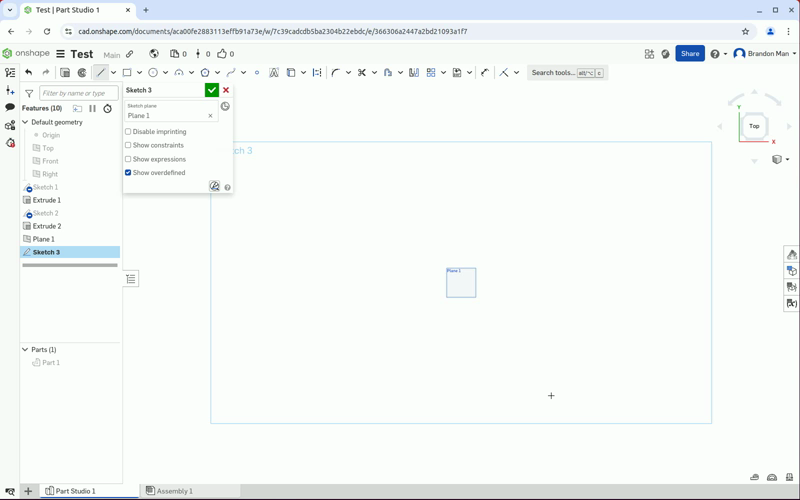
click(551, 395)
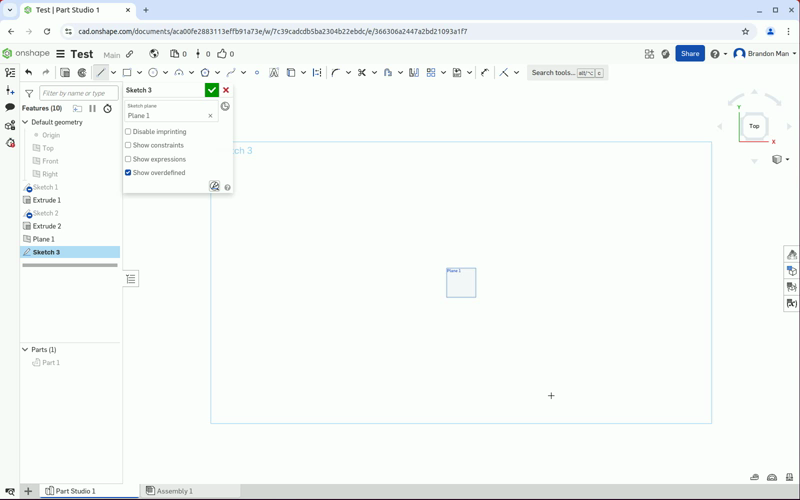
key_up(shift)
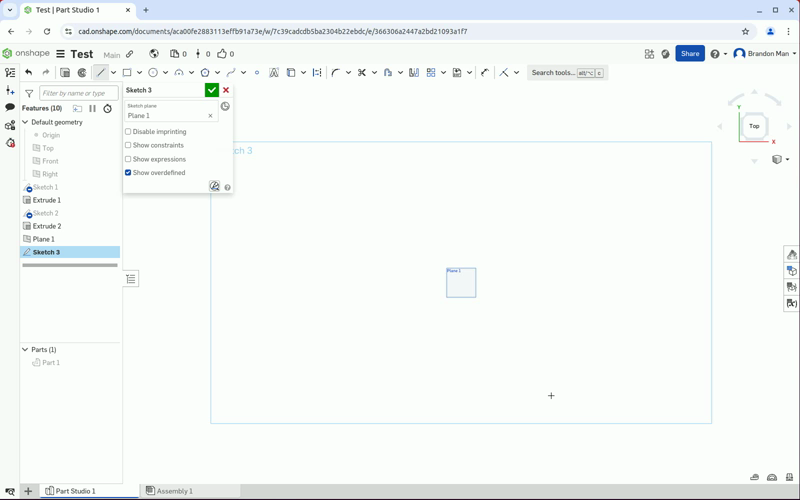
key_down(shift)
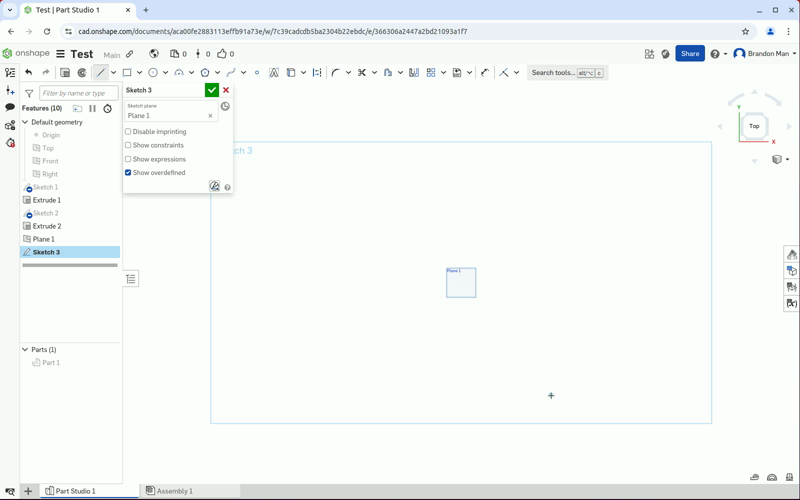
mouse_move(581, 395)
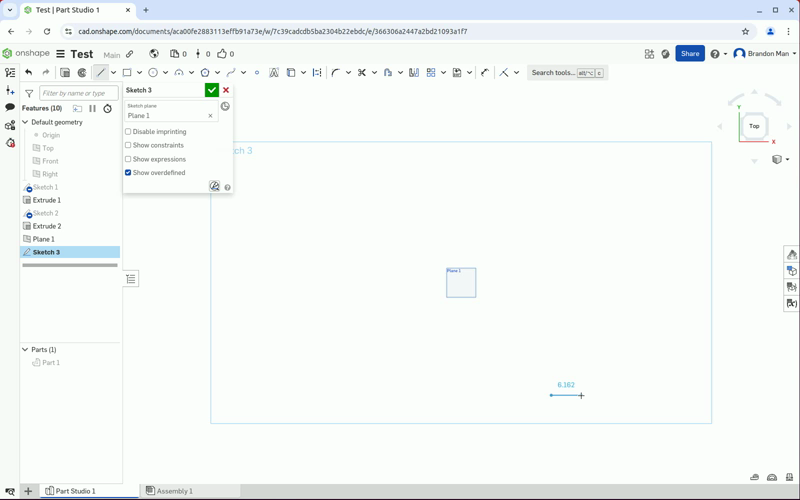
mouse_move(574, 395)
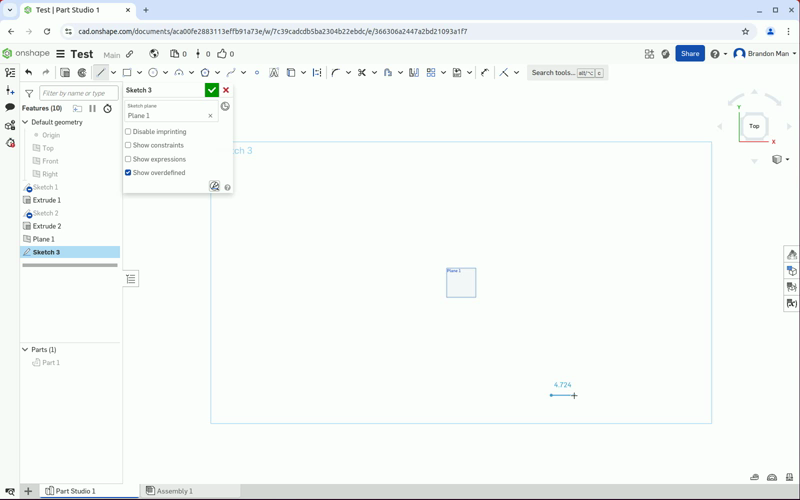
click(574, 395)
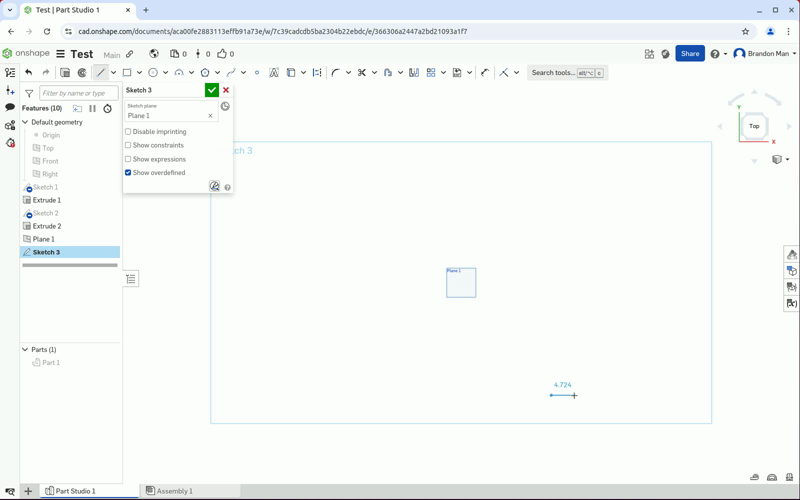
key_up(shift)
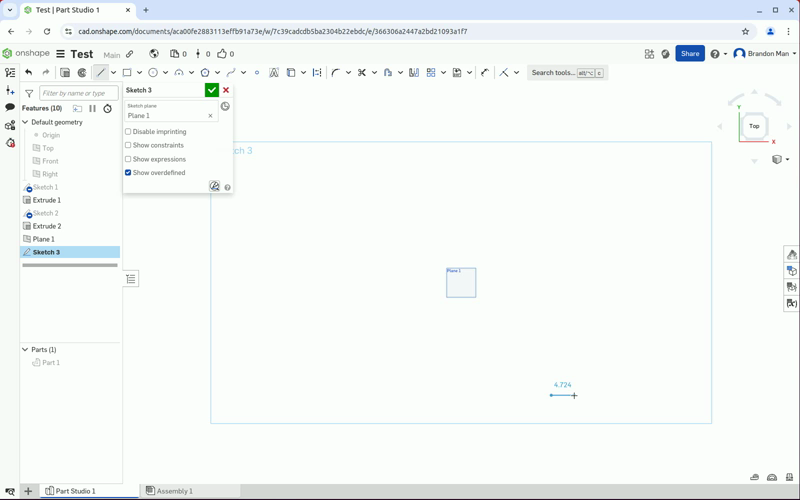
key_down(shift)
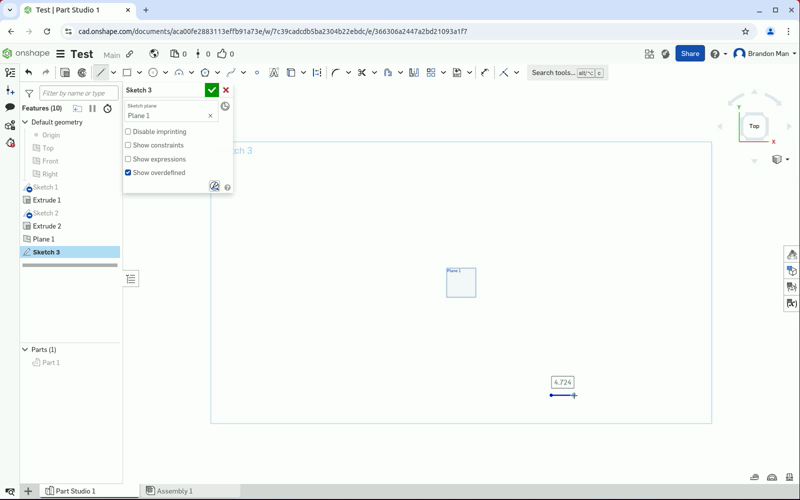
mouse_move(589, 395)
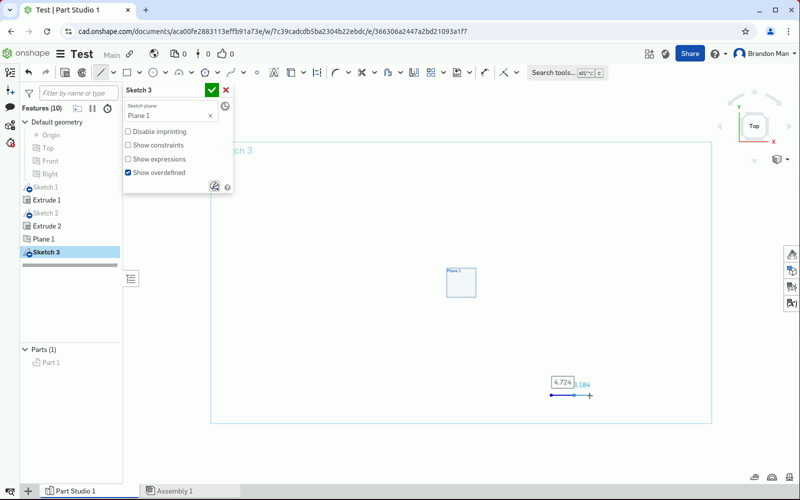
mouse_move(574, 372)
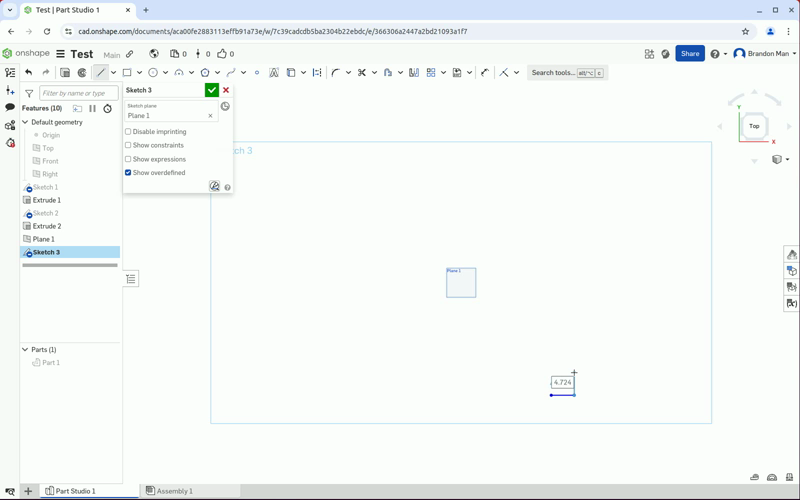
click(574, 372)
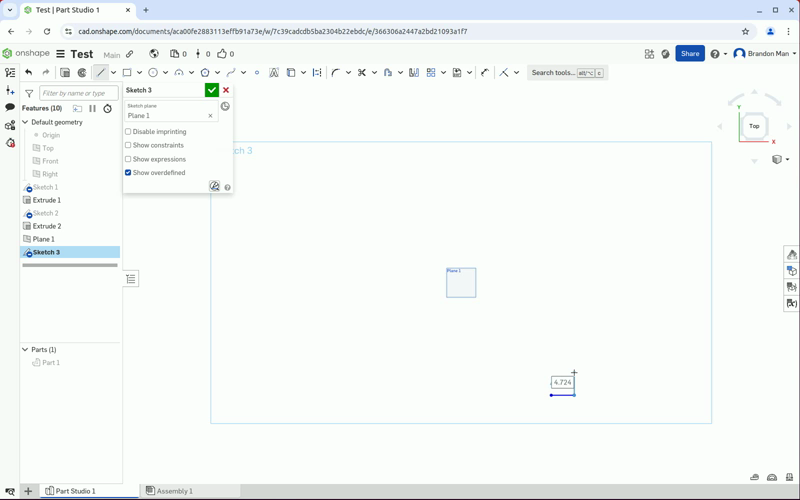
key_up(shift)
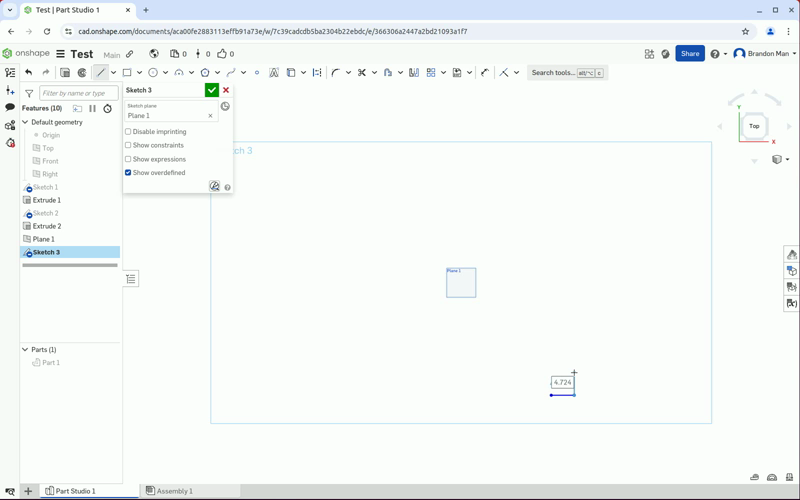
key_down(shift)
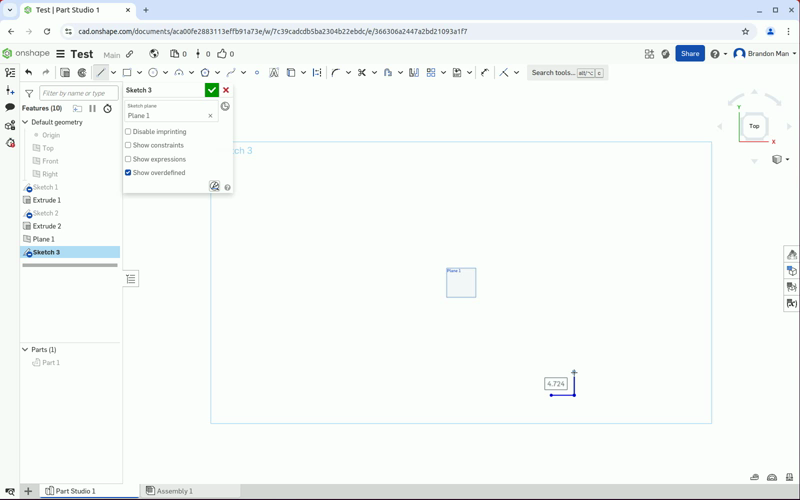
mouse_move(589, 372)
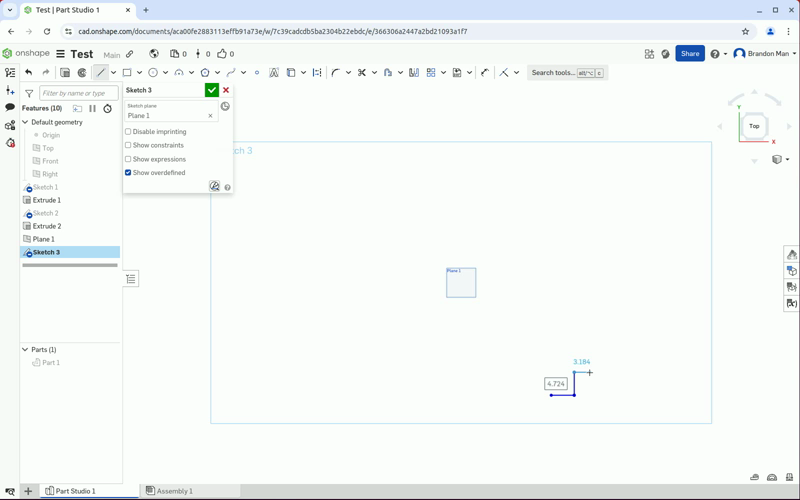
mouse_move(551, 372)
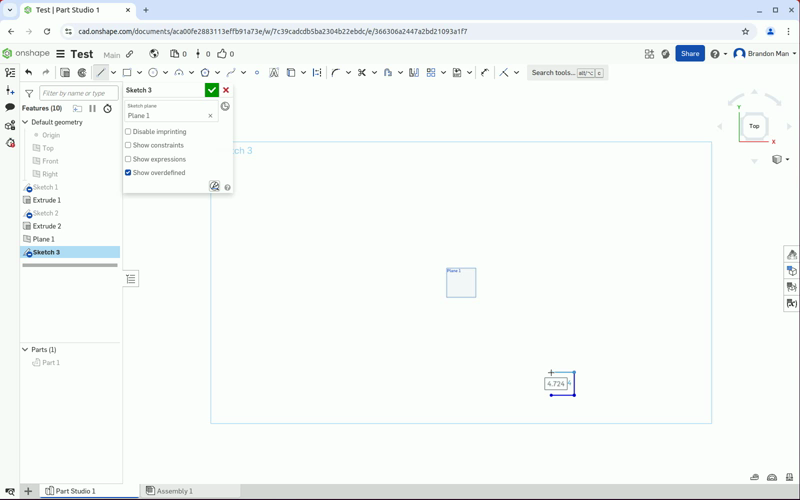
click(551, 372)
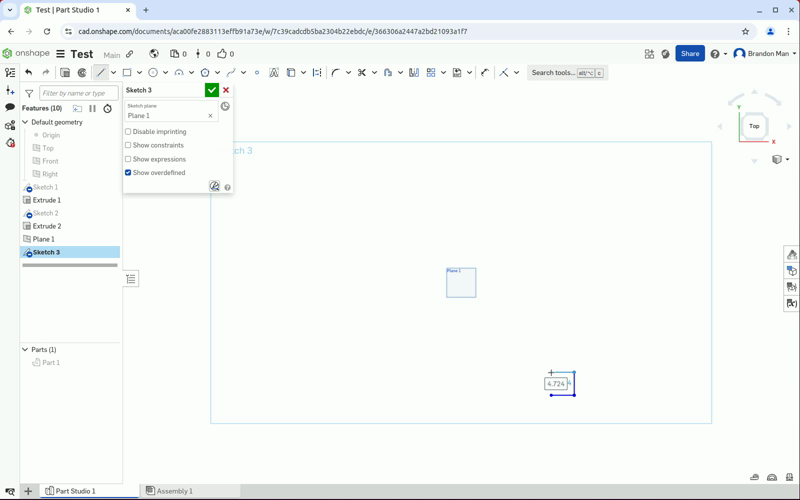
key_up(shift)
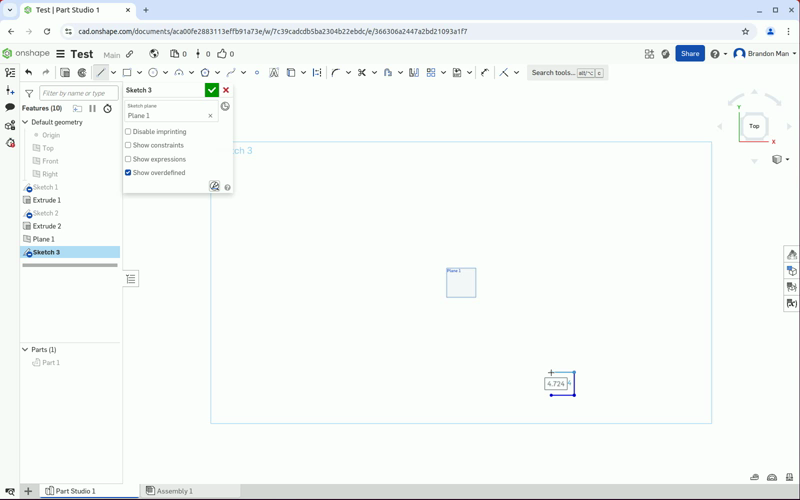
mouse_move(581, 372)
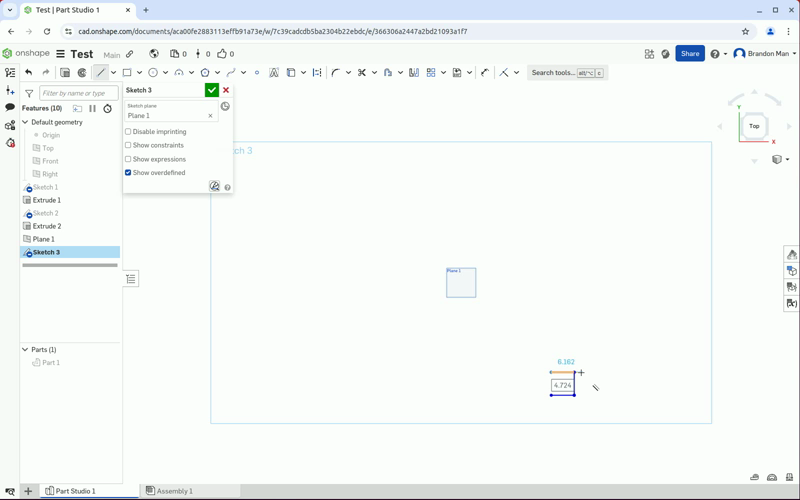
key_down(shift)
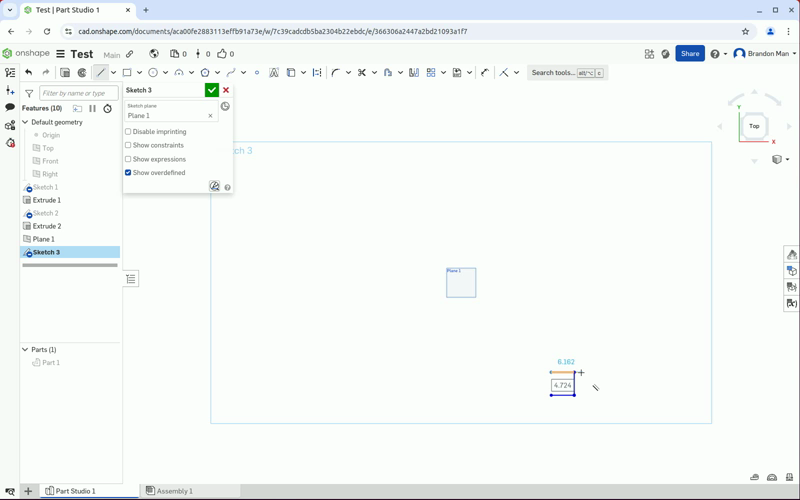
mouse_move(551, 395)
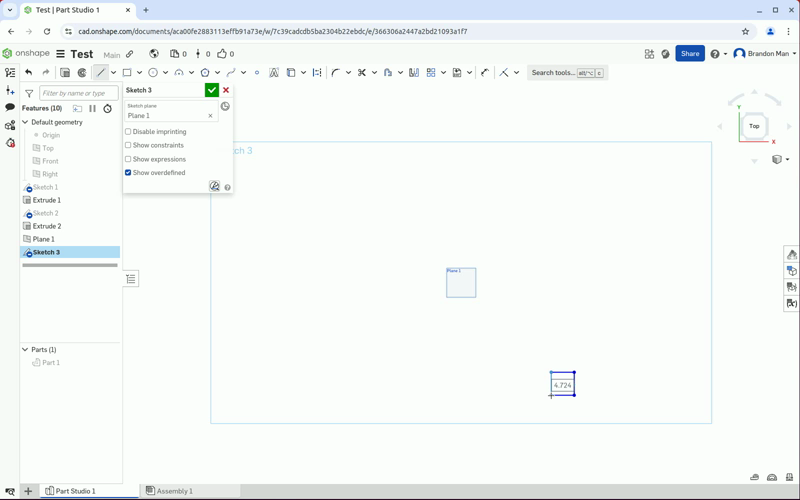
key_up(shift)
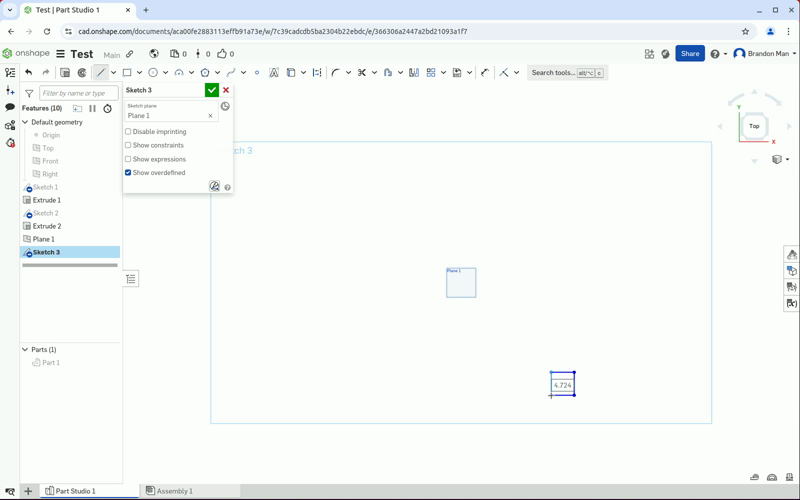
click(551, 395)
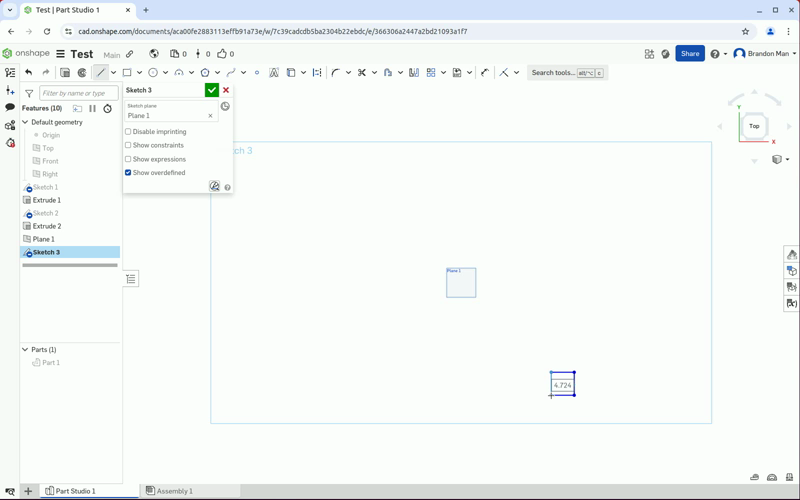
key(esc)
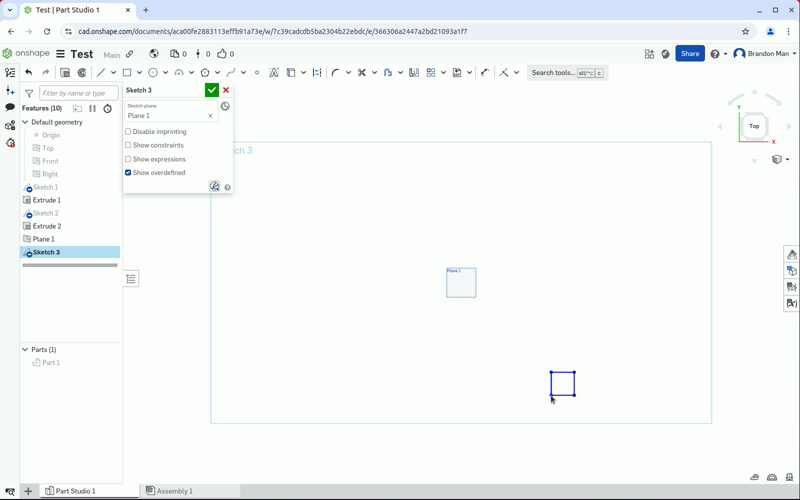
mouse_move(553, 389)
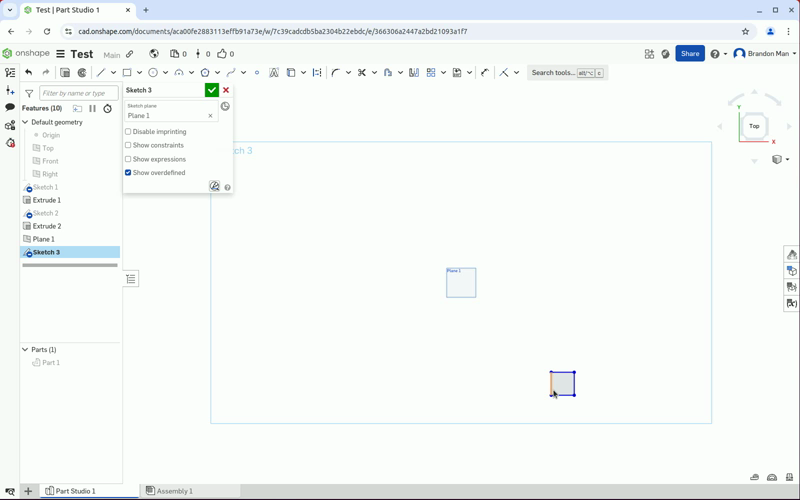
scroll(6)
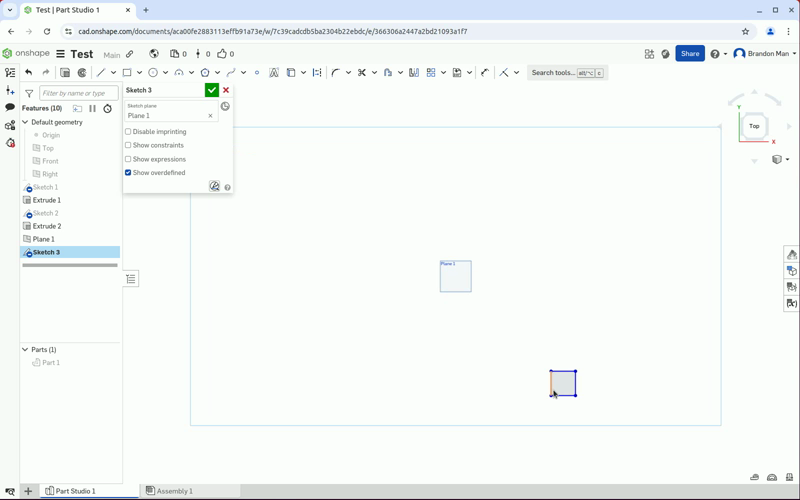
scroll(6)
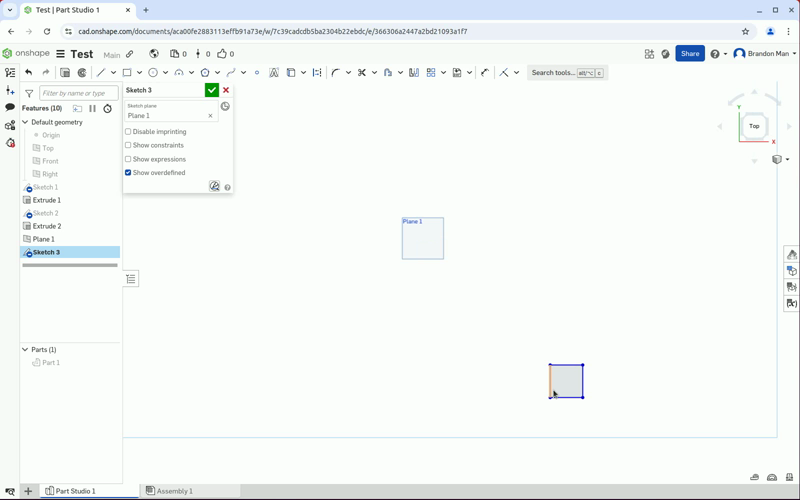
scroll(6)
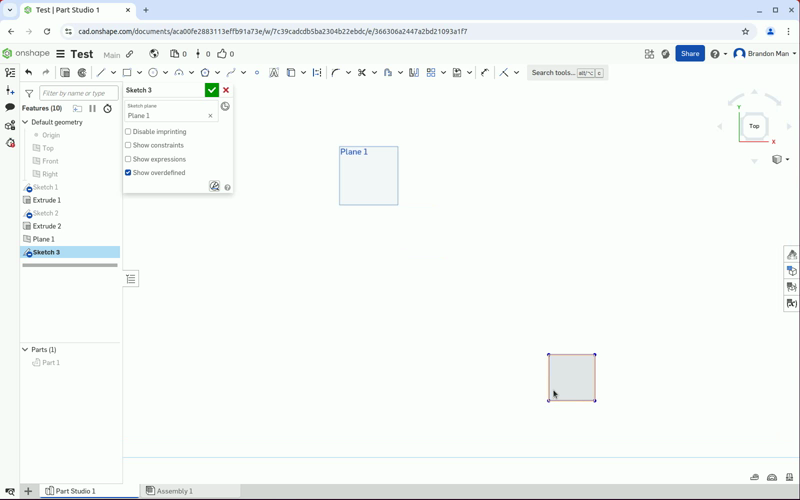
scroll(6)
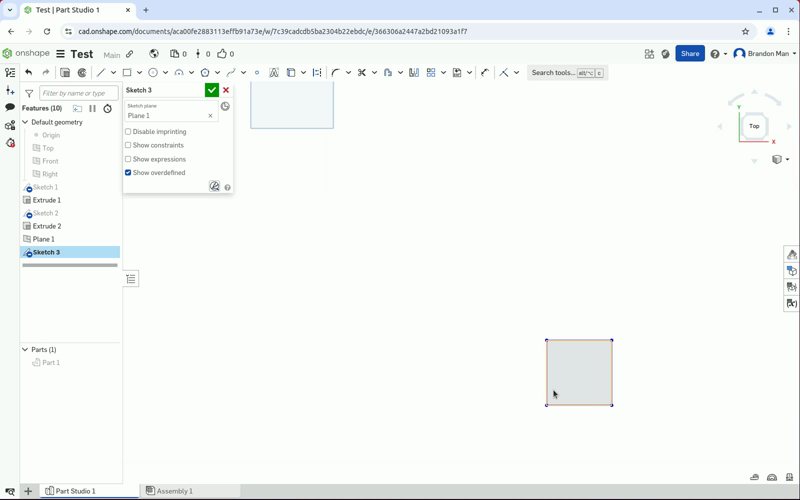
scroll(6)
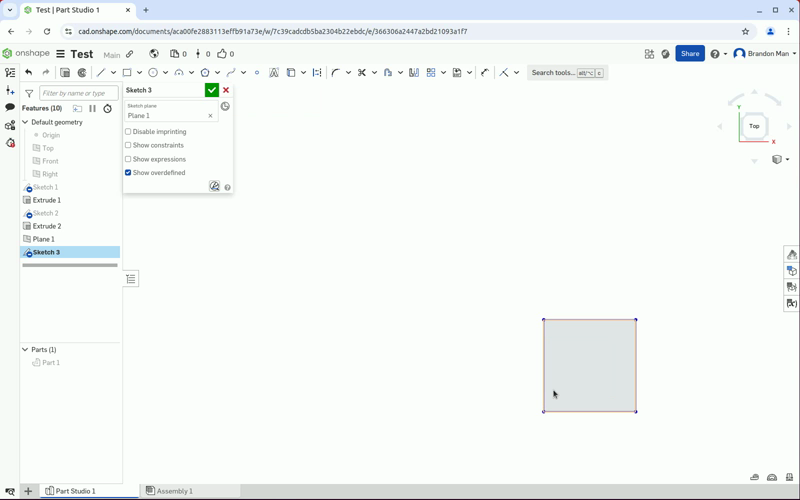
scroll(6)
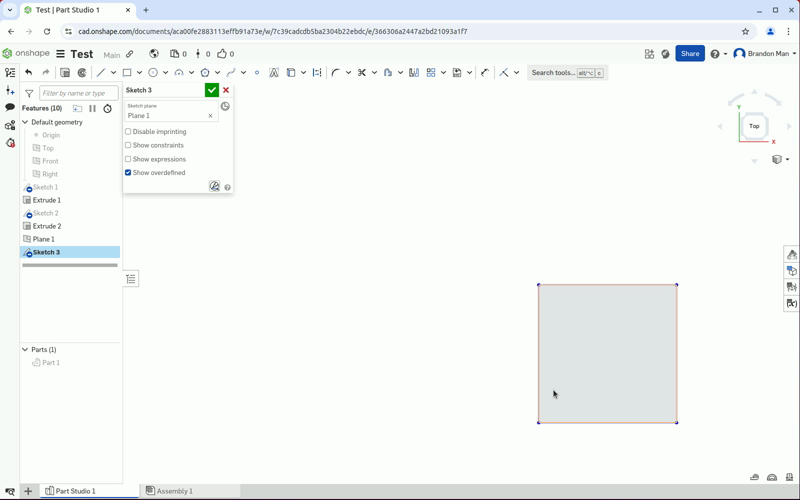
scroll(6)
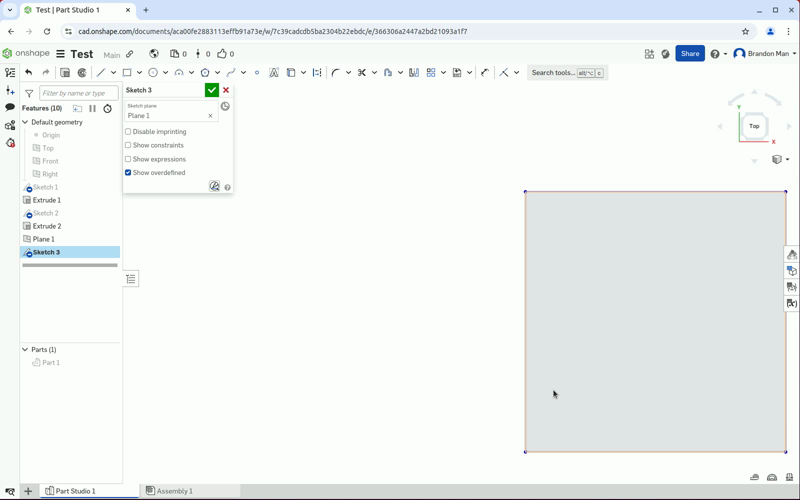
click(553, 389)
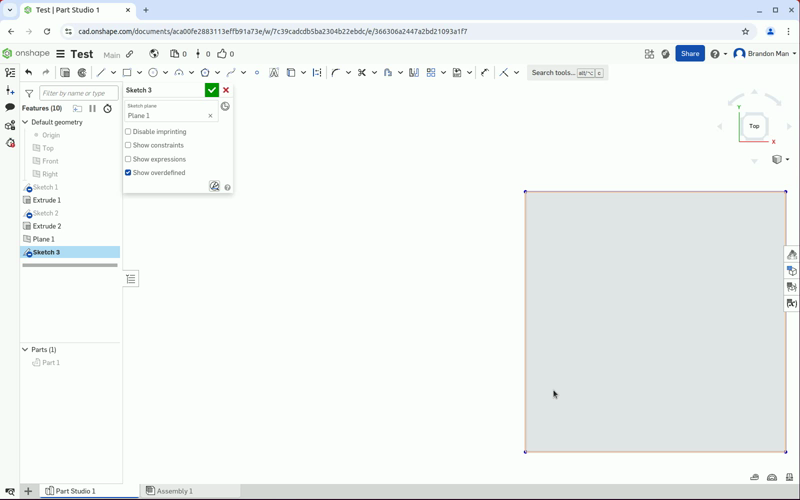
scroll(-6)
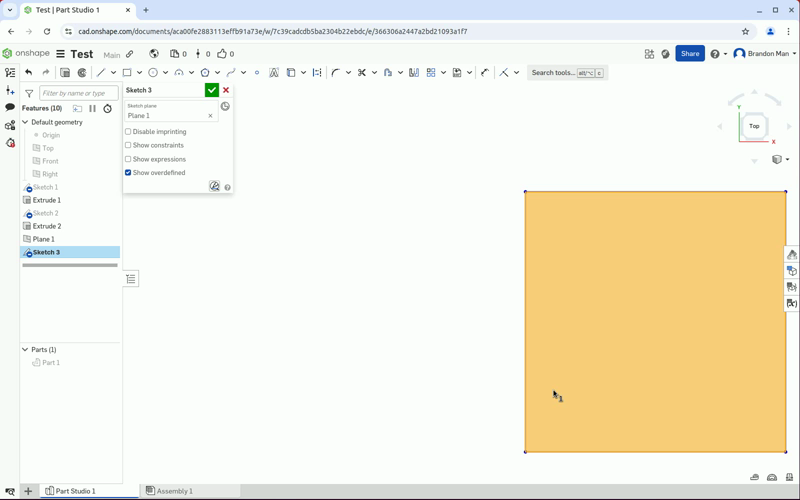
scroll(-6)
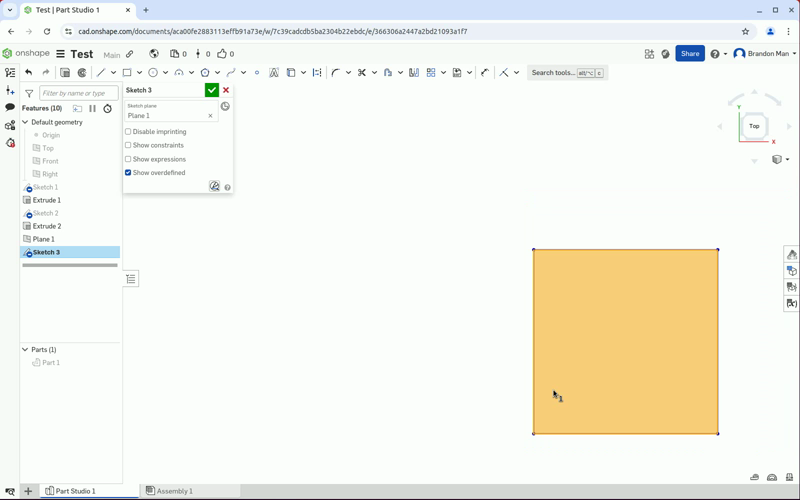
scroll(-6)
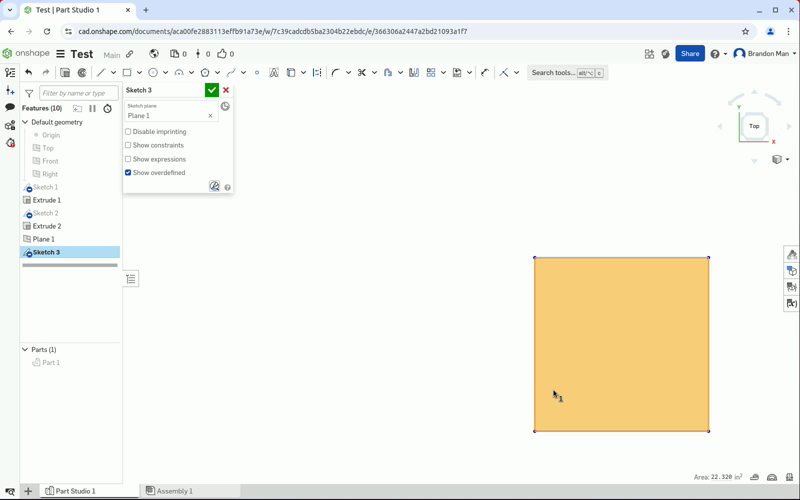
scroll(-6)
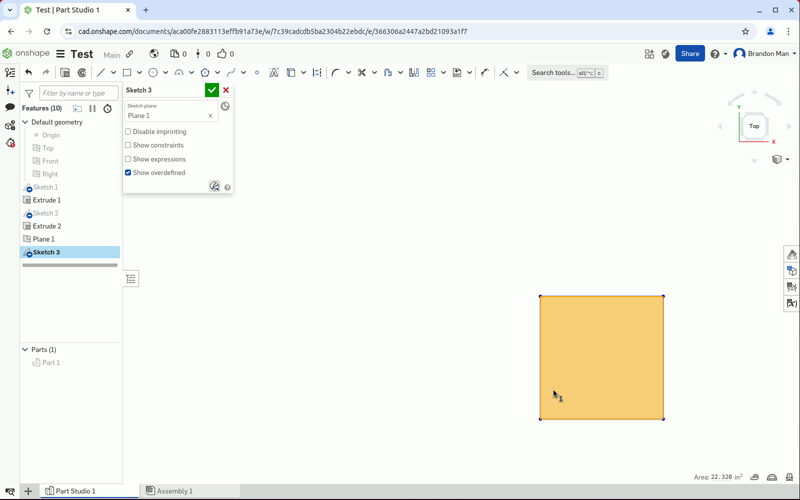
scroll(-6)
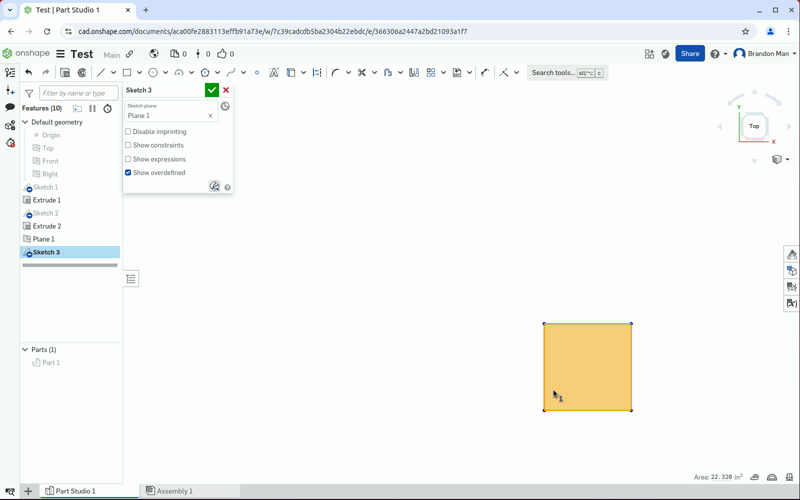
scroll(-6)
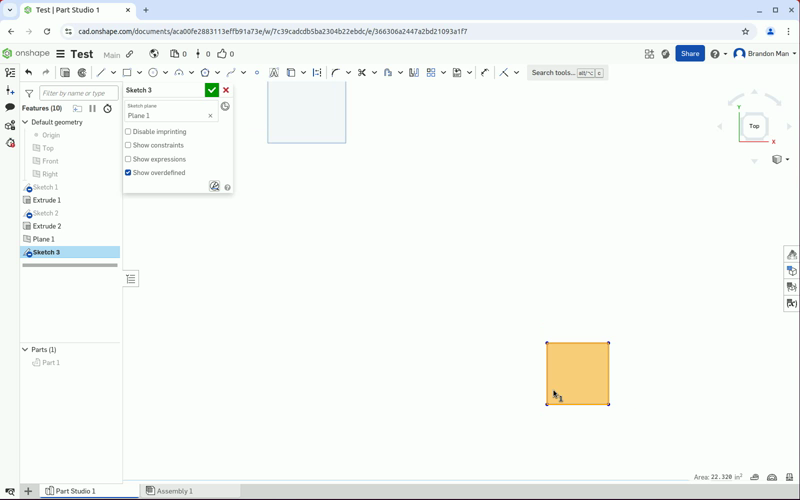
scroll(-6)
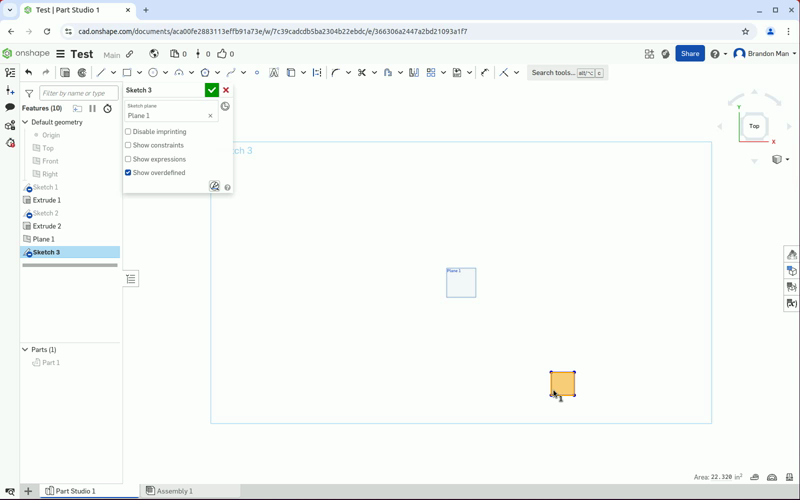
mouse_move(73, 352)
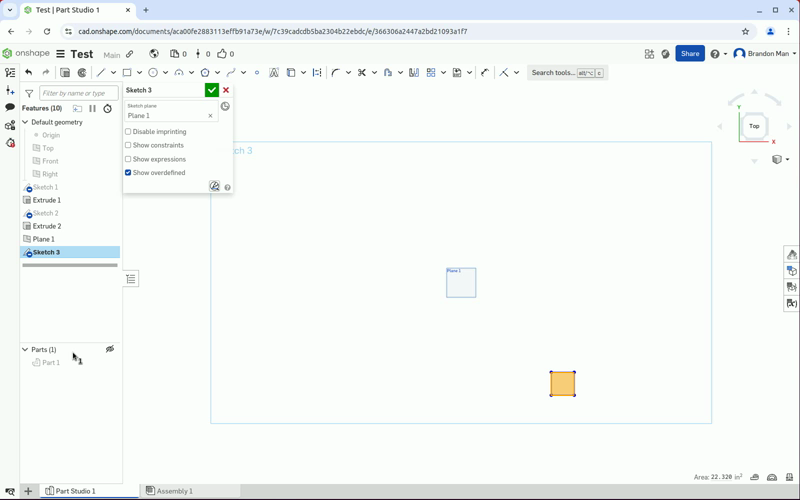
key(shift+y)
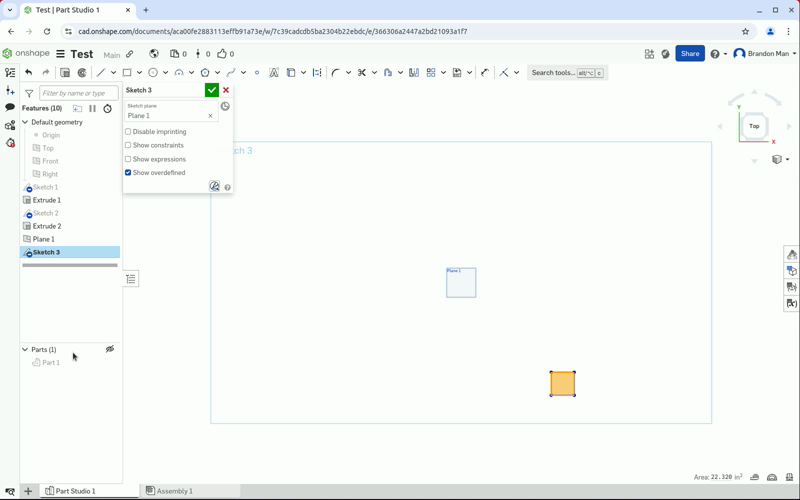
key(shift+e)
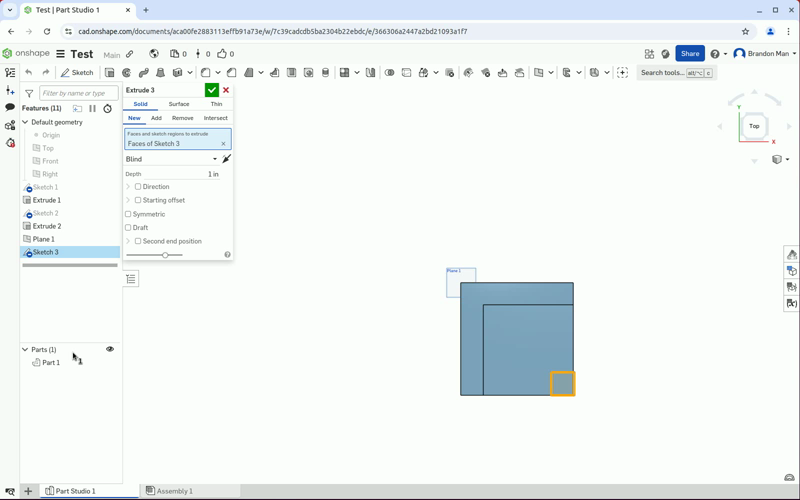
mouse_move(143, 106)
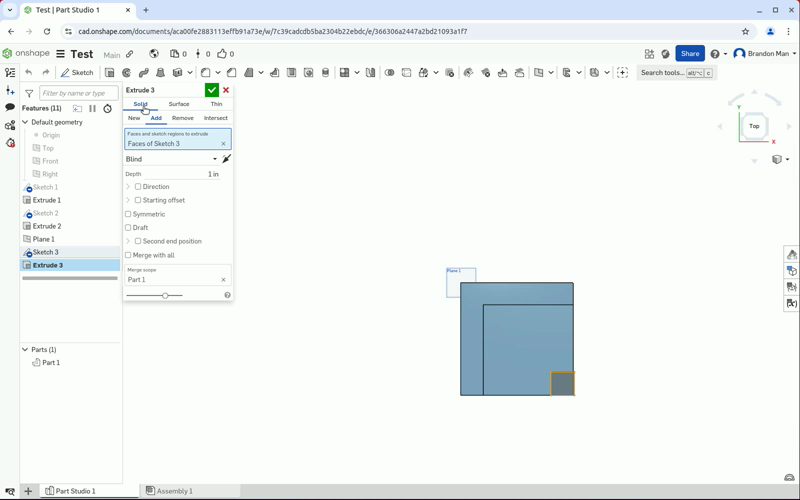
click(143, 106)
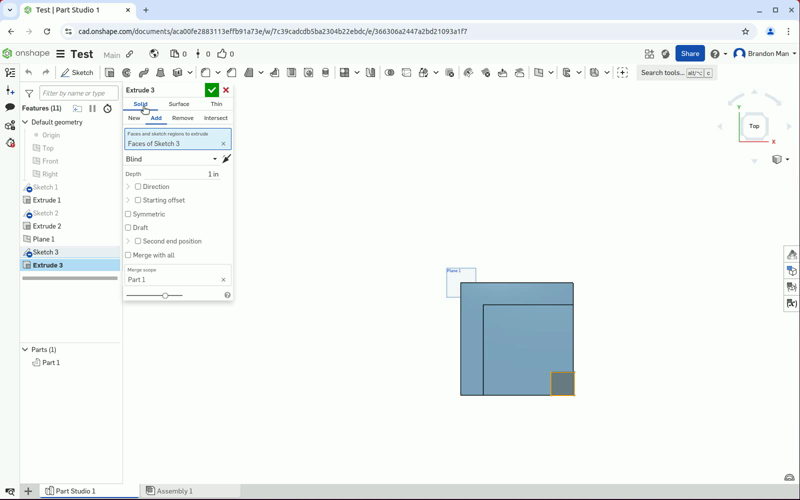
mouse_move(186, 120)
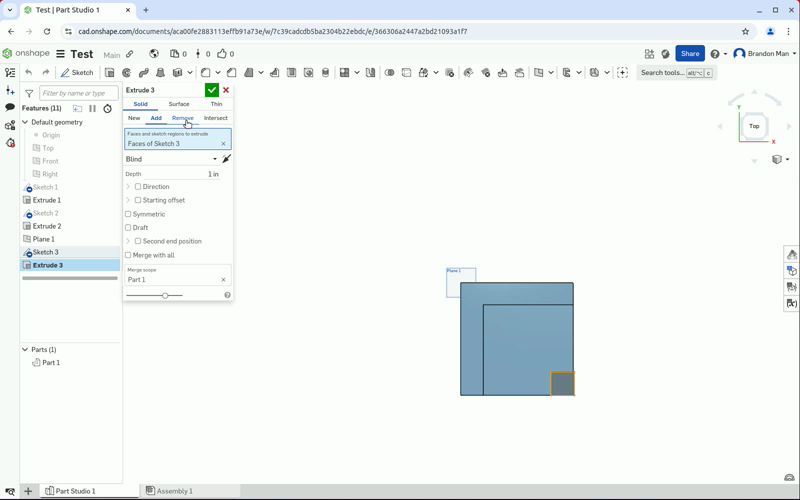
click(186, 120)
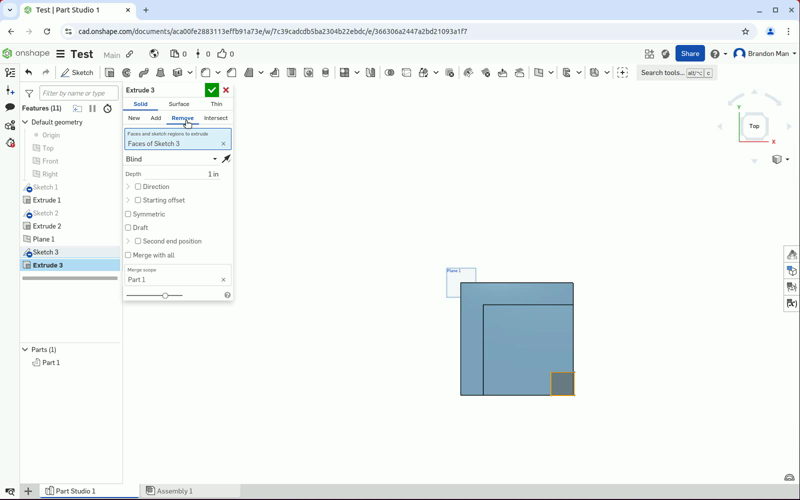
key(tab, 4)
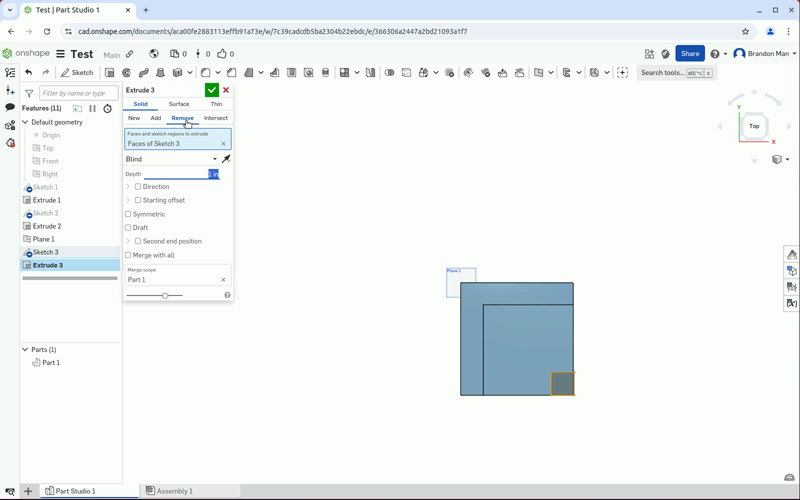
text(4.574)
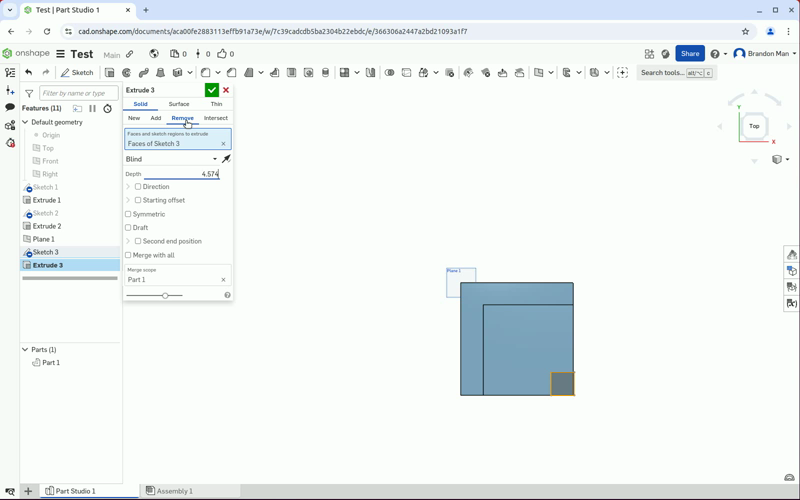
key(tab, 6)
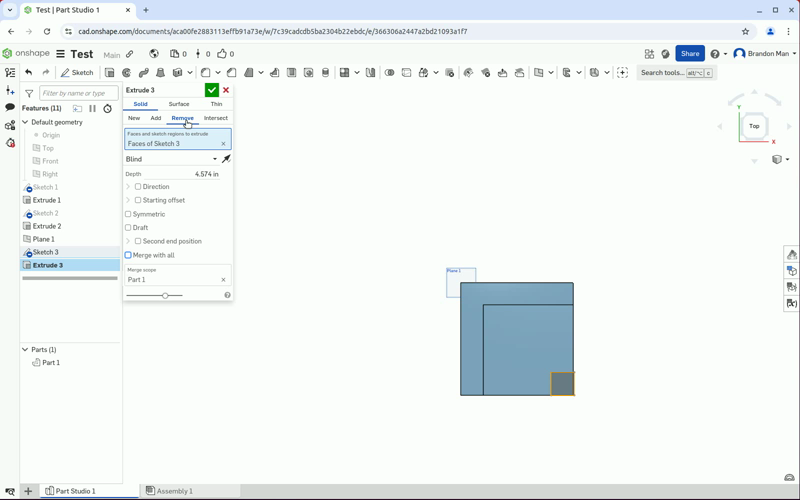
key(space)
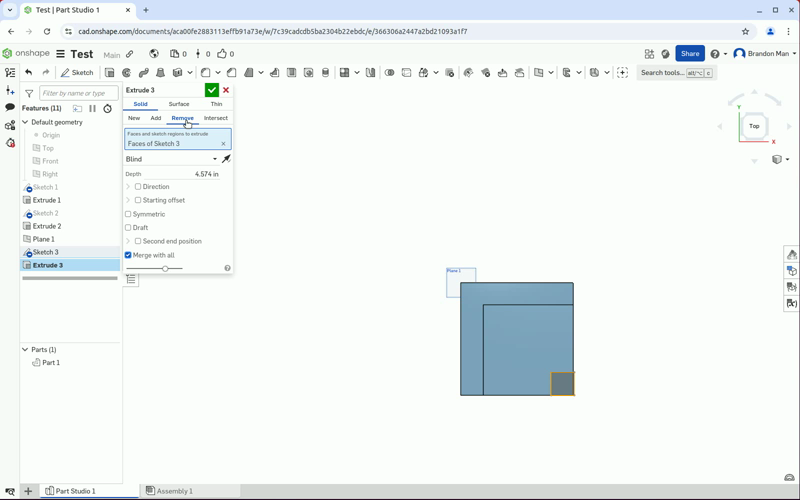
key(enter)
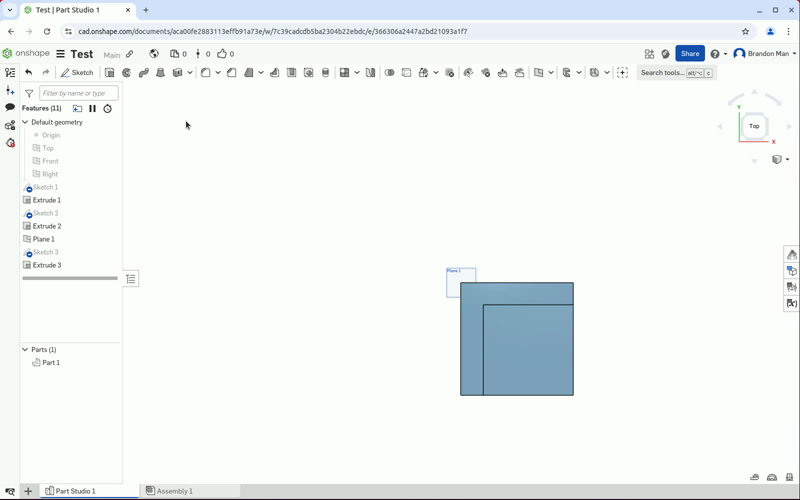
key(shift+h)
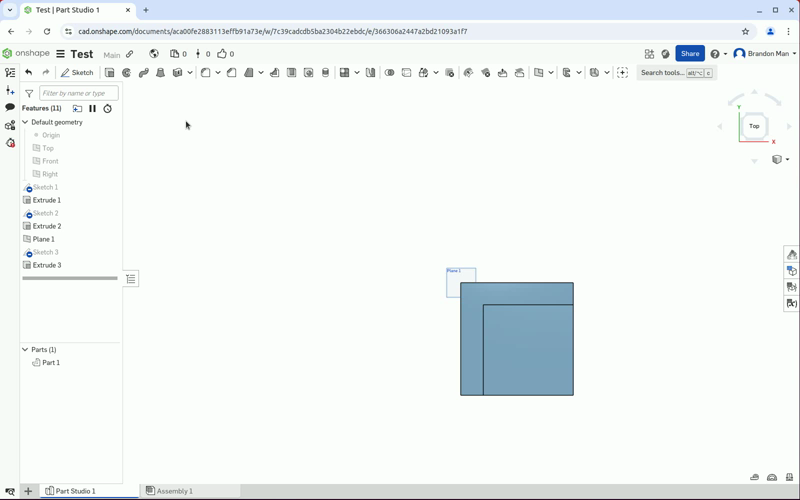
key(shift+h)
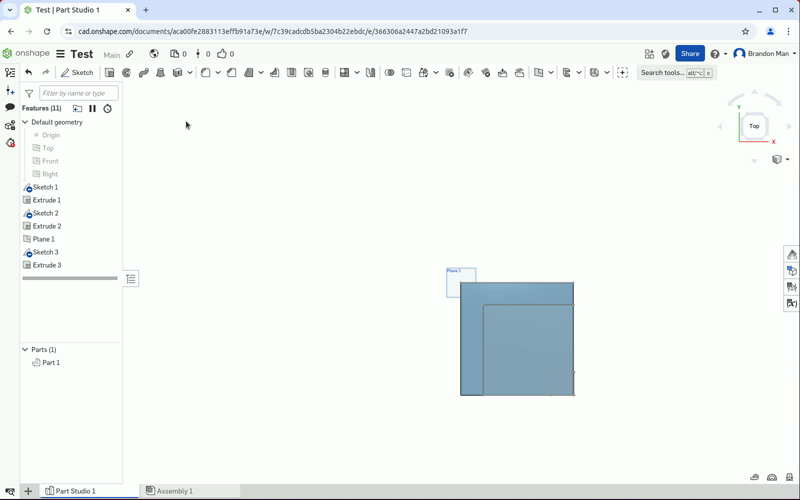
key(shift+7)
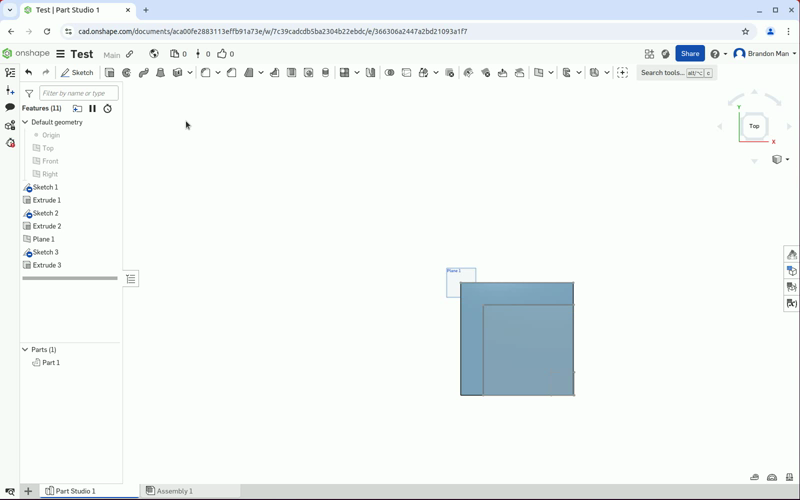
key(up, 3)
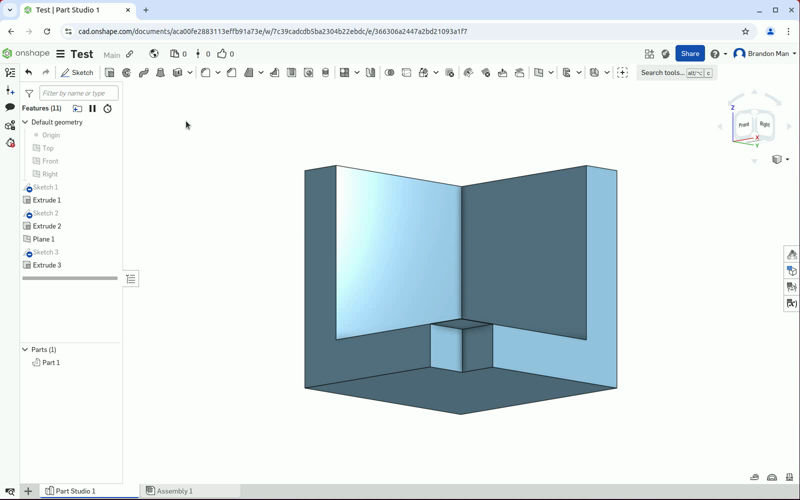
key(left, 3)
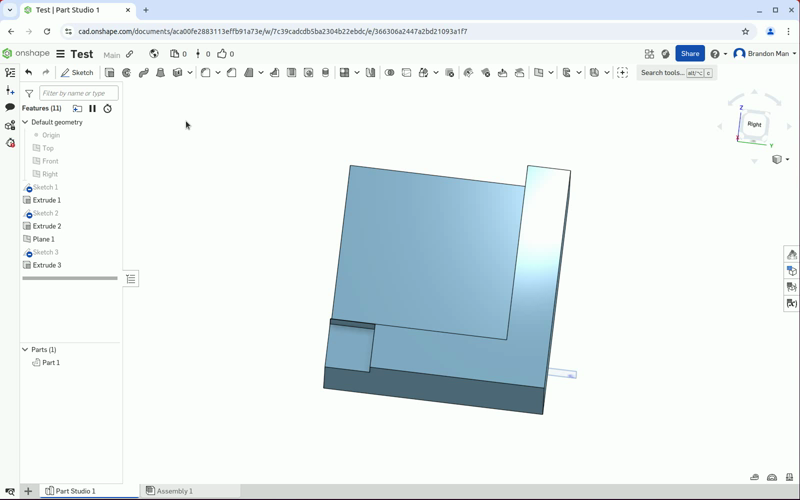
key(right, 3)
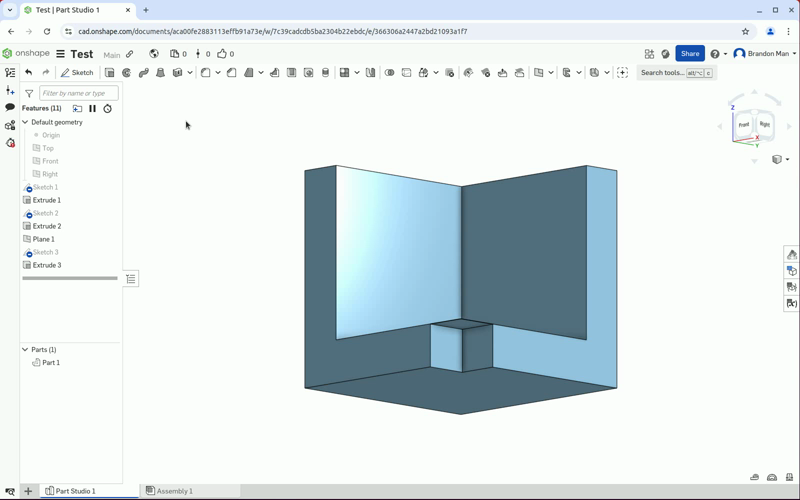
key(down, 3)
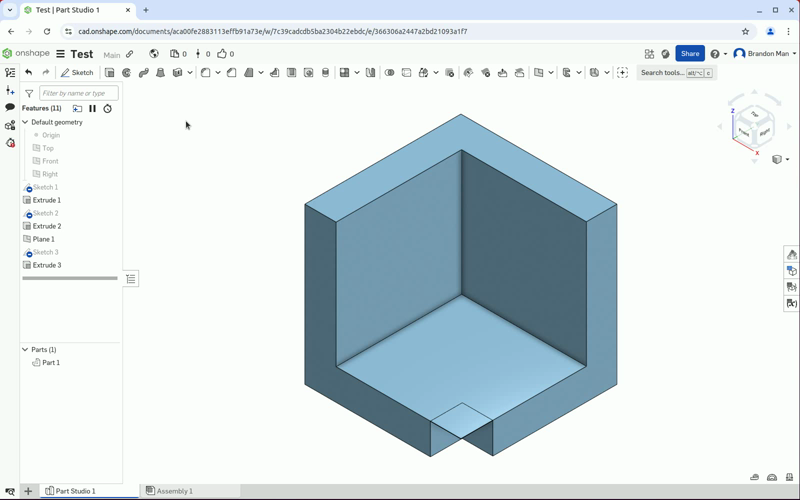
mouse_move(73, 189)
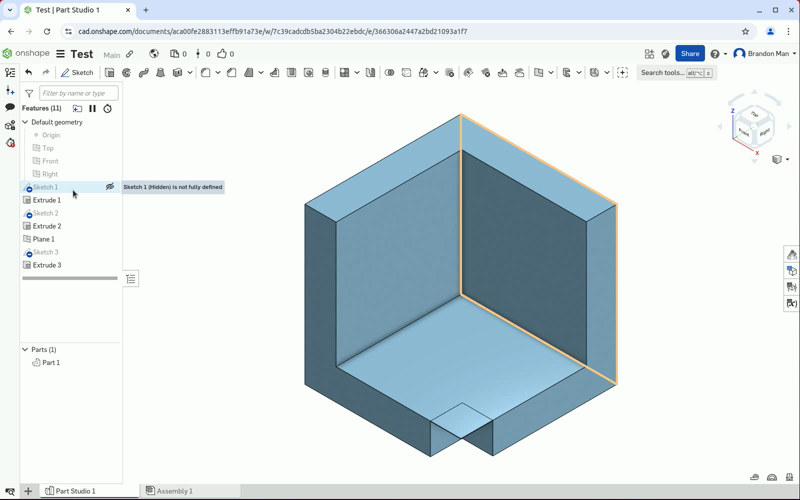
click(73, 189)